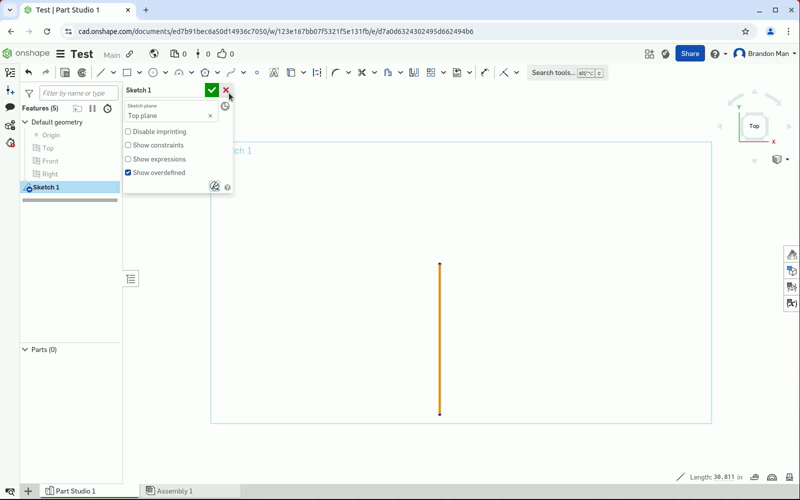
key(shift+h)
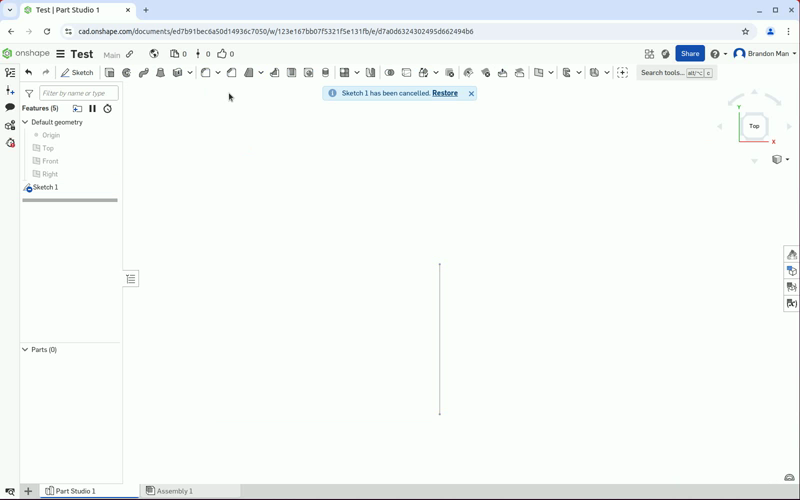
mouse_move(73, 352)
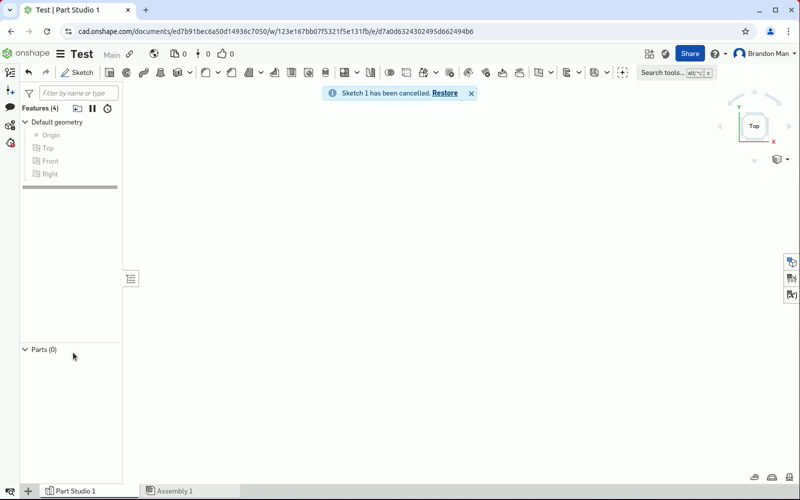
key(y)
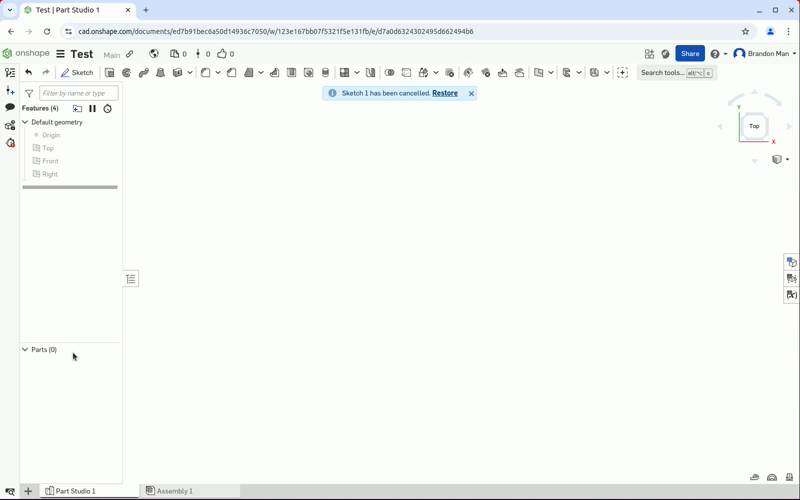
key(shift+p)
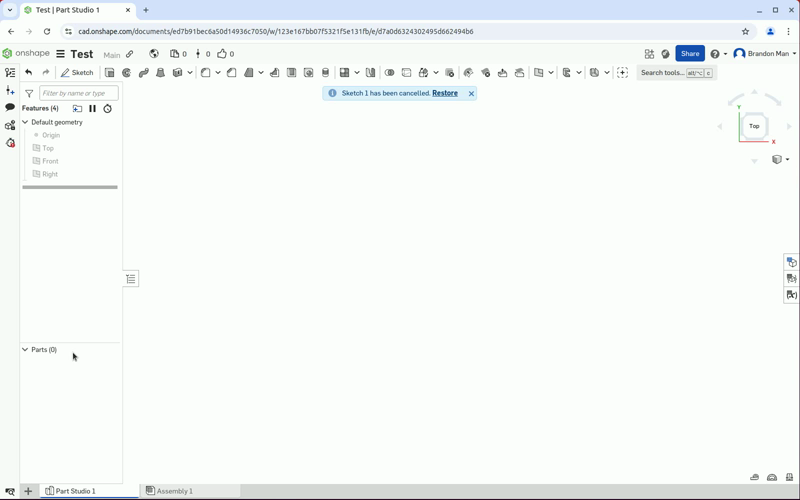
key(space)
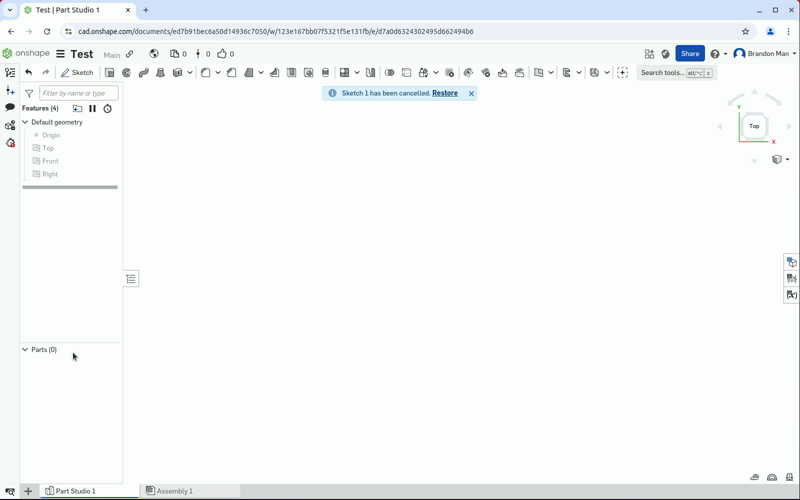
key_down(shift)
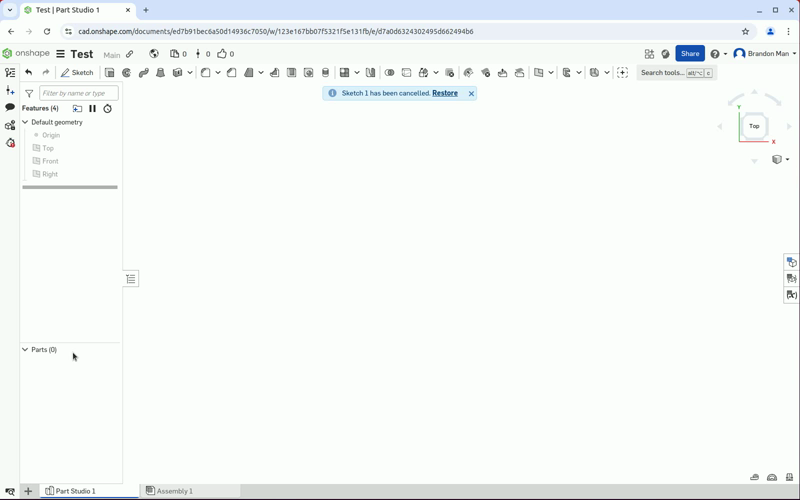
key(up)
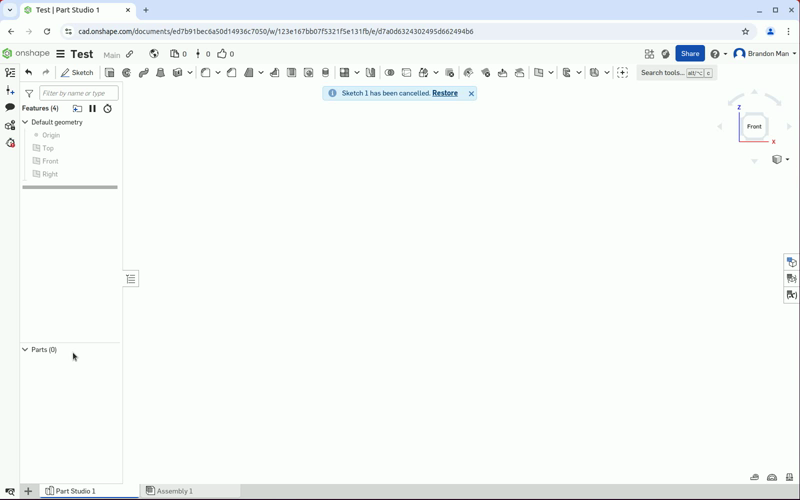
key_up(shift)
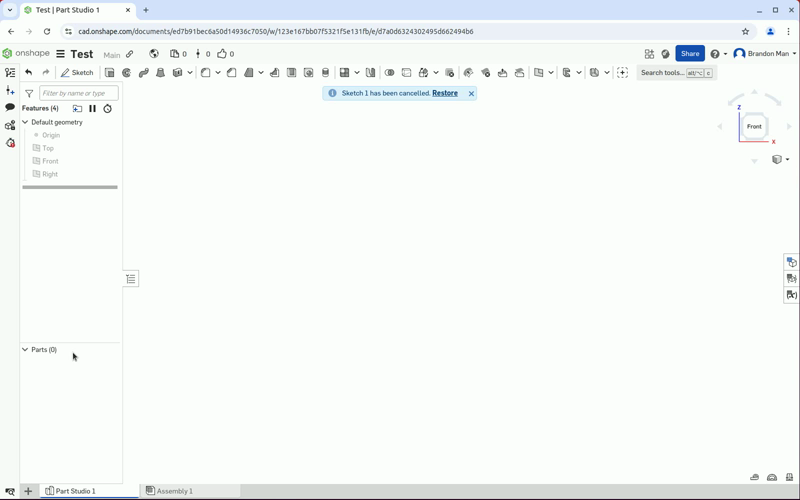
mouse_move(73, 352)
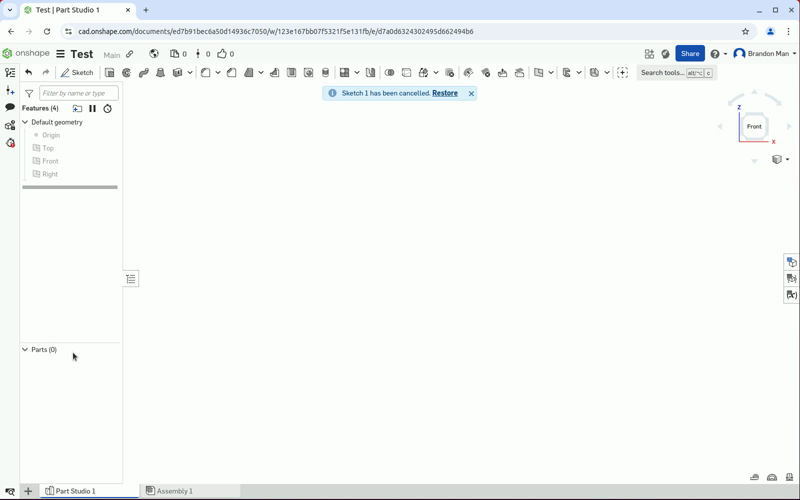
key(shift+y)
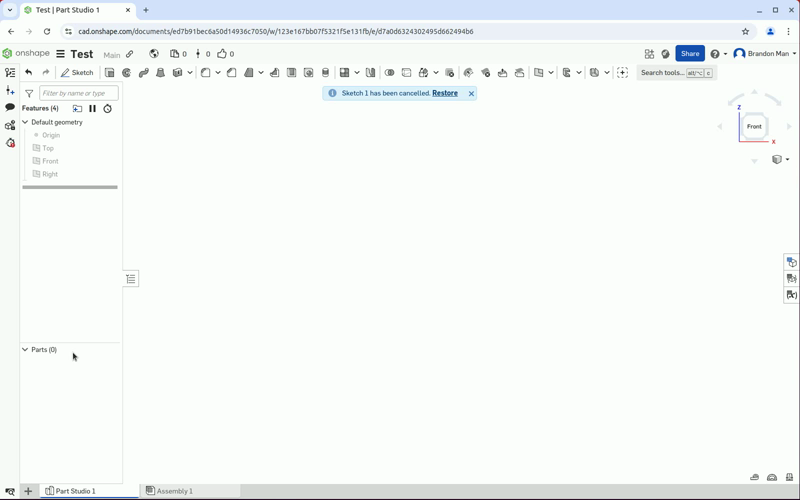
key(shift+s)
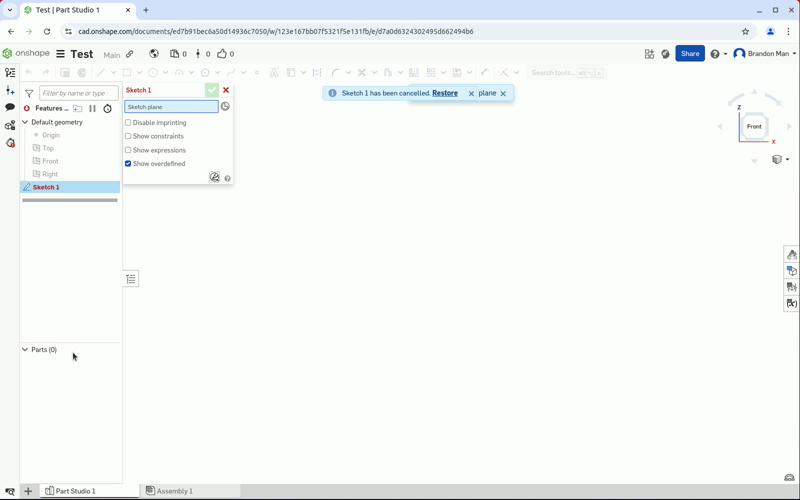
mouse_move(73, 163)
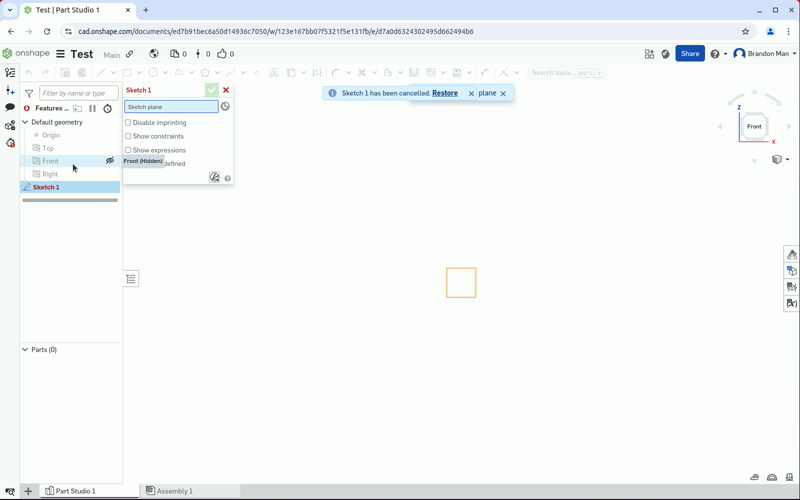
click(73, 163)
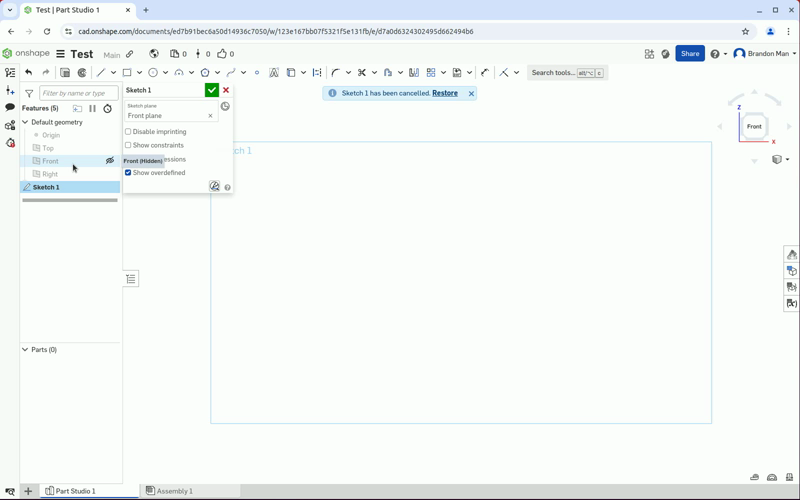
mouse_move(73, 352)
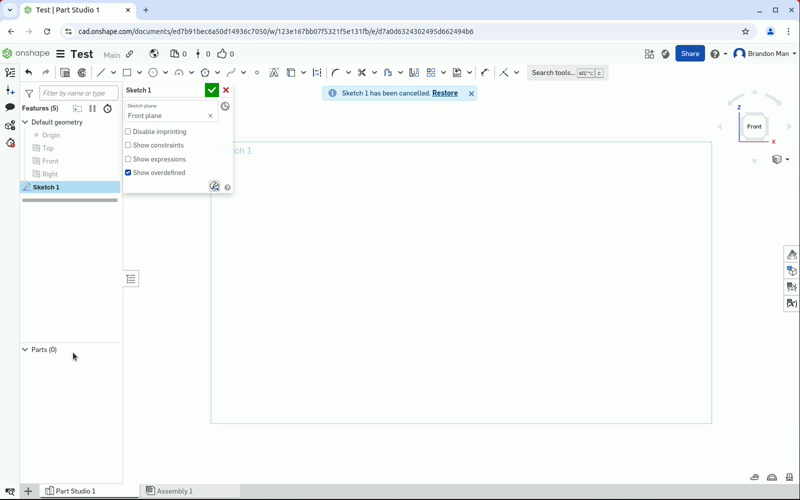
key(y)
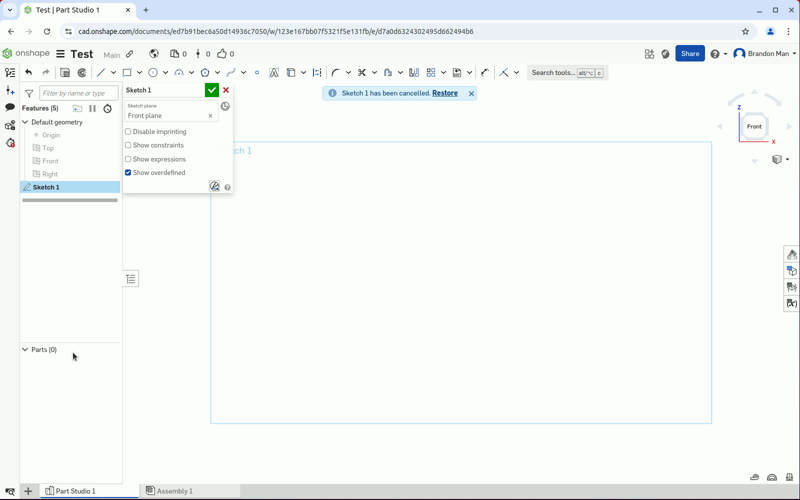
key(l)
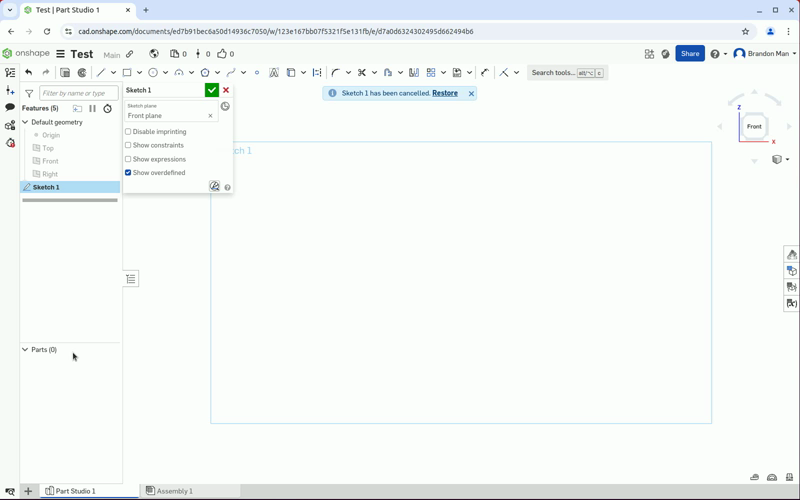
key_down(shift)
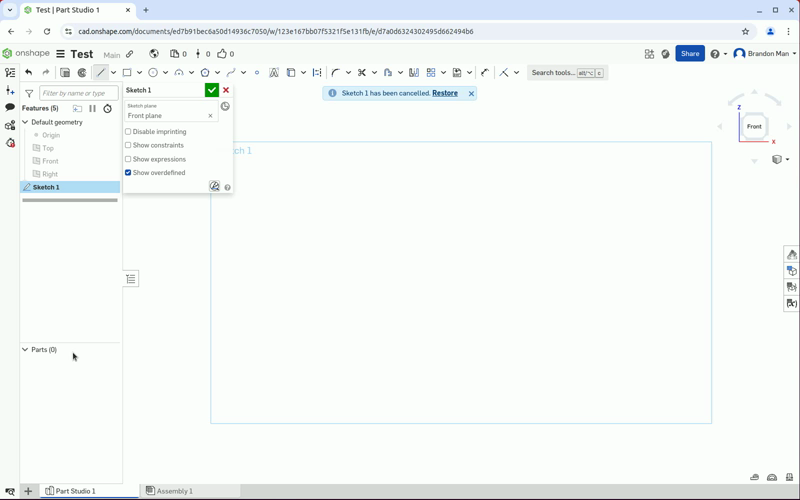
mouse_move(388, 237)
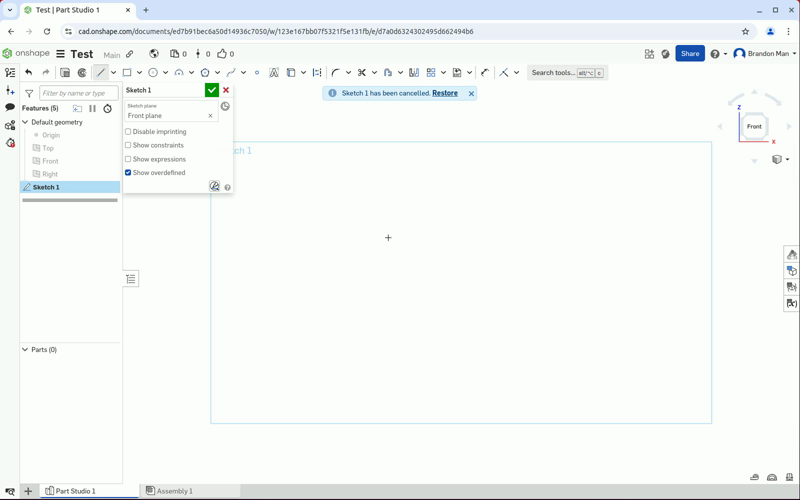
click(388, 237)
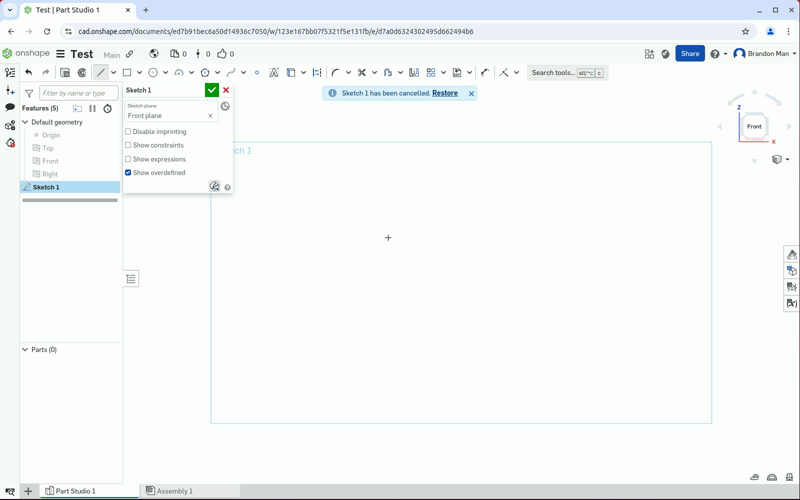
key_up(shift)
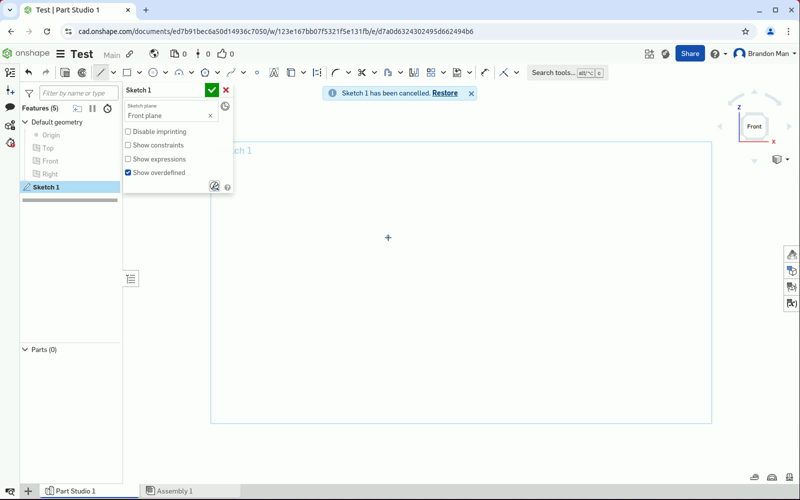
key_down(shift)
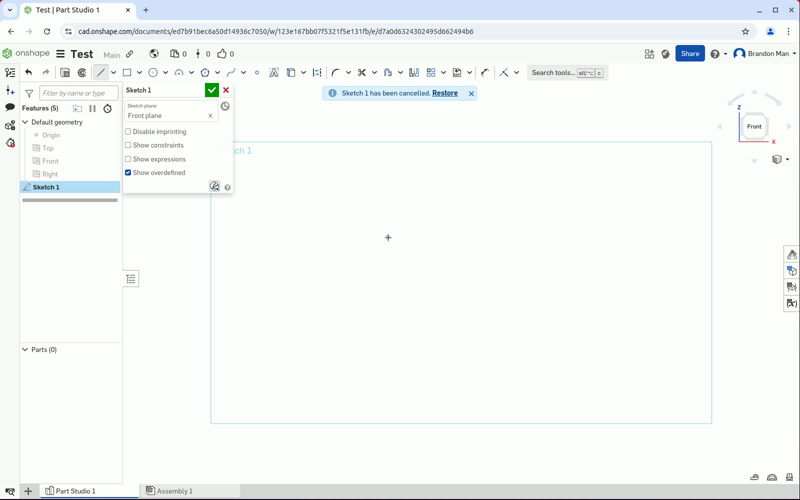
mouse_move(418, 237)
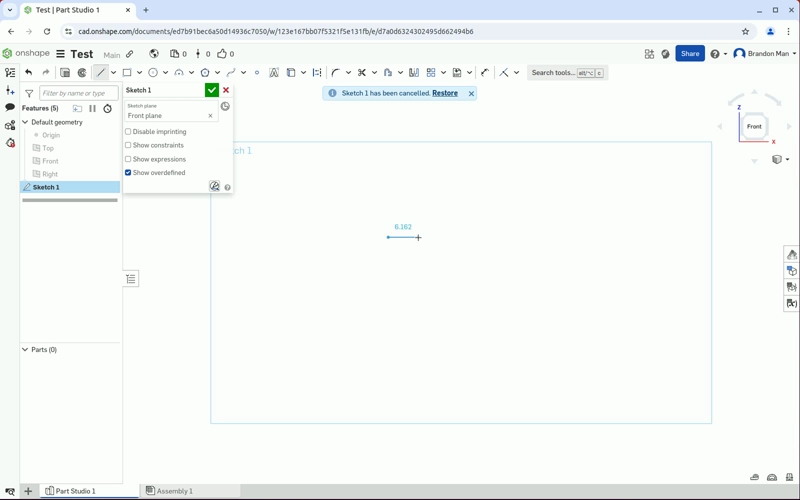
mouse_move(422, 237)
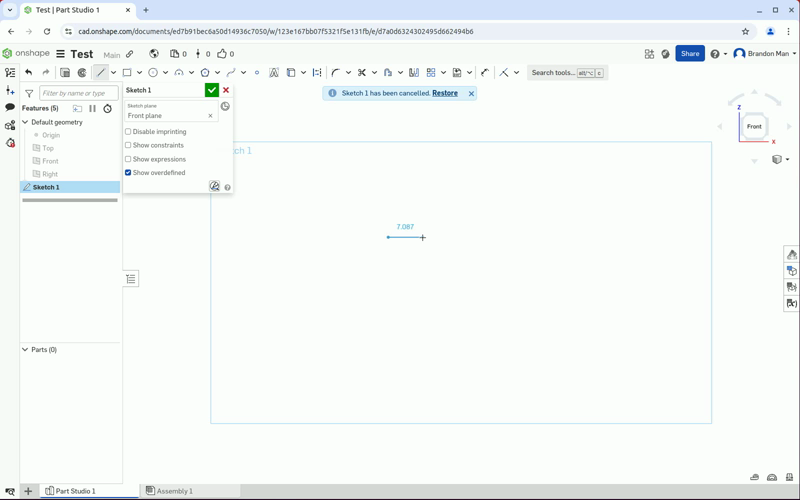
click(422, 237)
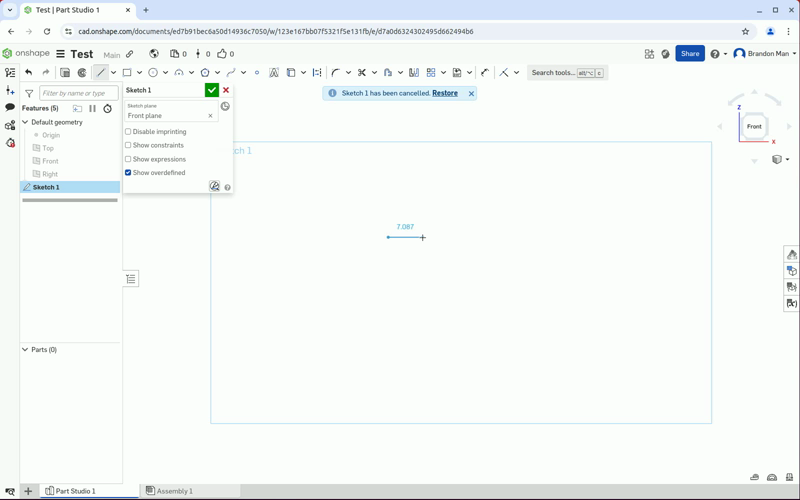
key_up(shift)
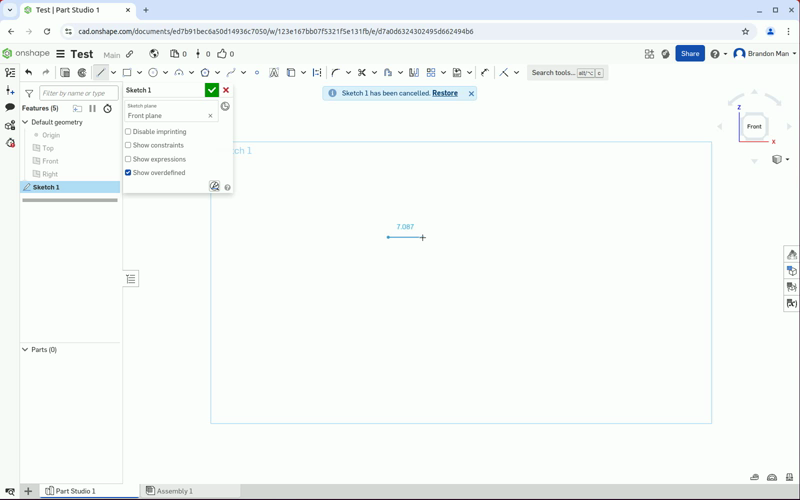
key_down(shift)
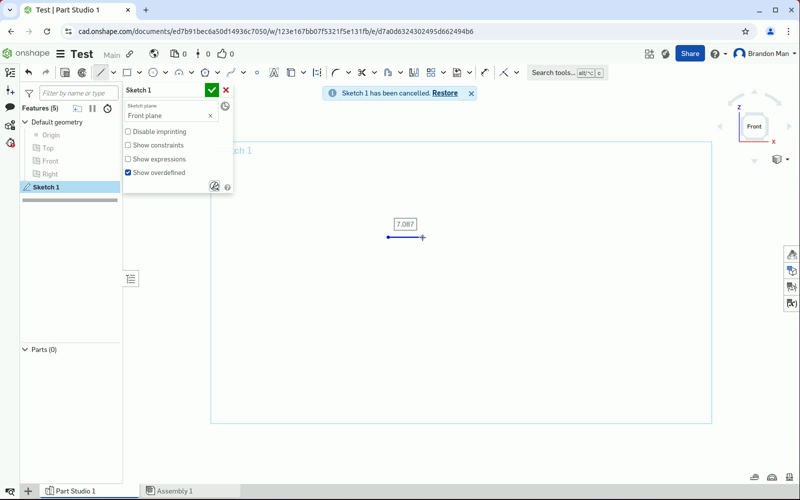
mouse_move(453, 237)
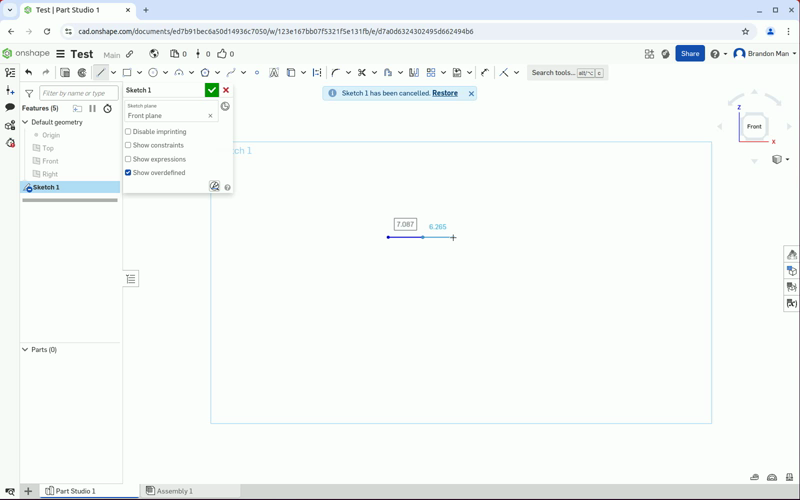
mouse_move(422, 218)
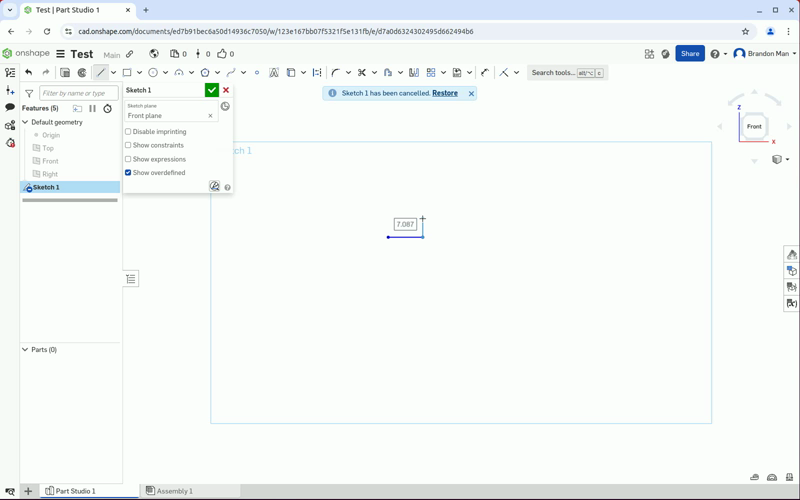
click(422, 218)
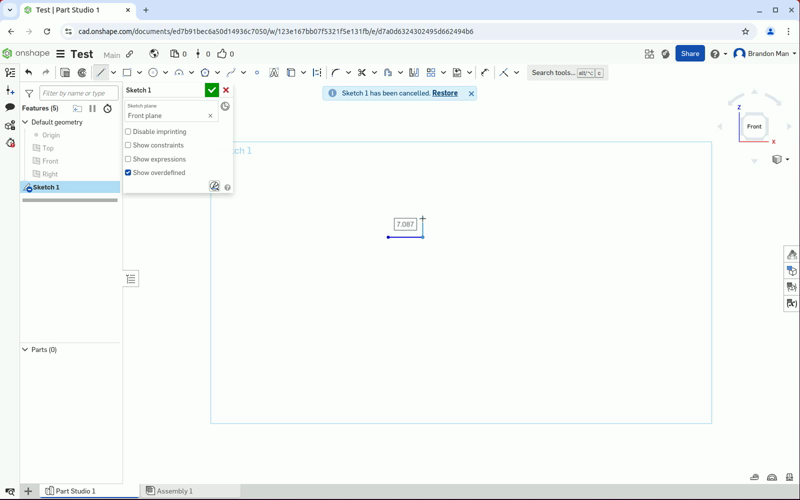
key_up(shift)
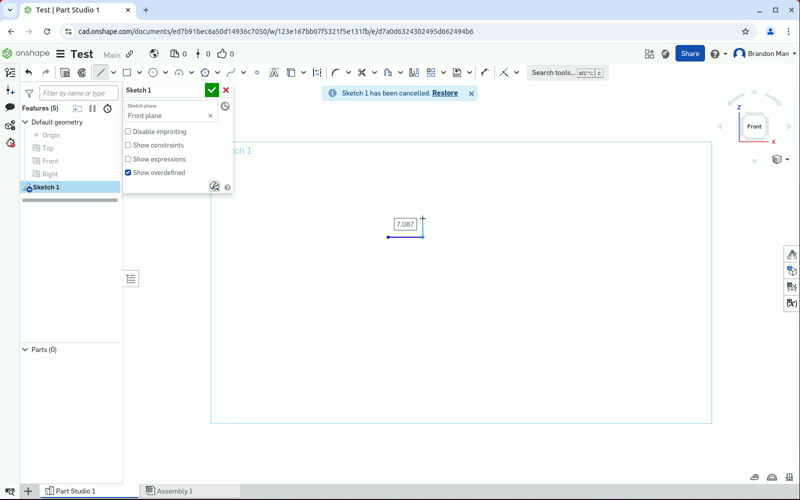
key_down(shift)
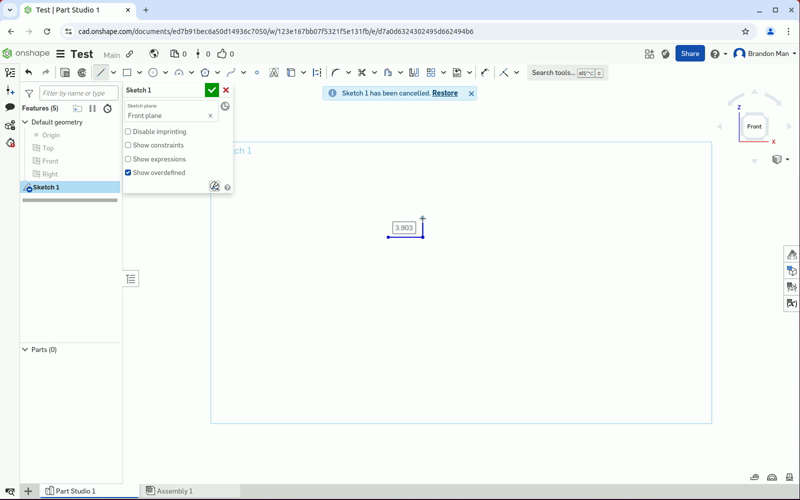
mouse_move(453, 218)
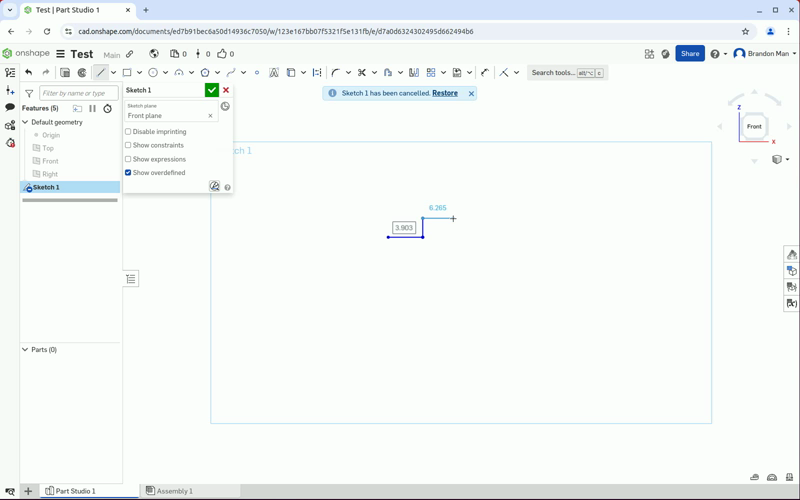
mouse_move(388, 218)
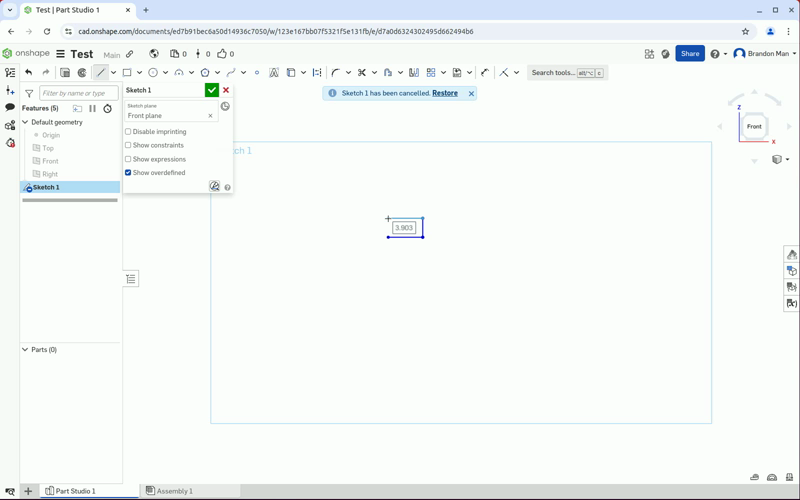
click(388, 218)
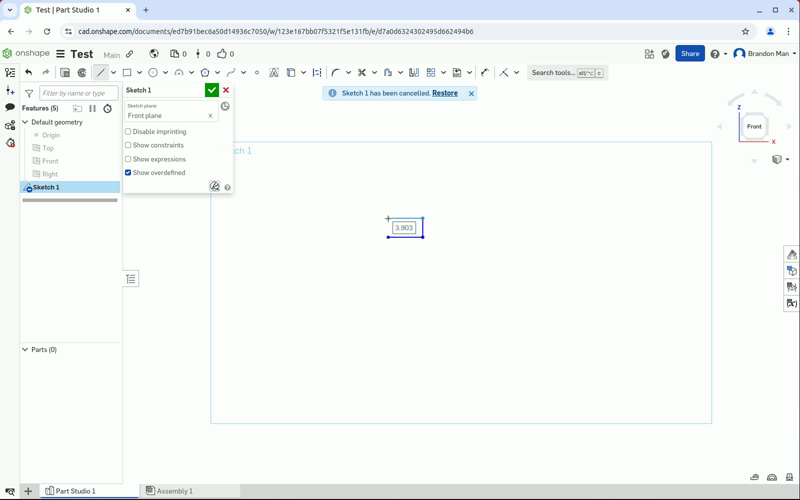
key_up(shift)
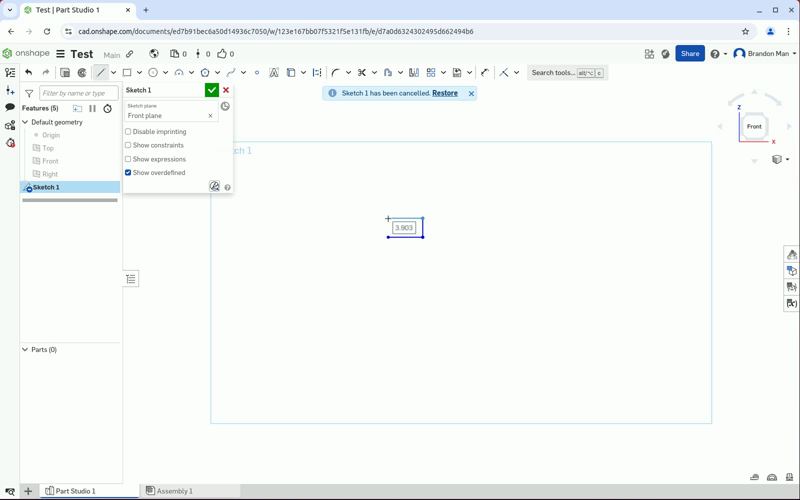
mouse_move(418, 218)
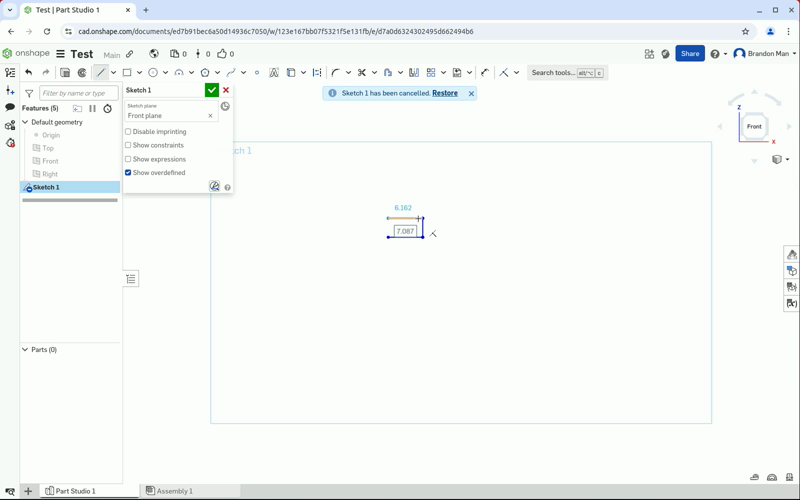
key_down(shift)
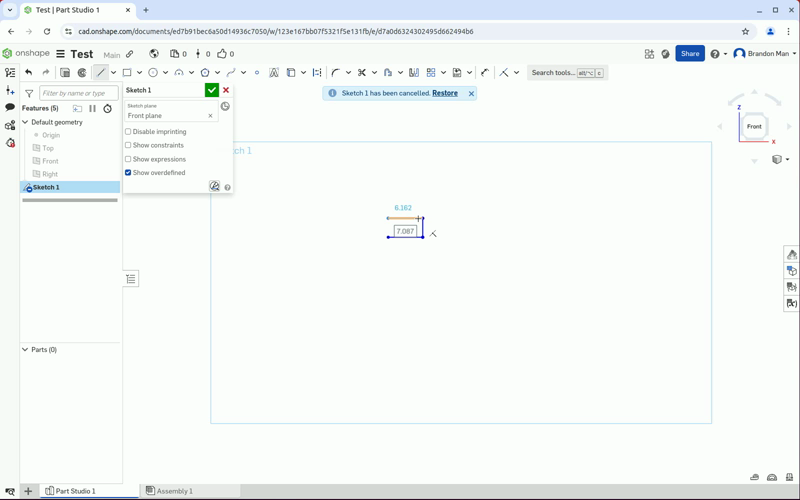
mouse_move(388, 237)
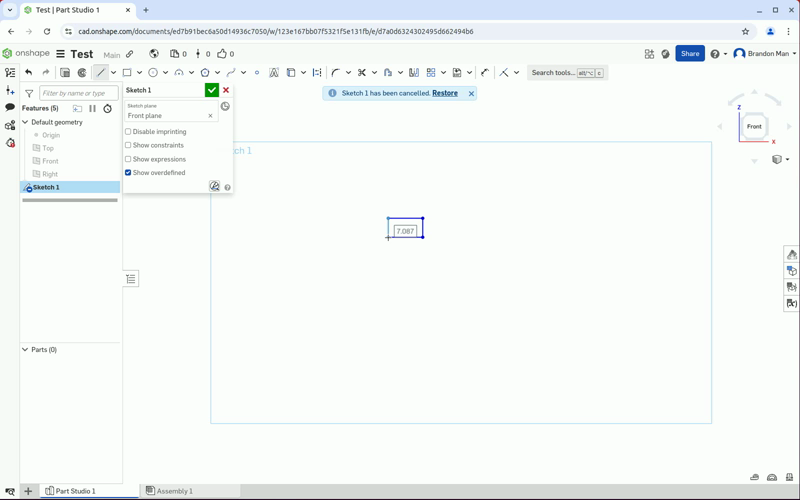
key_up(shift)
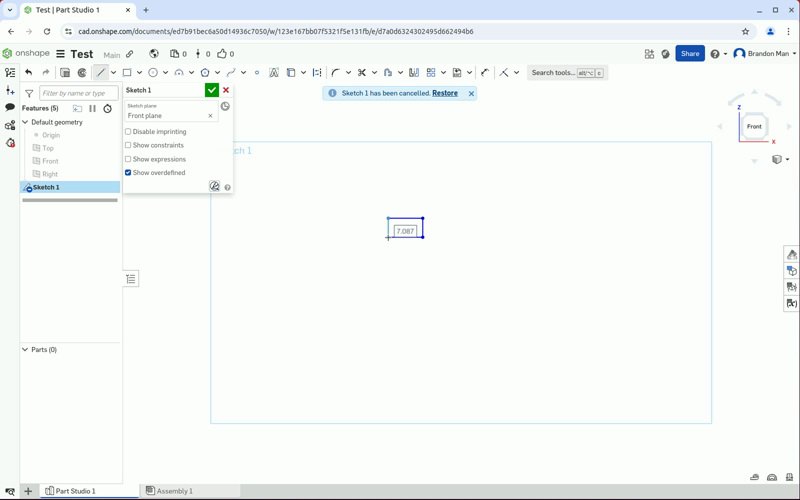
click(388, 237)
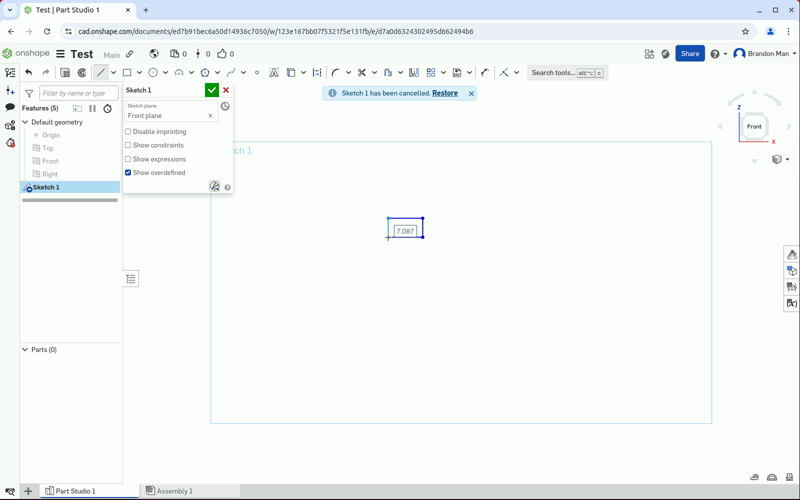
key(esc)
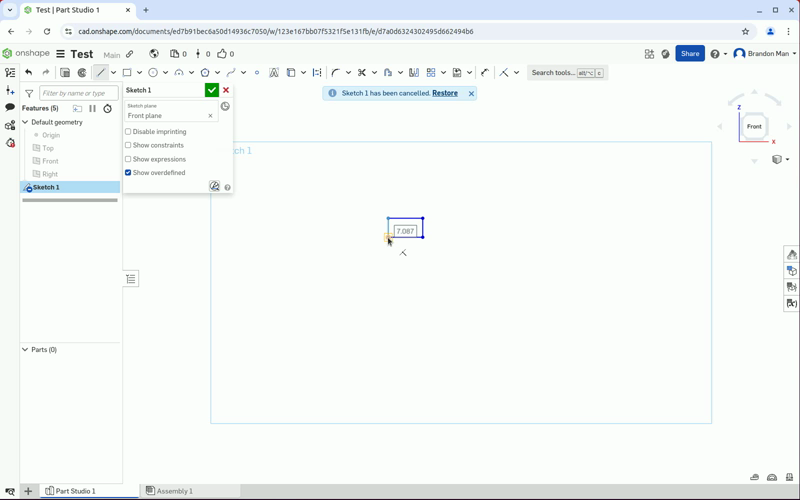
mouse_move(408, 221)
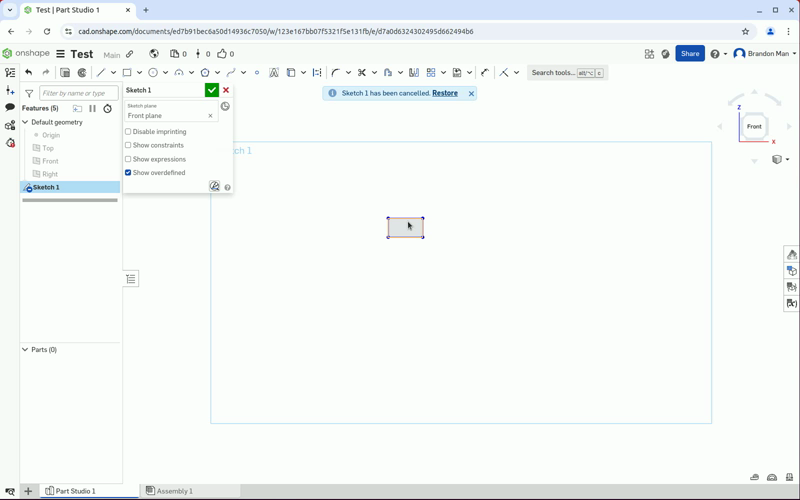
scroll(6)
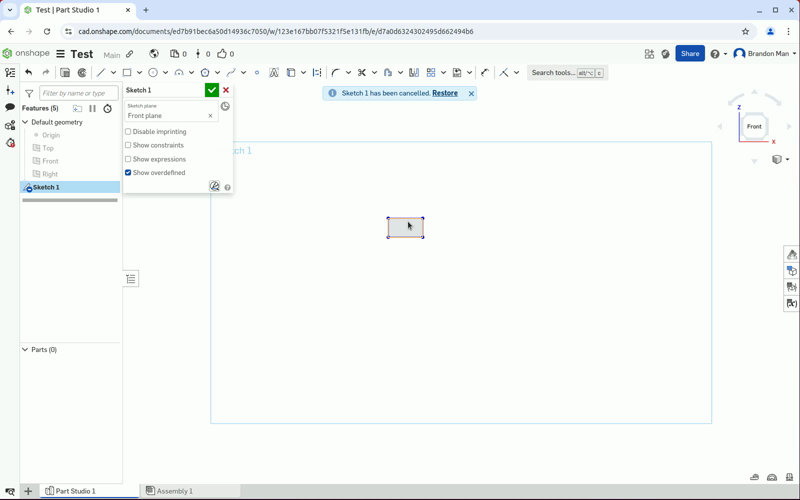
scroll(6)
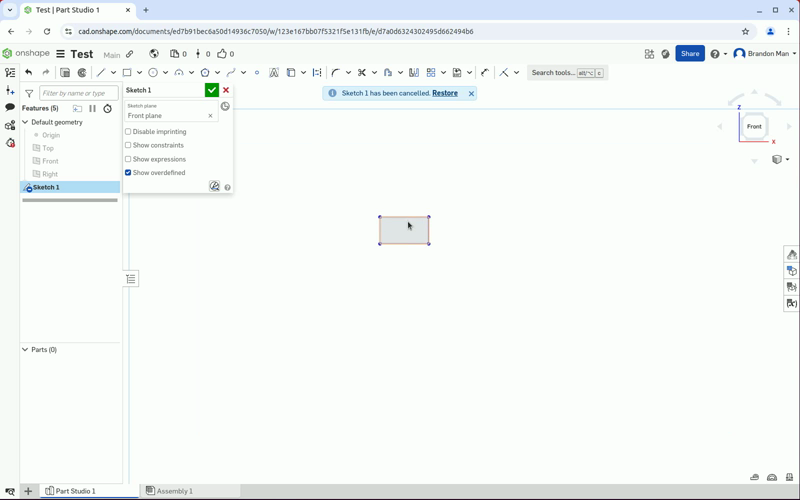
scroll(6)
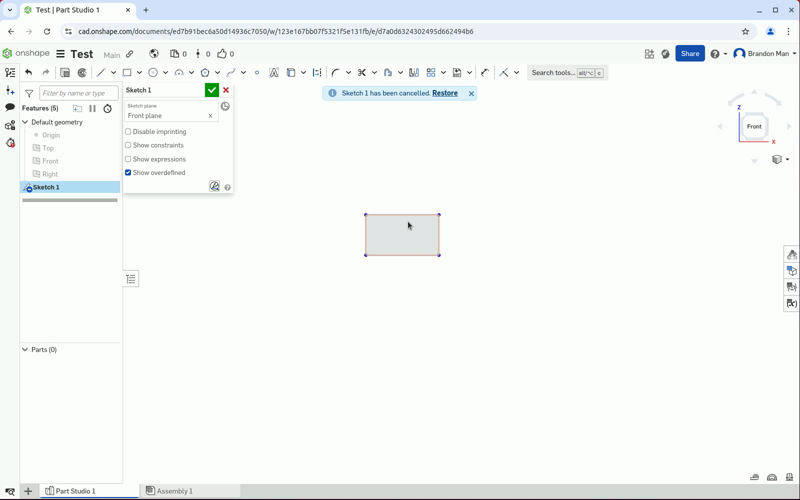
scroll(6)
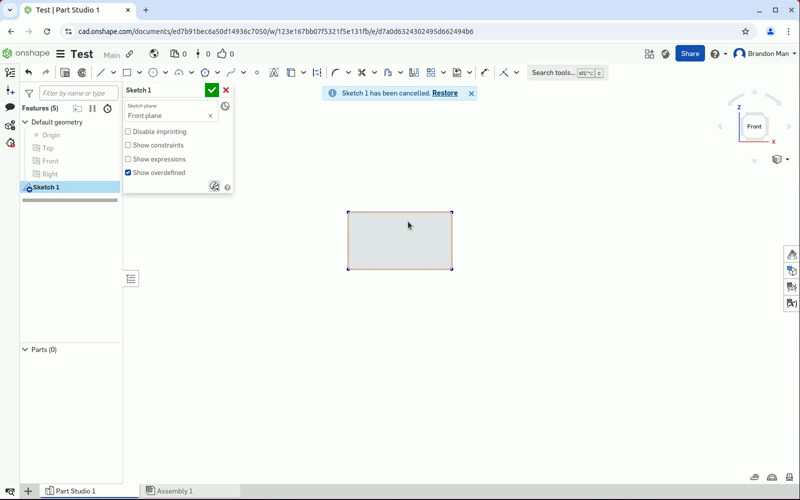
scroll(6)
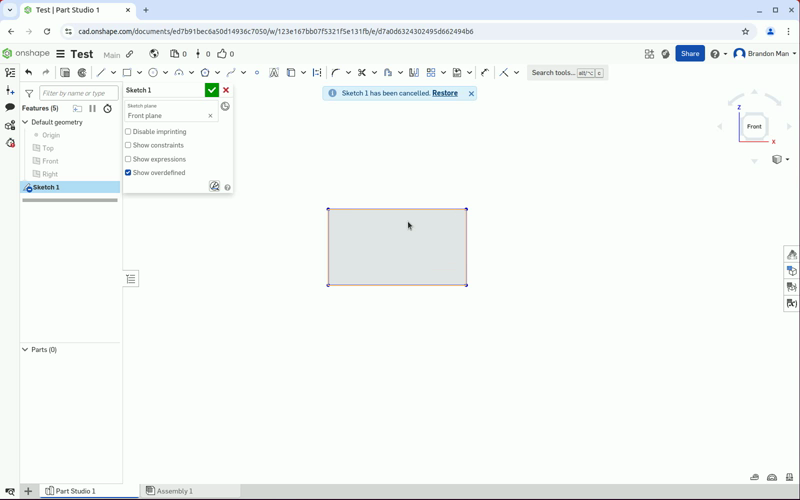
scroll(6)
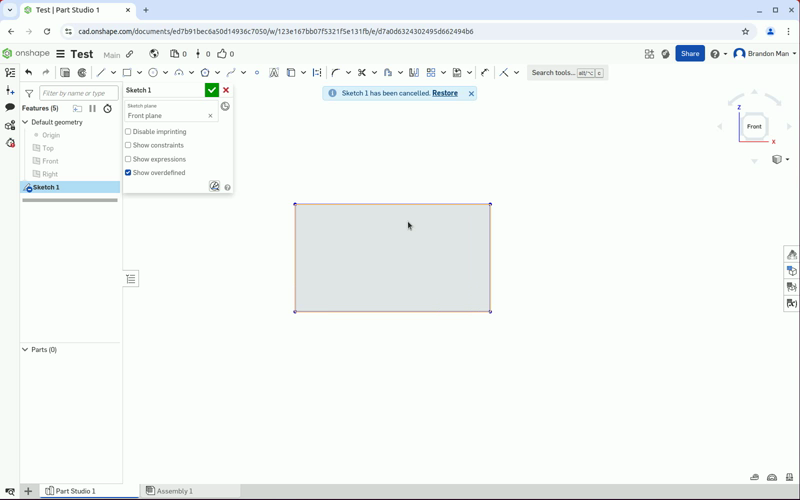
scroll(6)
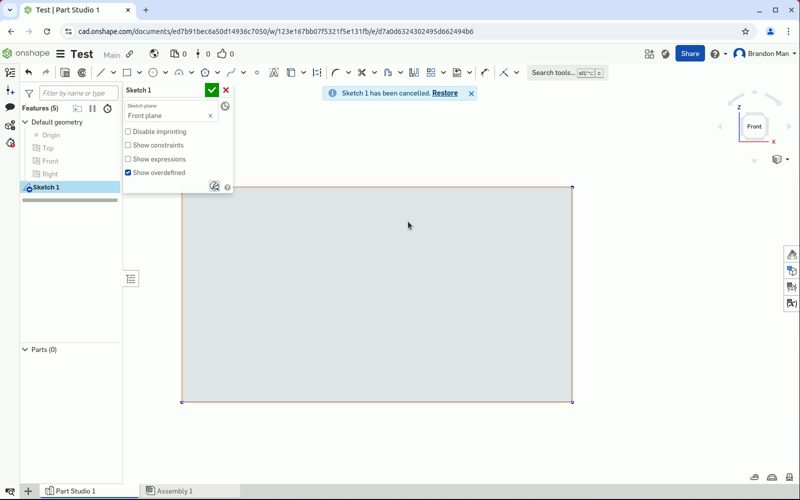
click(408, 221)
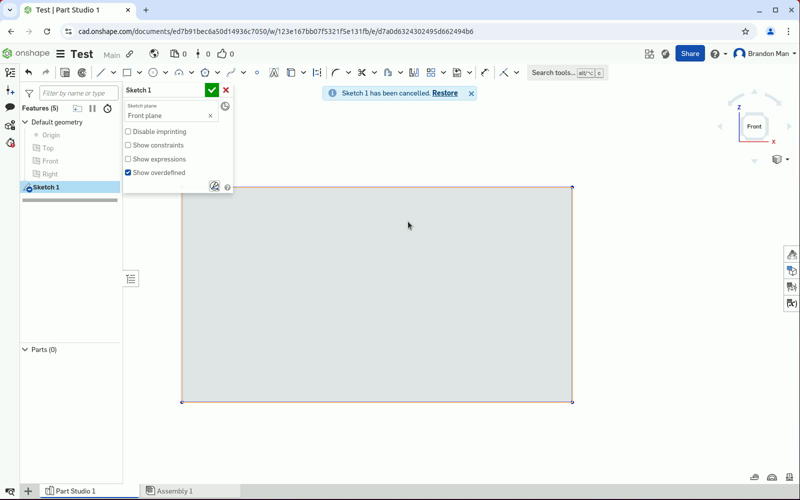
scroll(-6)
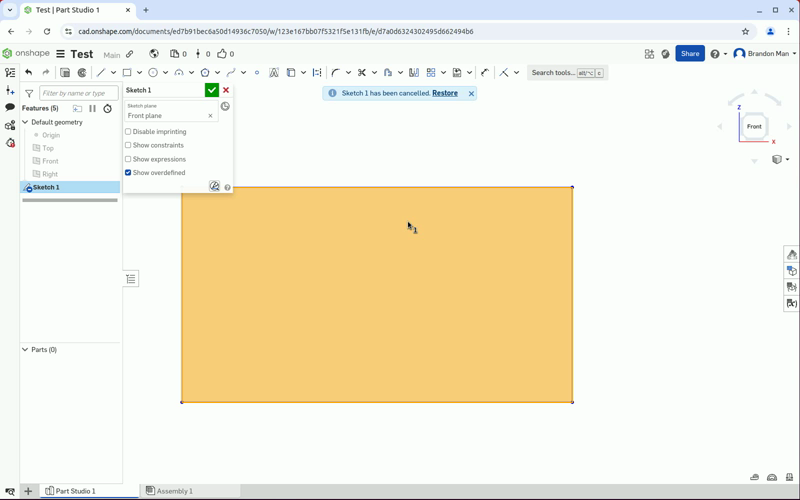
scroll(-6)
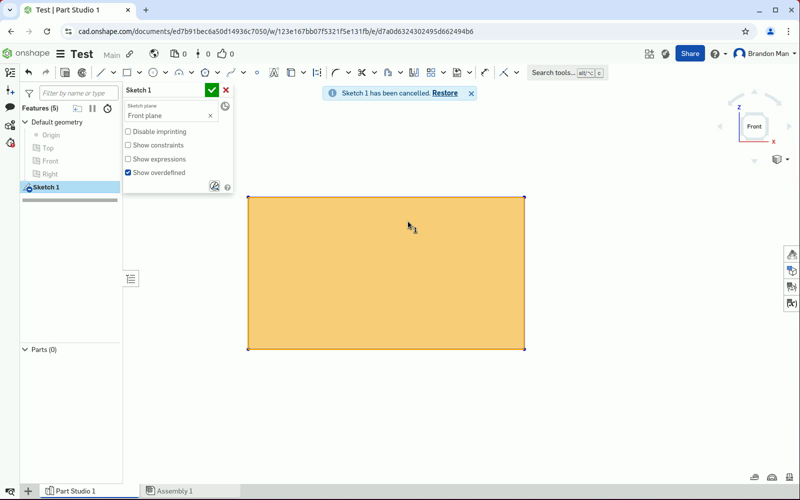
scroll(-6)
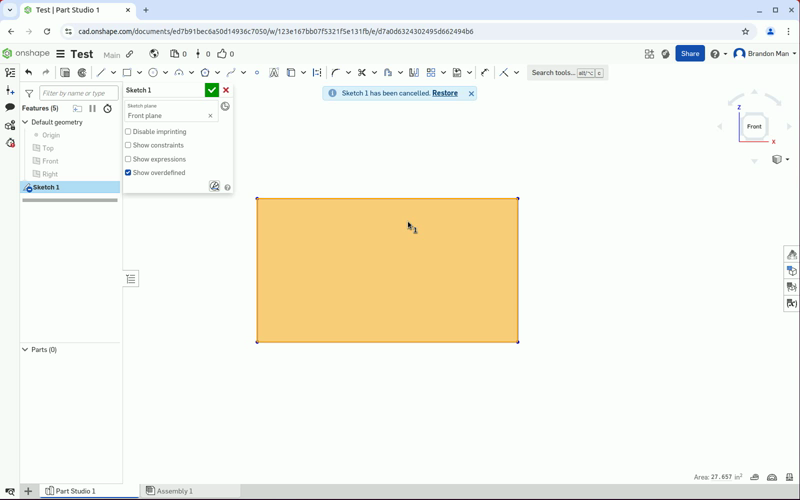
scroll(-6)
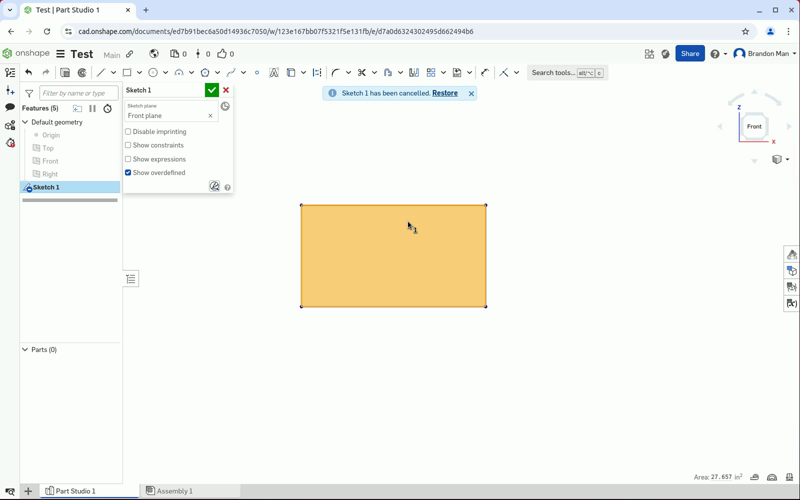
scroll(-6)
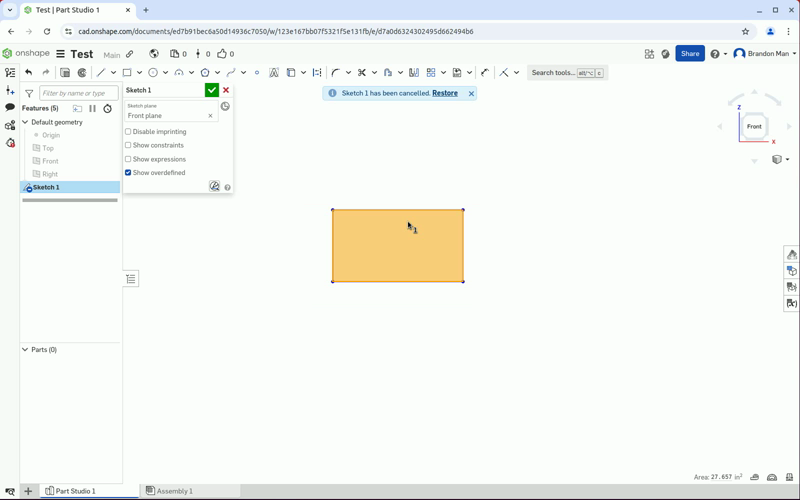
scroll(-6)
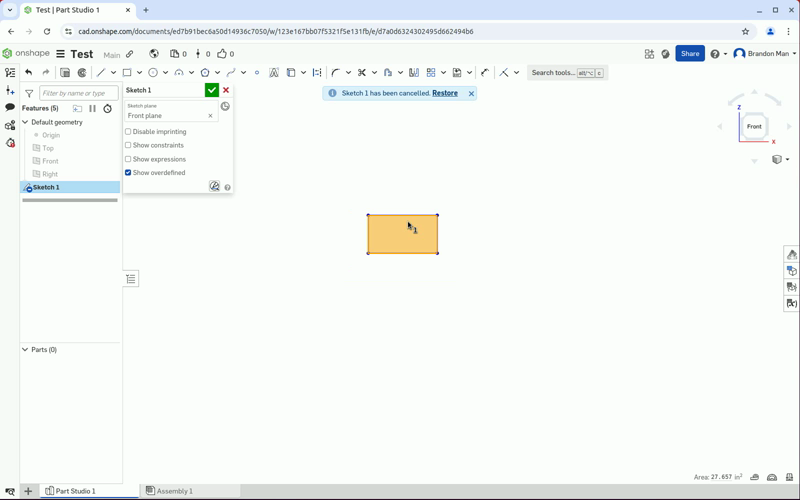
scroll(-6)
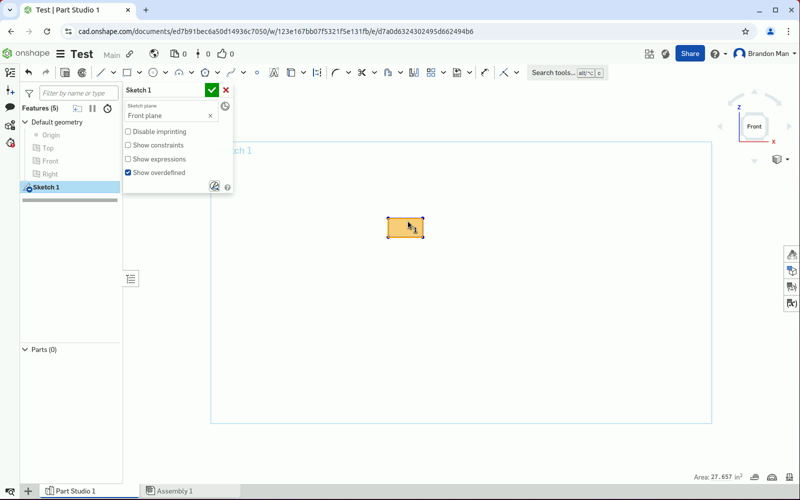
mouse_move(73, 352)
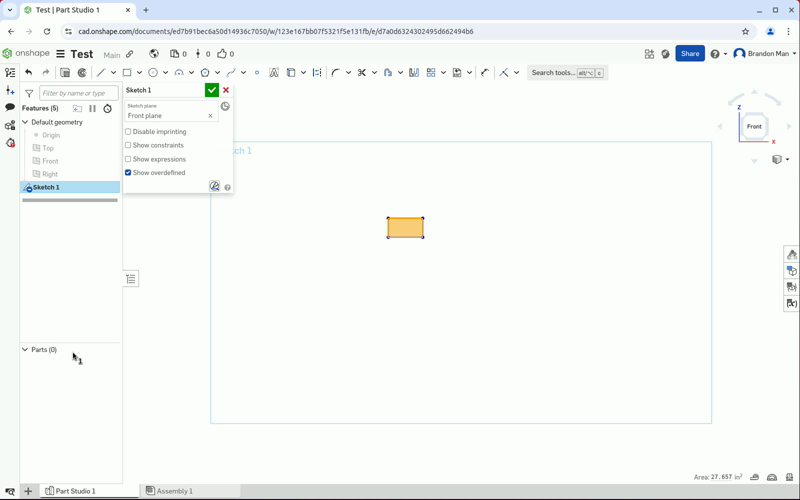
key(shift+y)
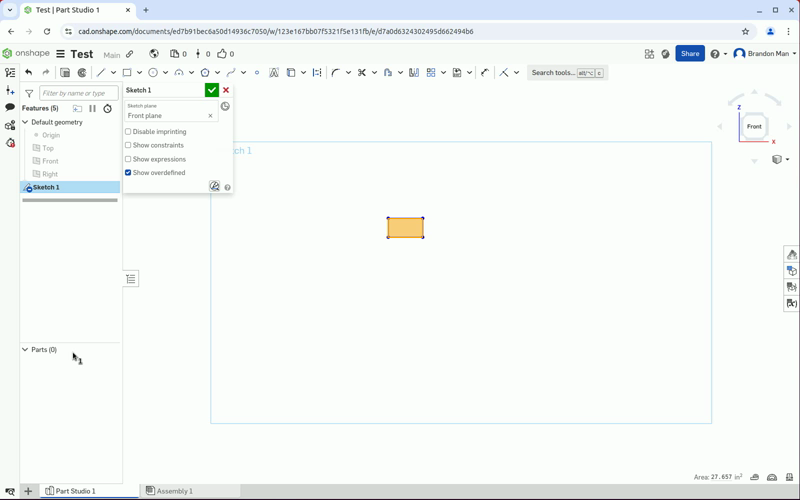
key(shift+e)
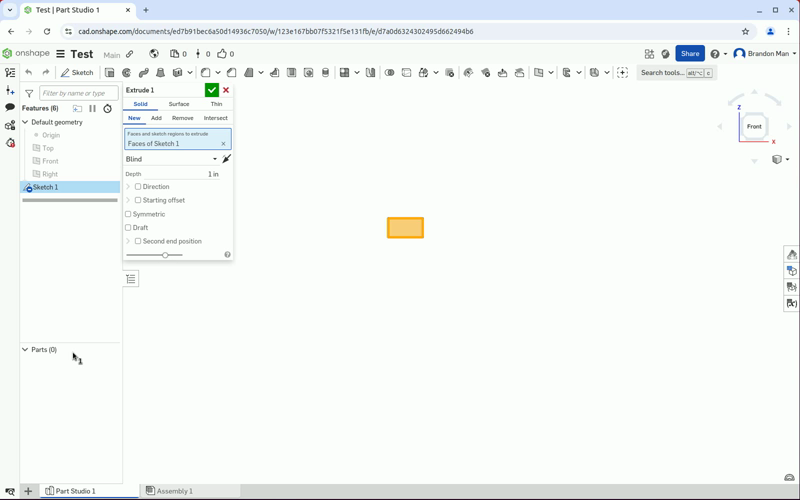
mouse_move(143, 106)
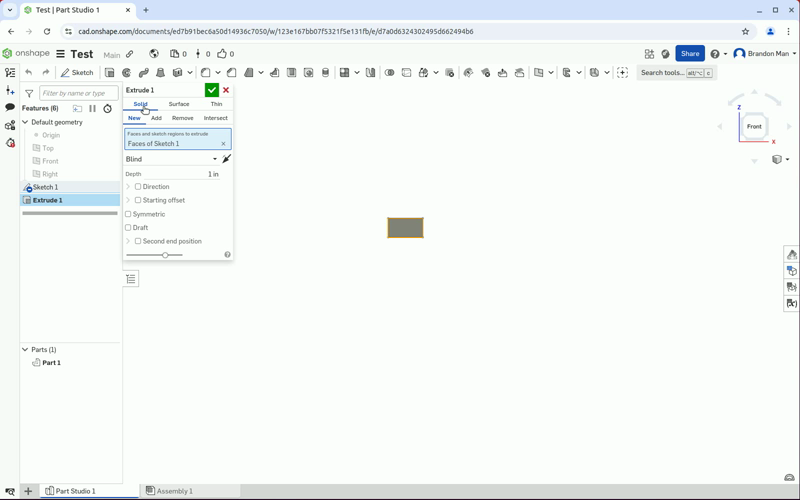
click(143, 106)
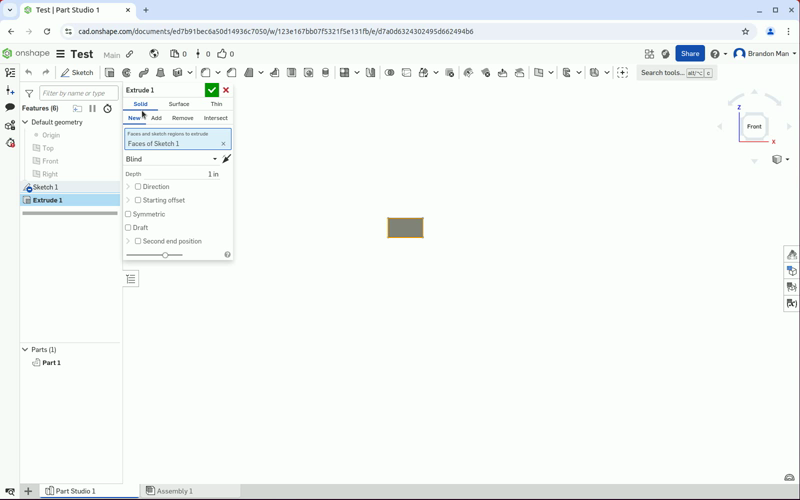
mouse_move(137, 120)
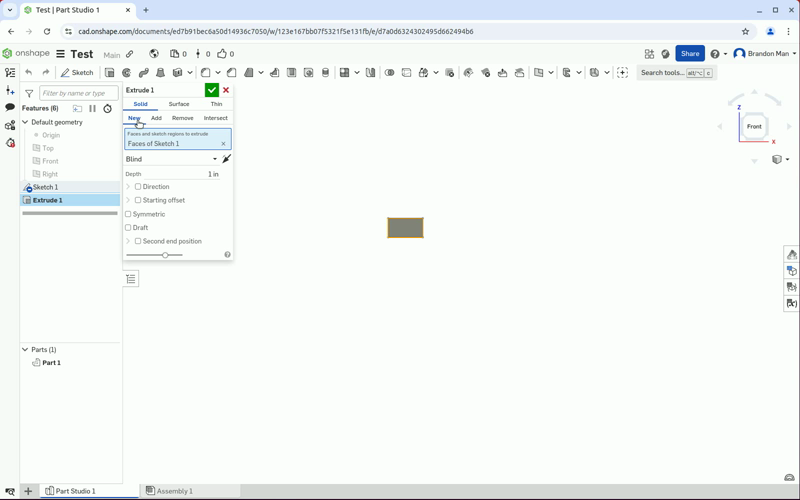
click(137, 120)
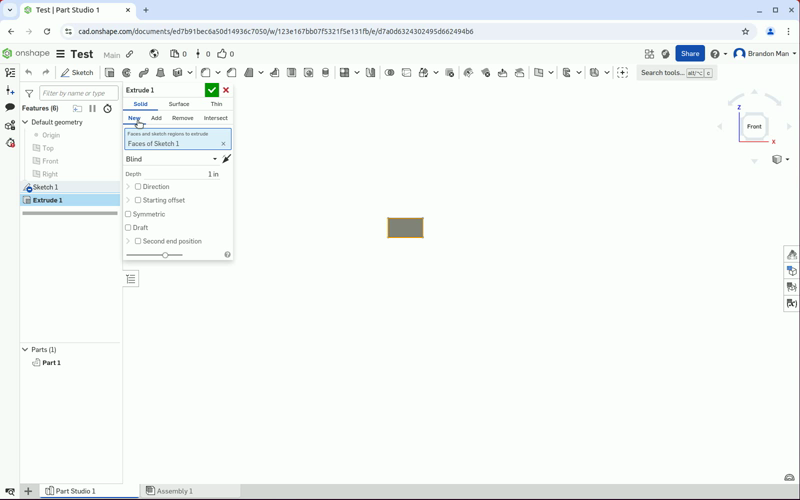
key(tab, 4)
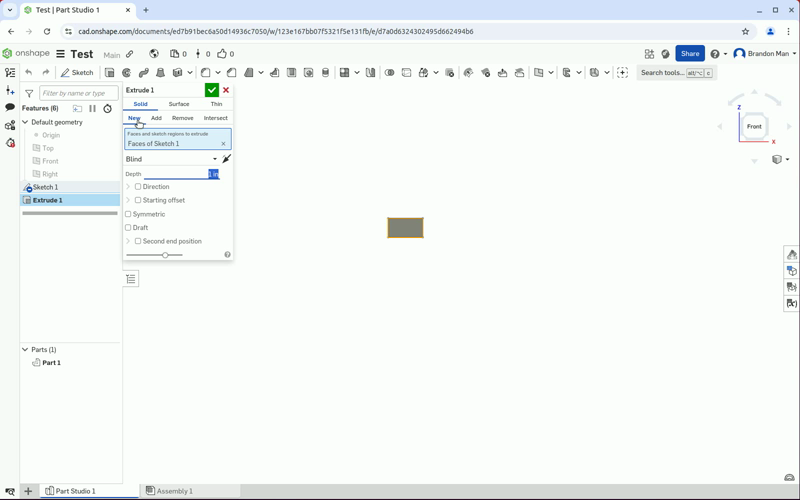
text(18.294)
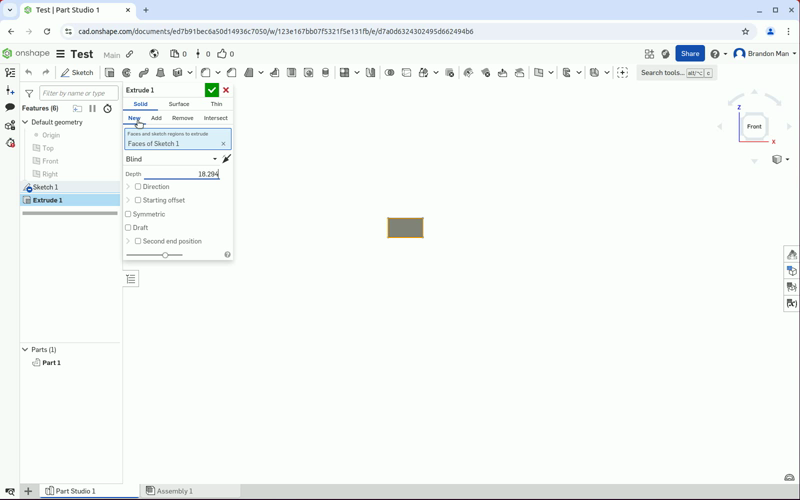
key(enter)
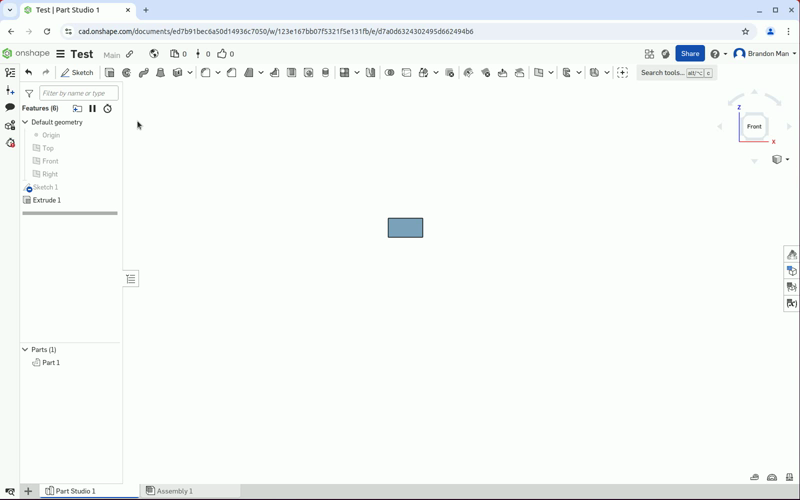
key(shift+h)
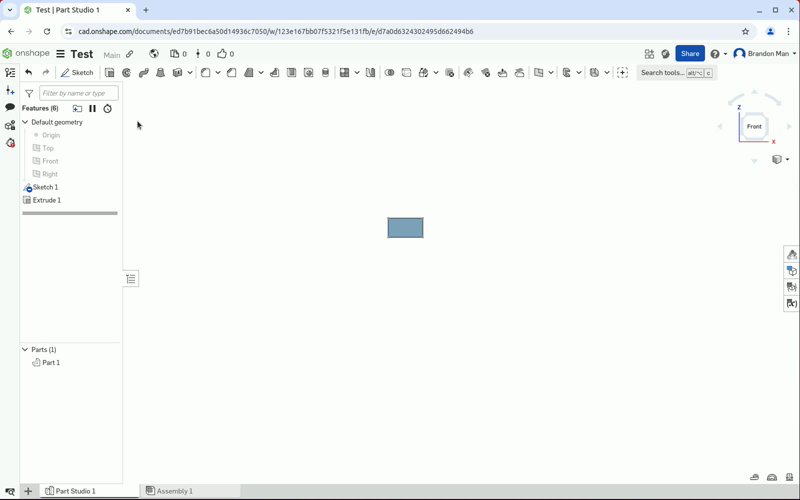
key(shift+h)
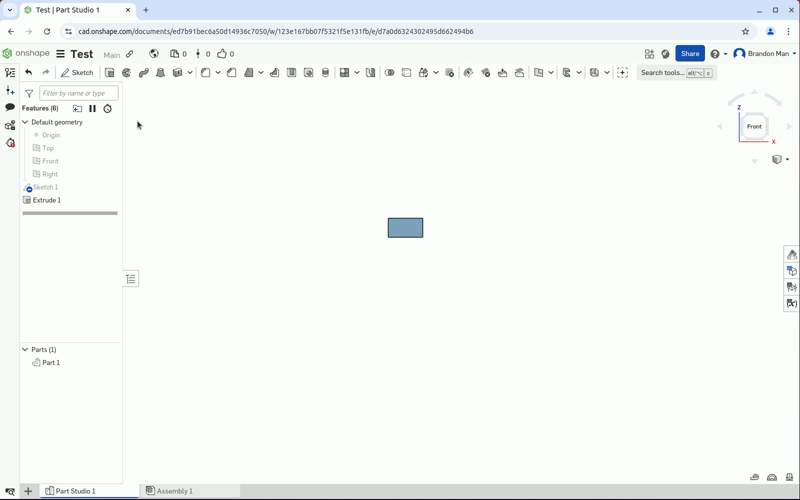
mouse_move(73, 189)
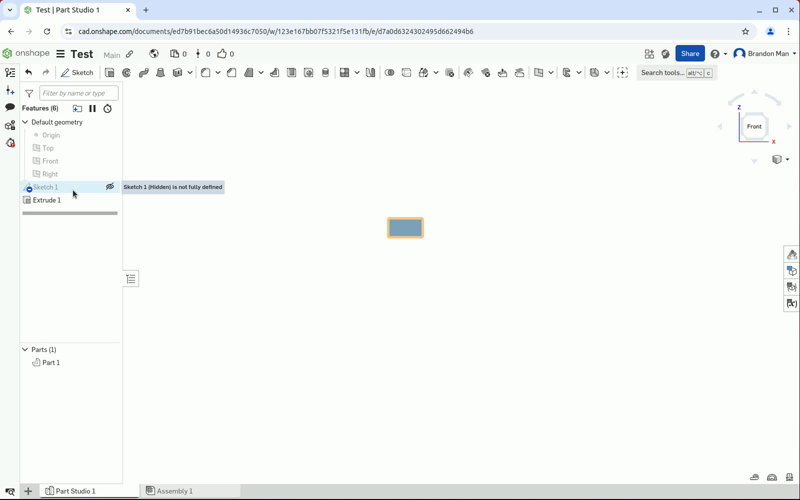
click(73, 189)
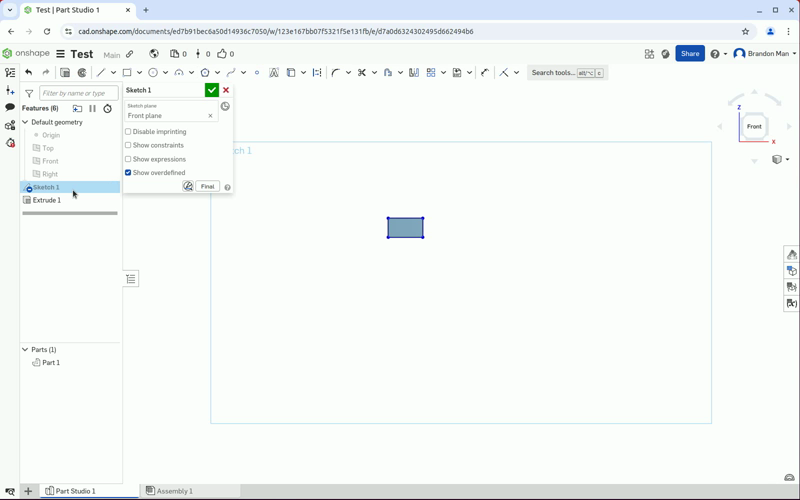
mouse_move(229, 92)
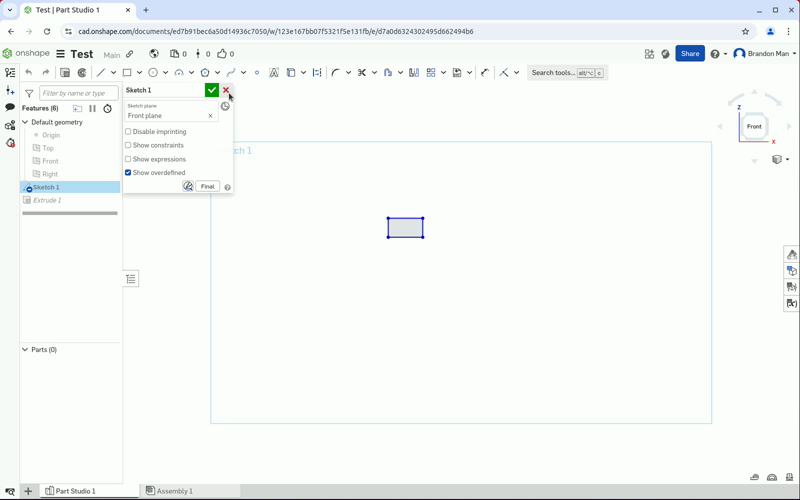
click(229, 92)
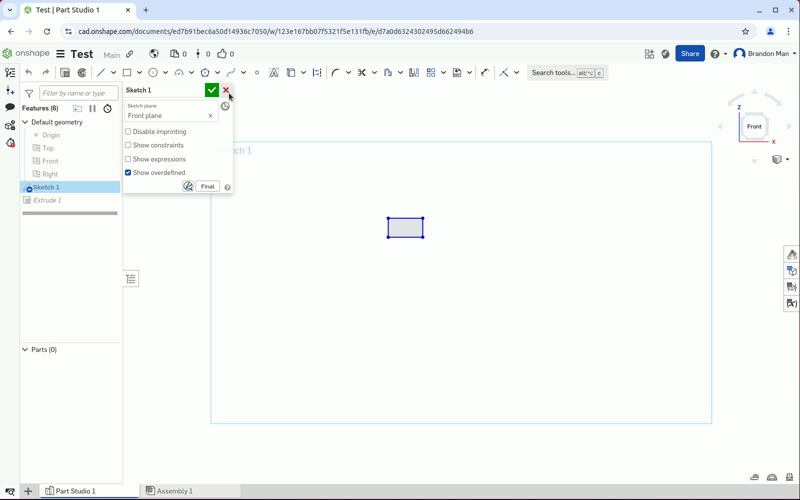
key(shift+s)
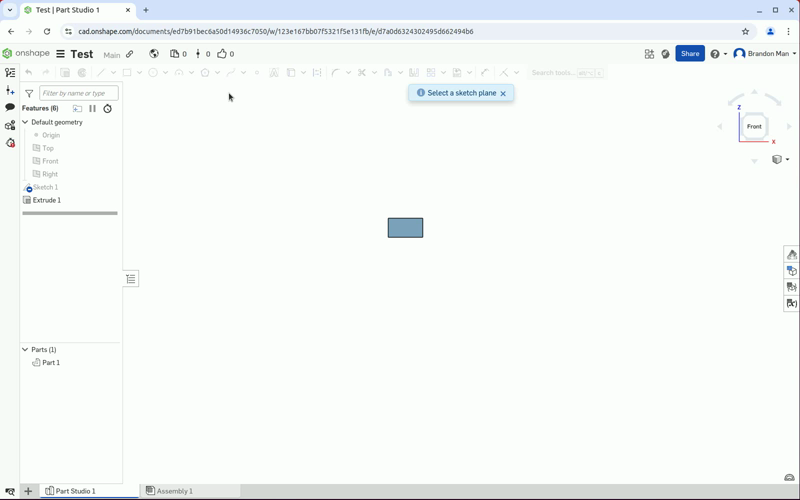
mouse_move(73, 163)
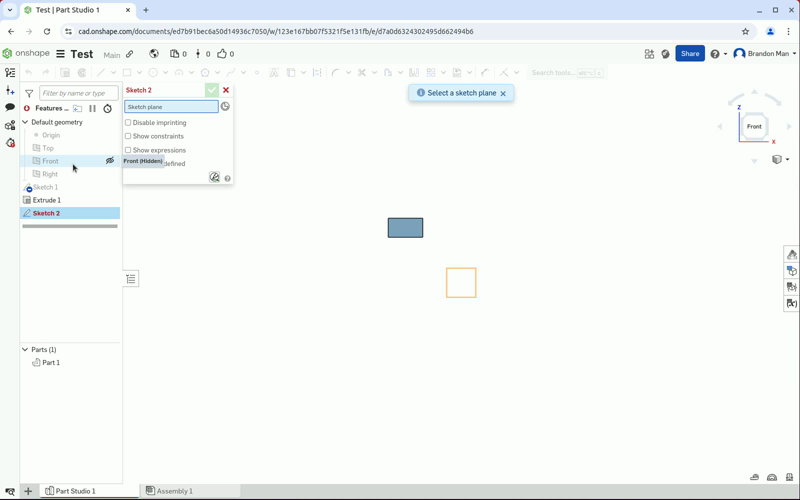
click(73, 163)
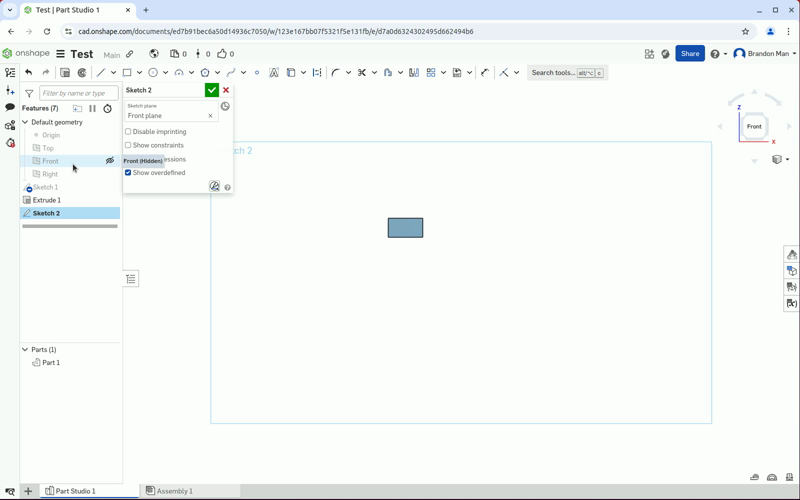
mouse_move(73, 352)
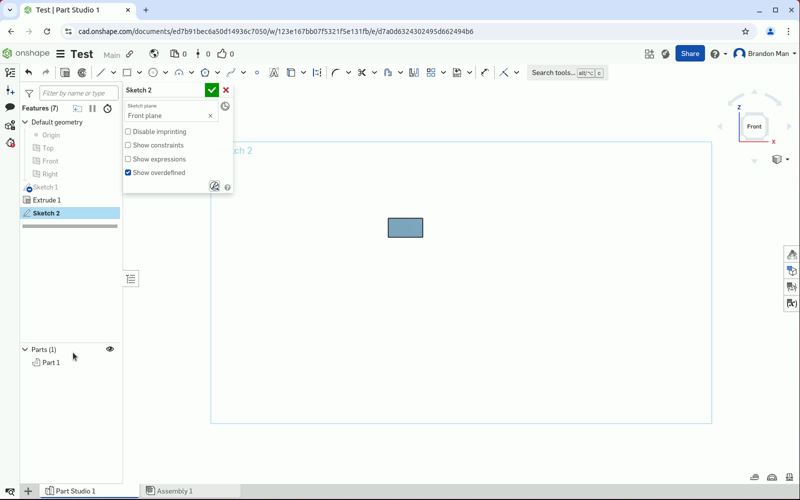
key(y)
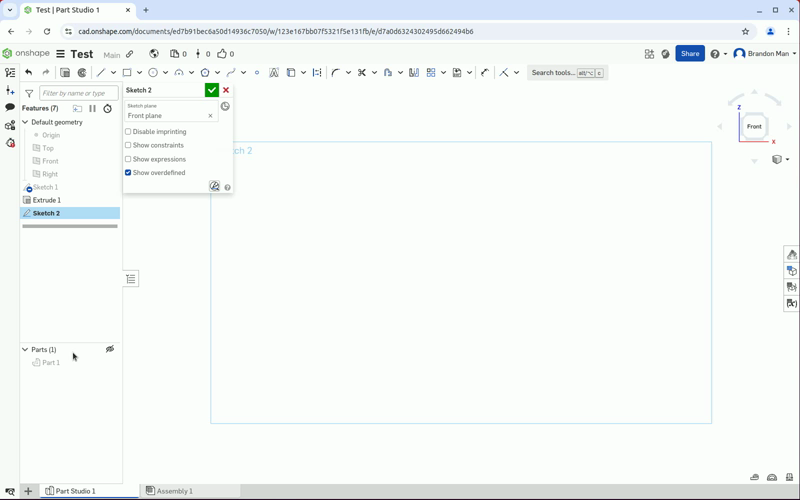
key(l)
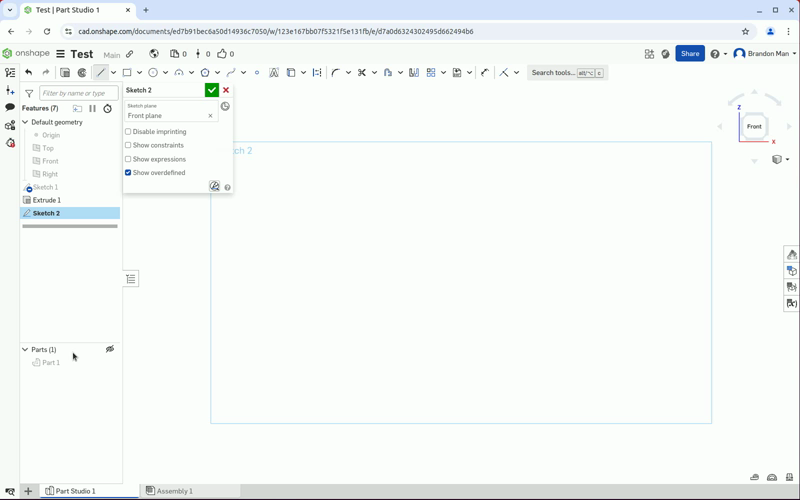
key_down(shift)
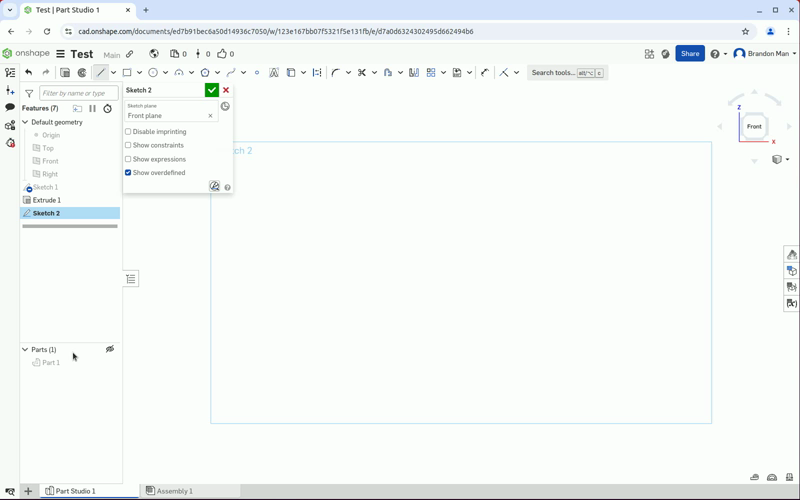
mouse_move(499, 237)
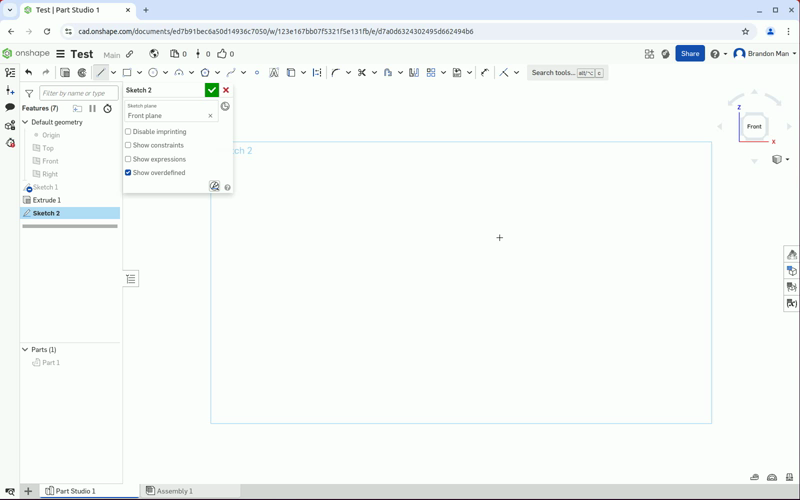
click(499, 237)
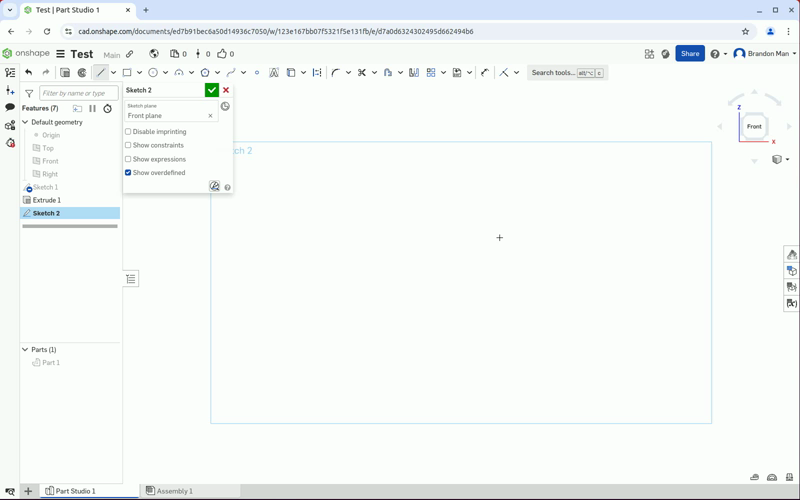
key_up(shift)
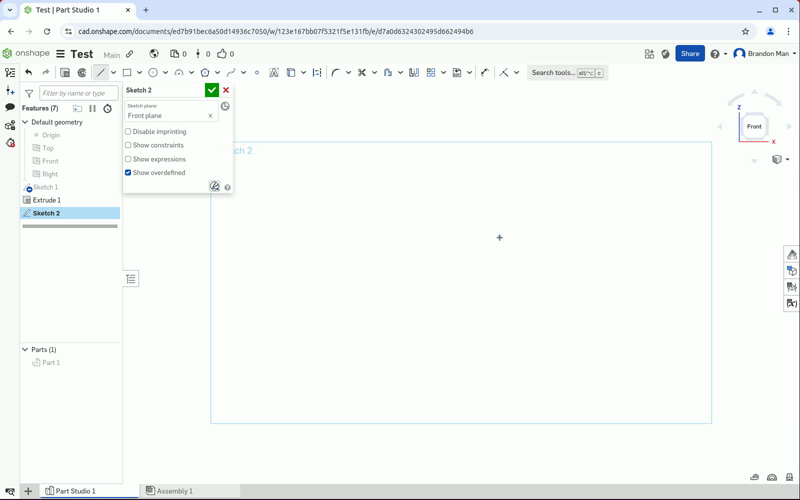
key_down(shift)
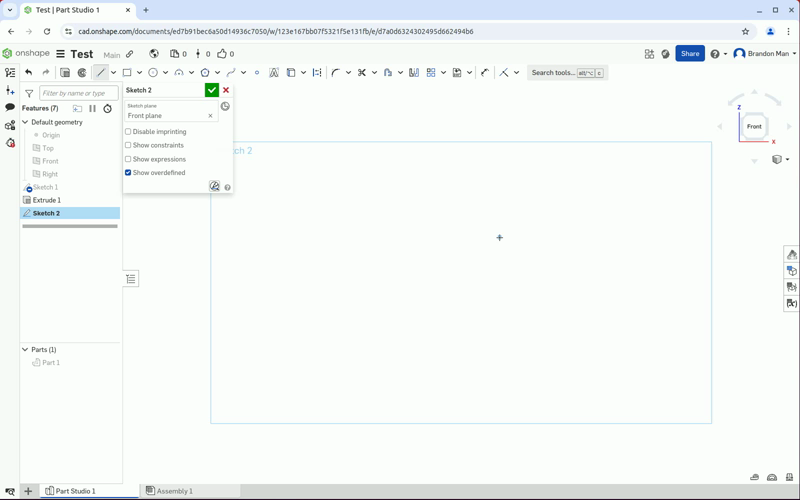
mouse_move(529, 237)
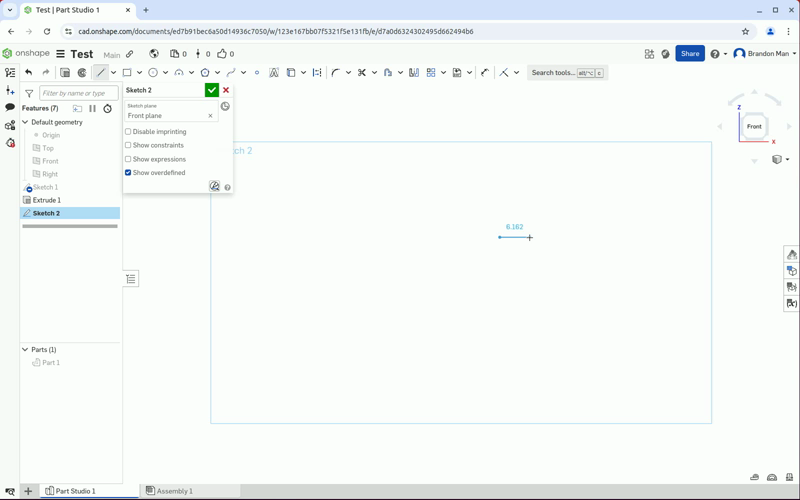
mouse_move(534, 237)
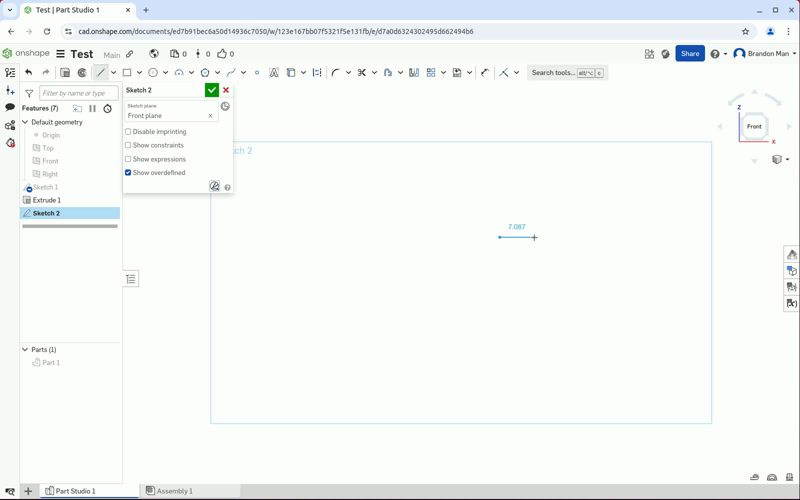
click(534, 237)
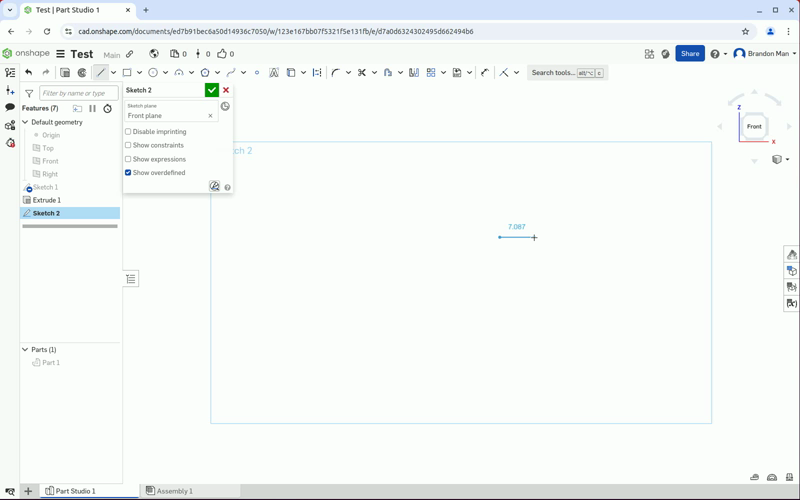
key_up(shift)
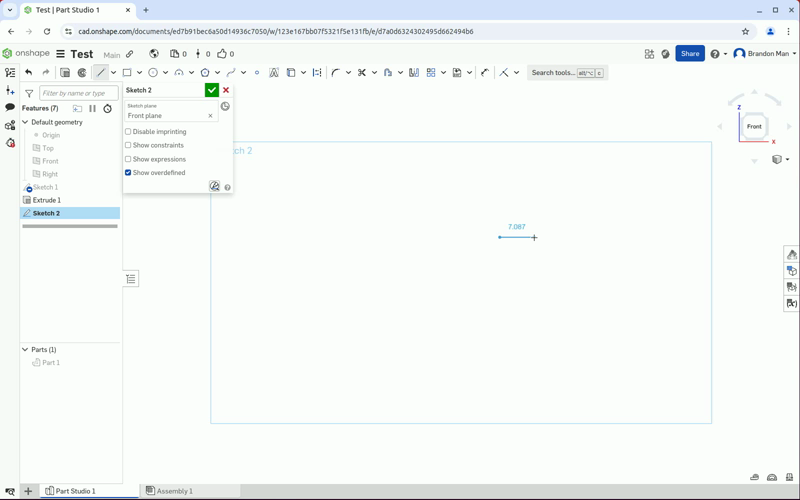
key_down(shift)
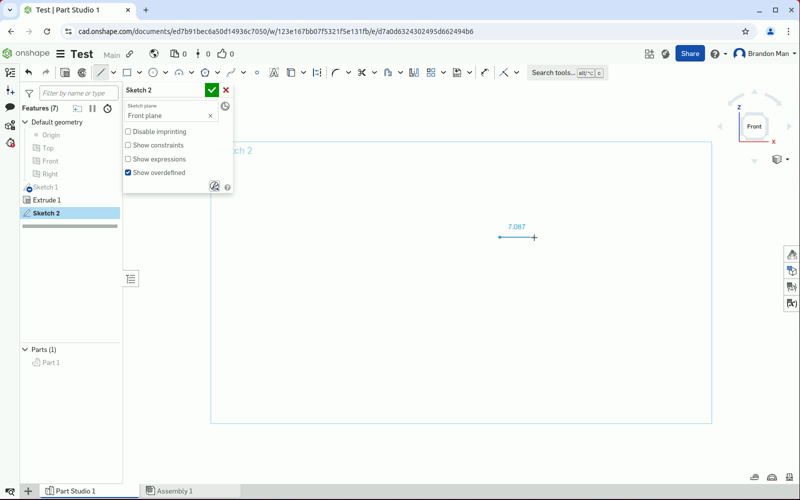
mouse_move(564, 237)
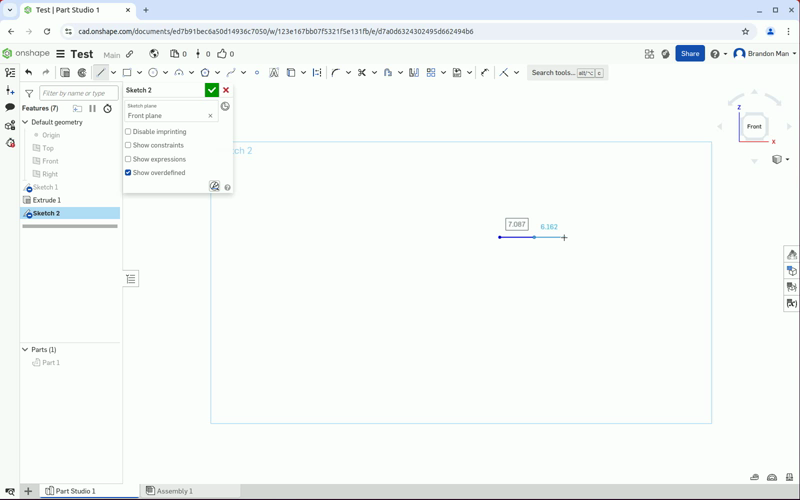
mouse_move(534, 218)
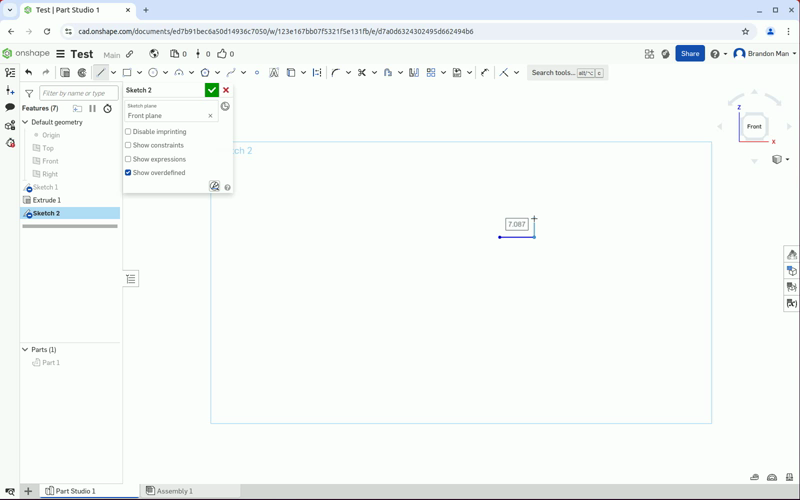
click(534, 218)
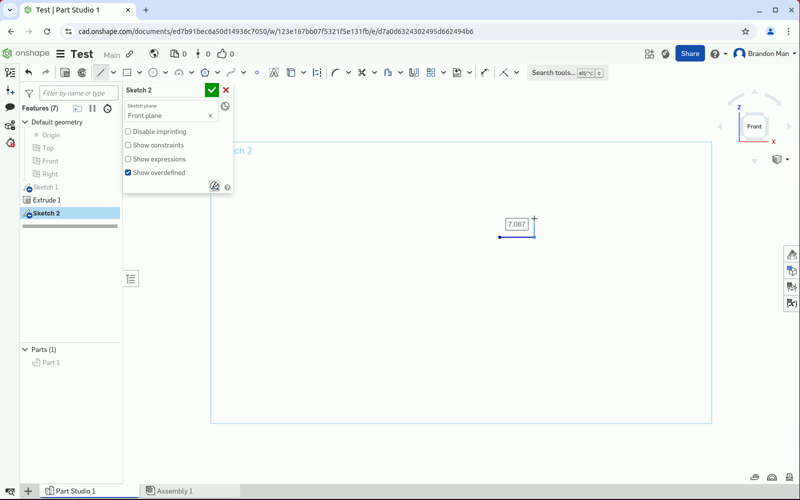
key_up(shift)
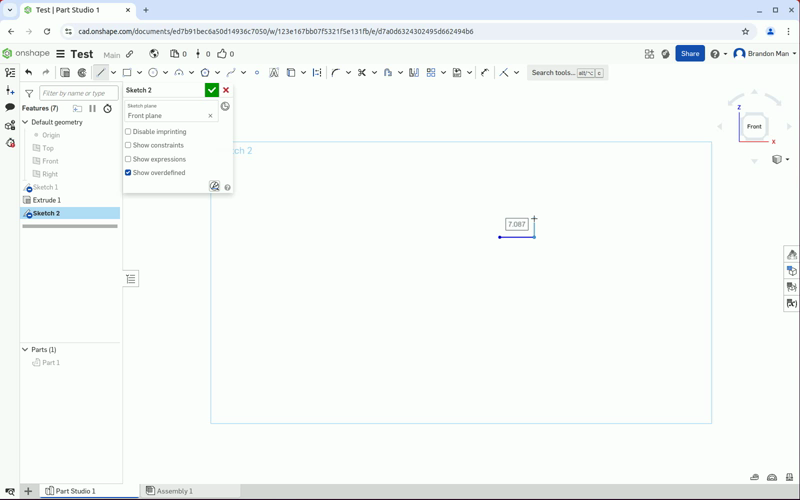
key_down(shift)
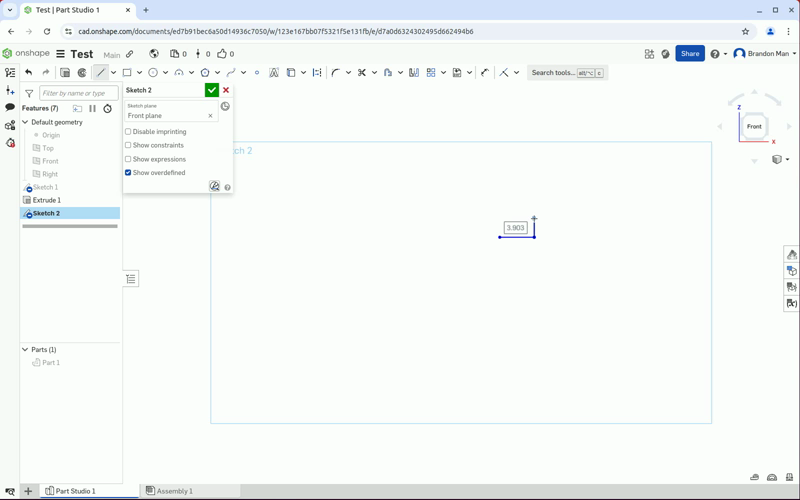
mouse_move(564, 218)
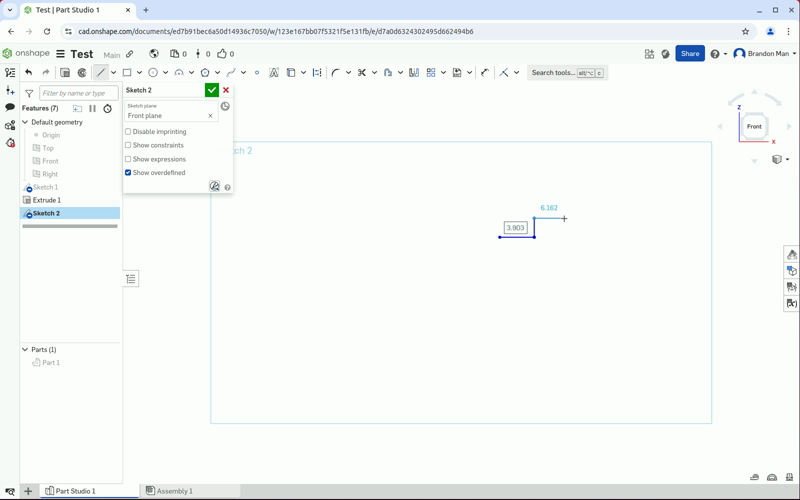
mouse_move(499, 218)
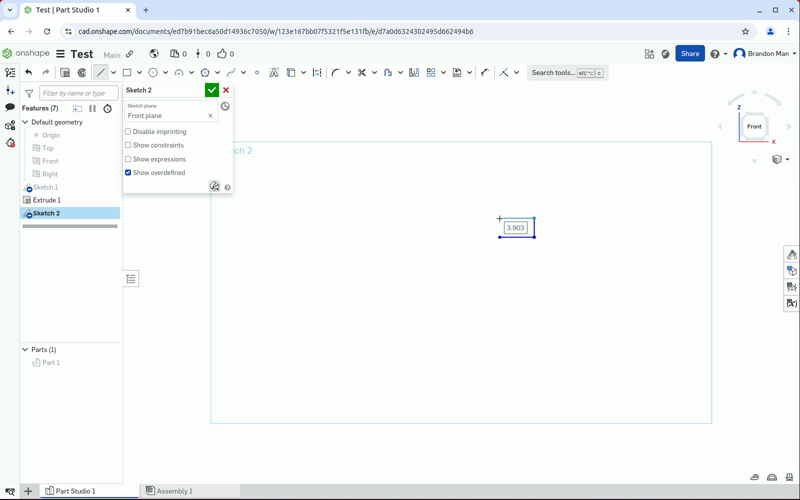
click(499, 218)
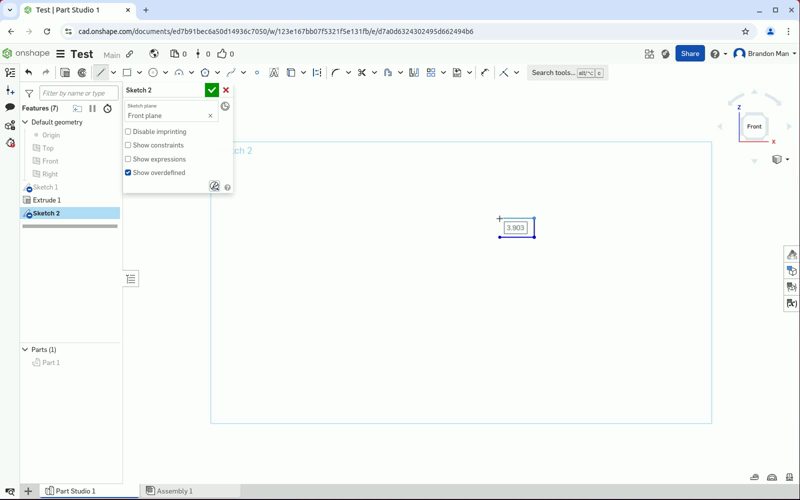
key_up(shift)
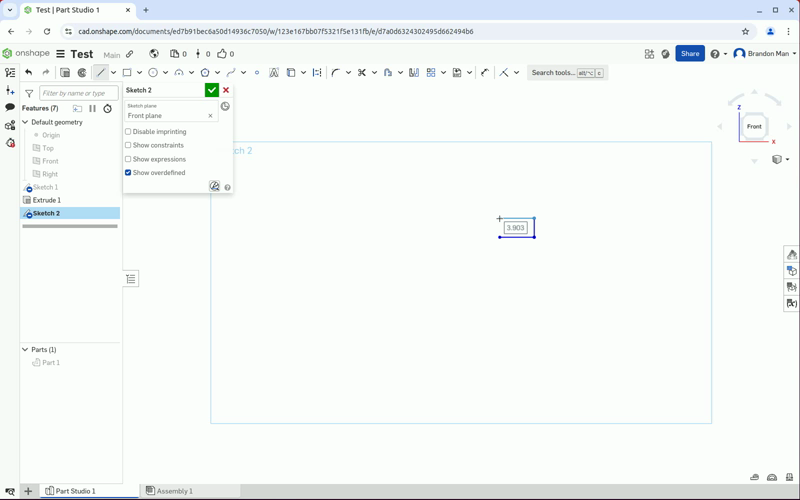
mouse_move(529, 218)
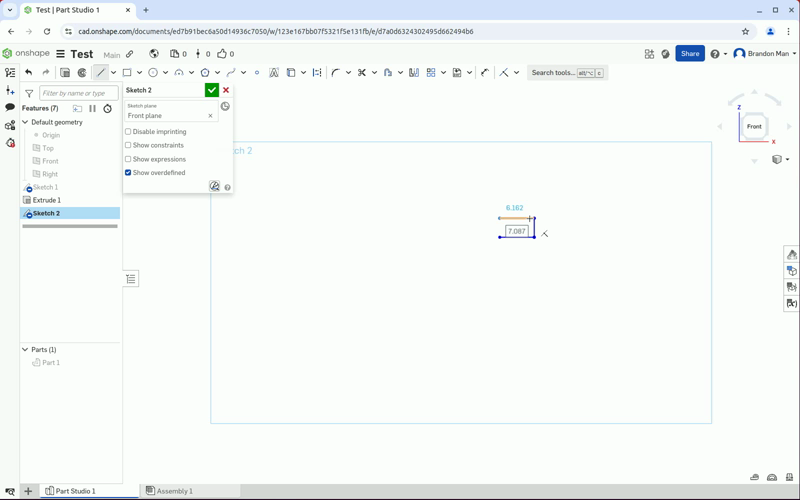
key_down(shift)
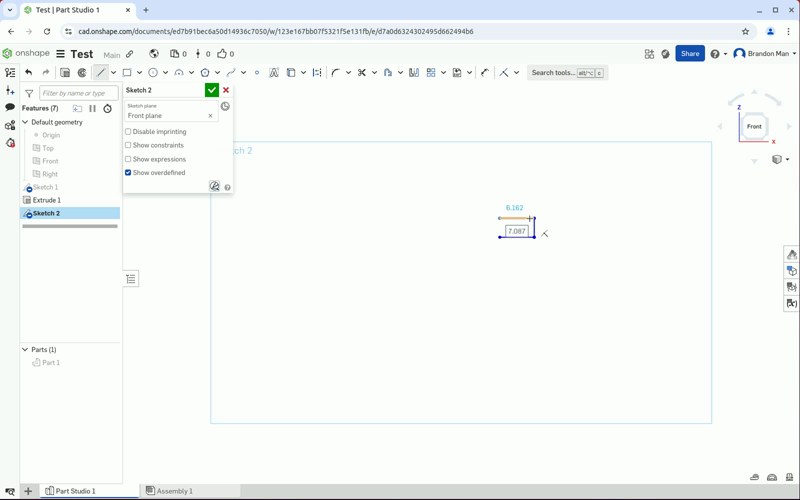
mouse_move(499, 237)
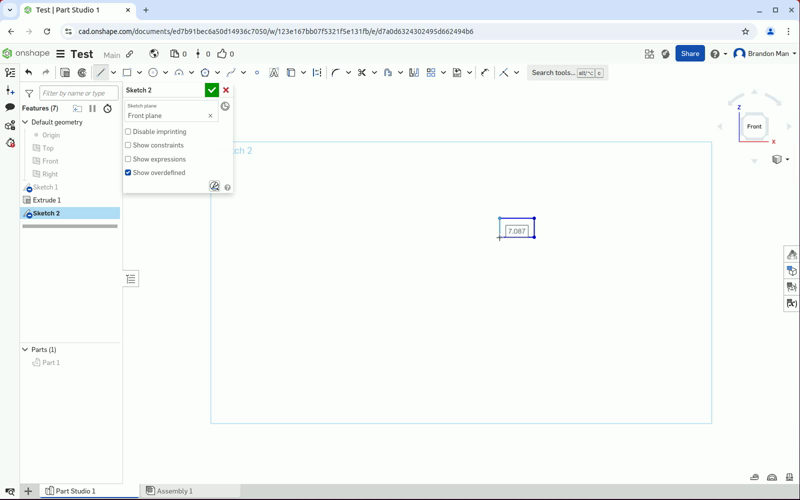
key_up(shift)
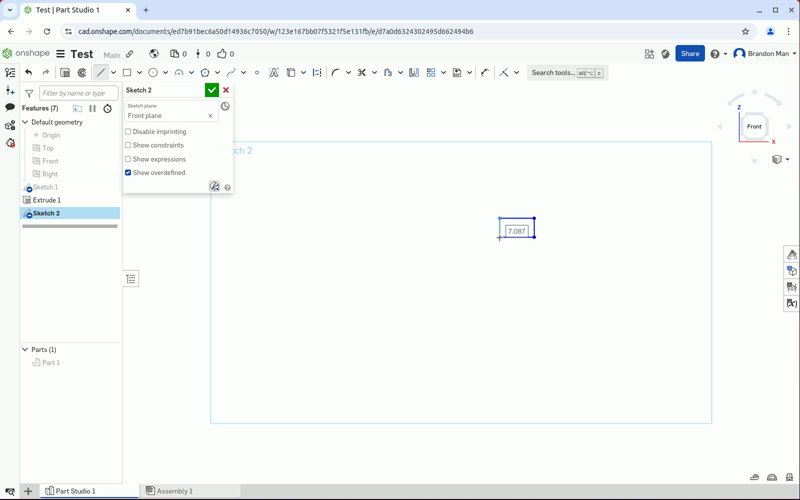
click(499, 237)
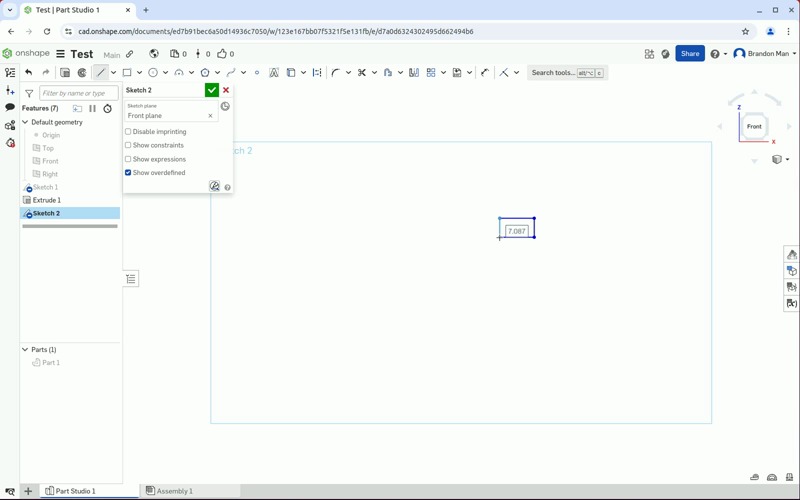
key(esc)
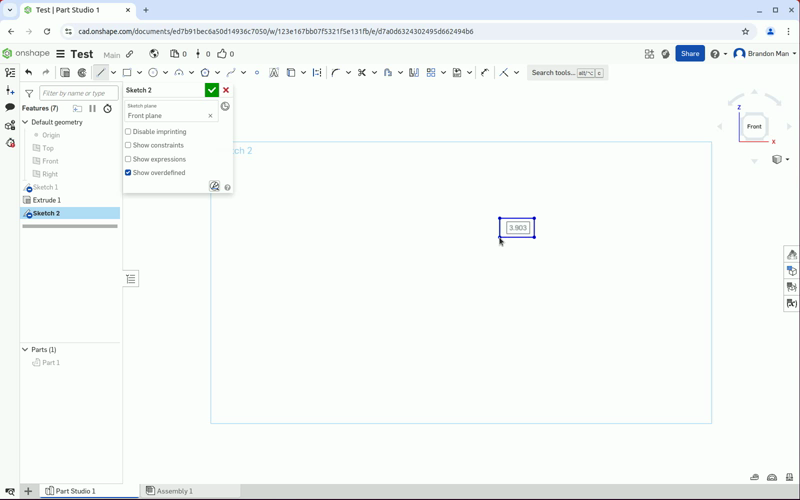
mouse_move(513, 219)
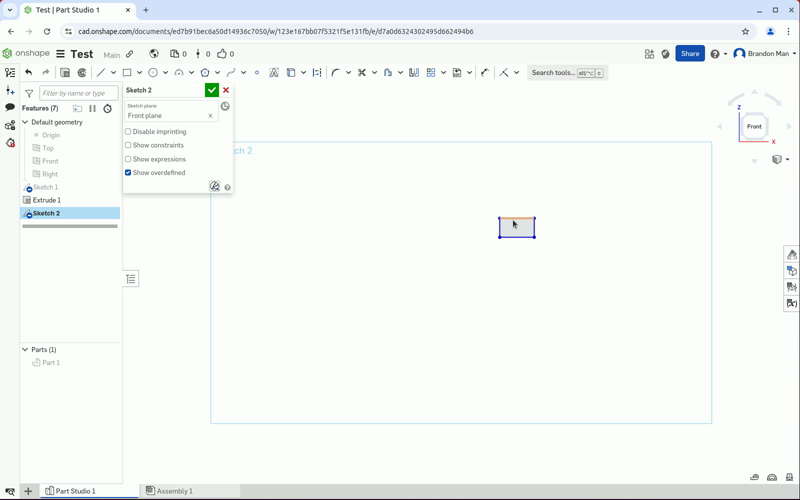
scroll(6)
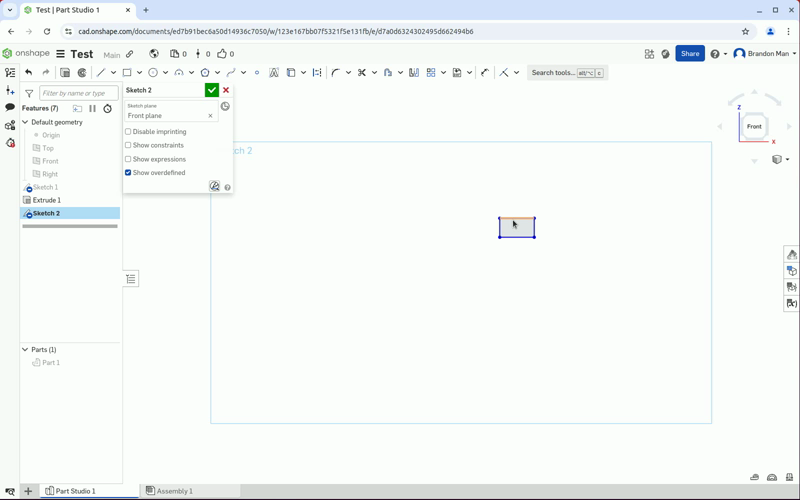
scroll(6)
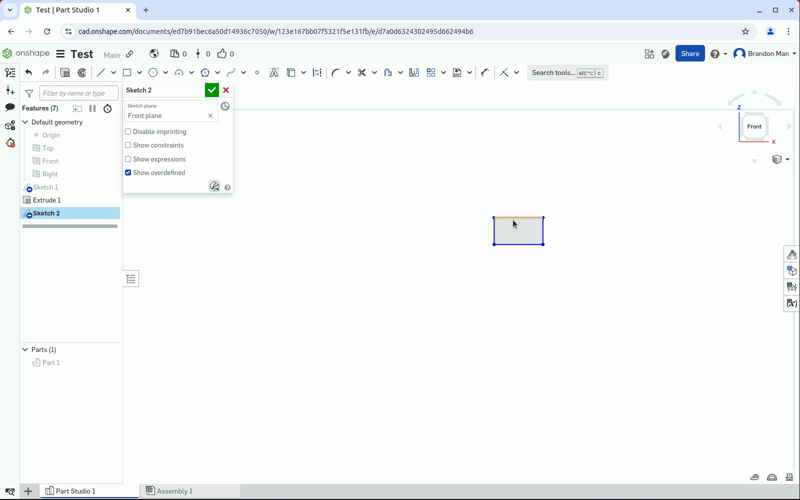
scroll(6)
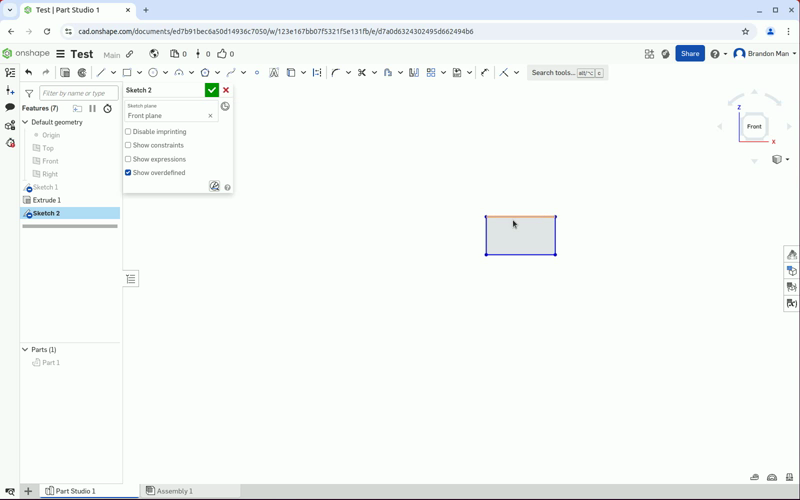
scroll(6)
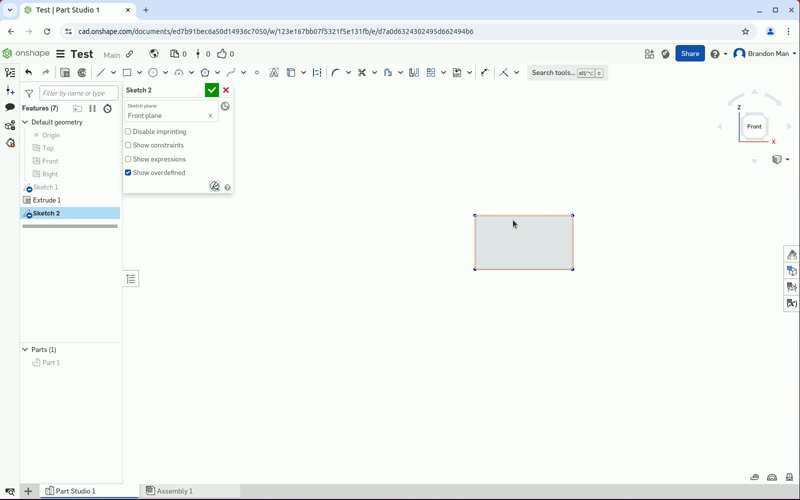
scroll(6)
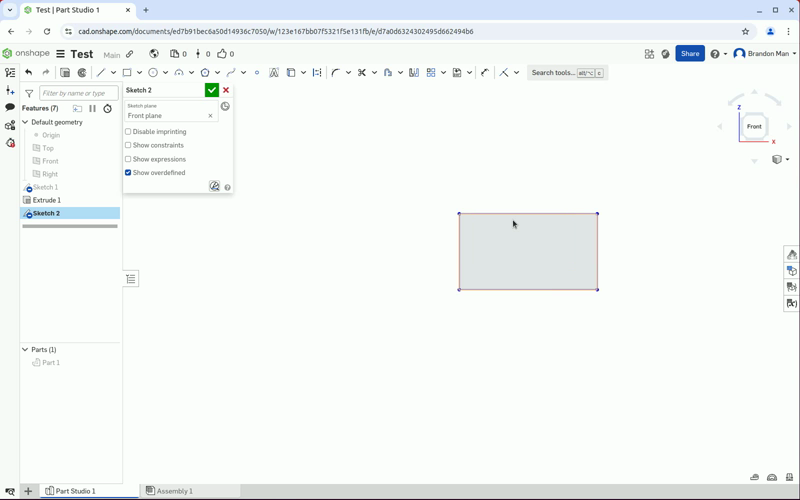
scroll(6)
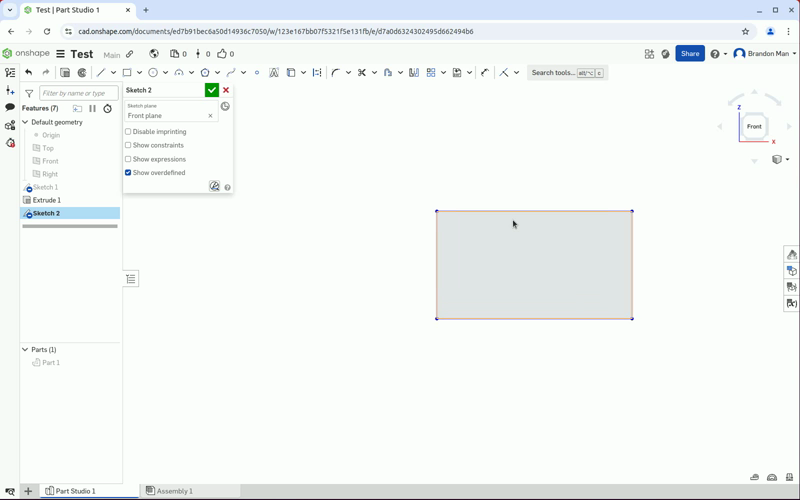
scroll(6)
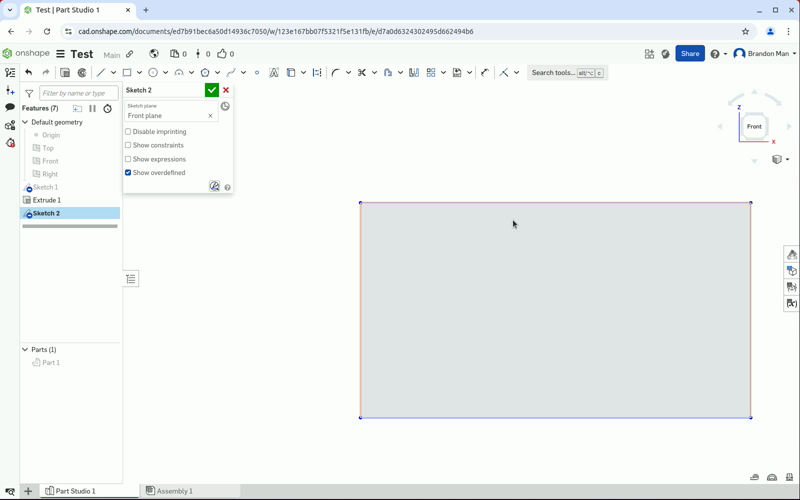
click(513, 219)
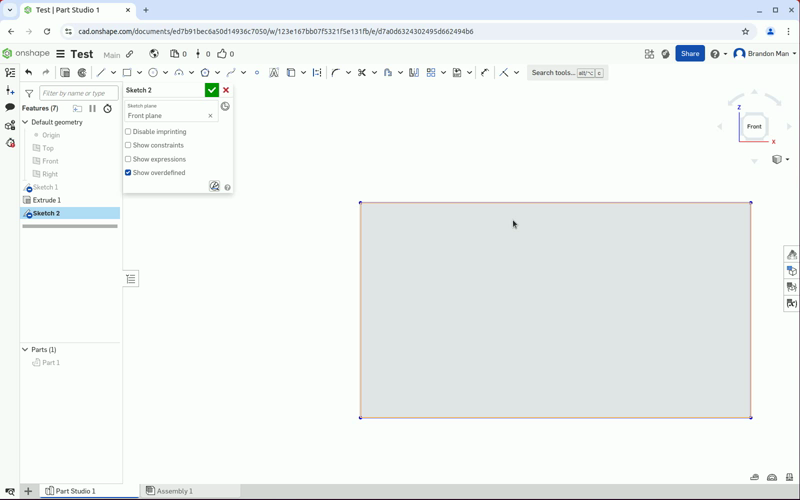
scroll(-6)
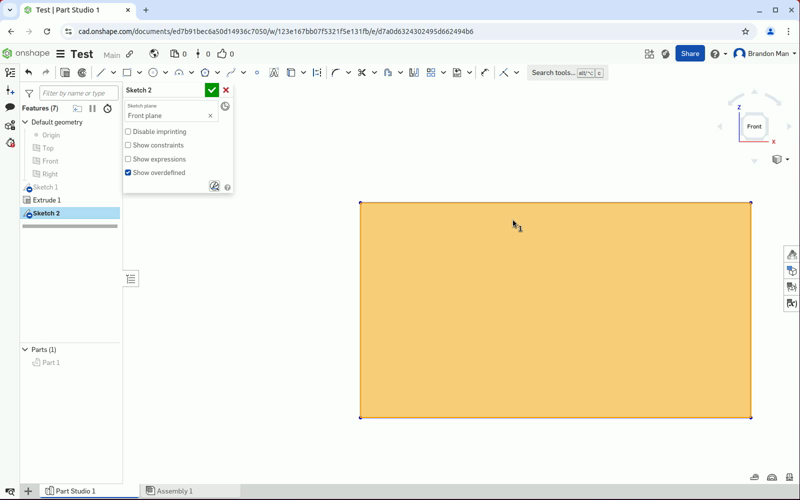
scroll(-6)
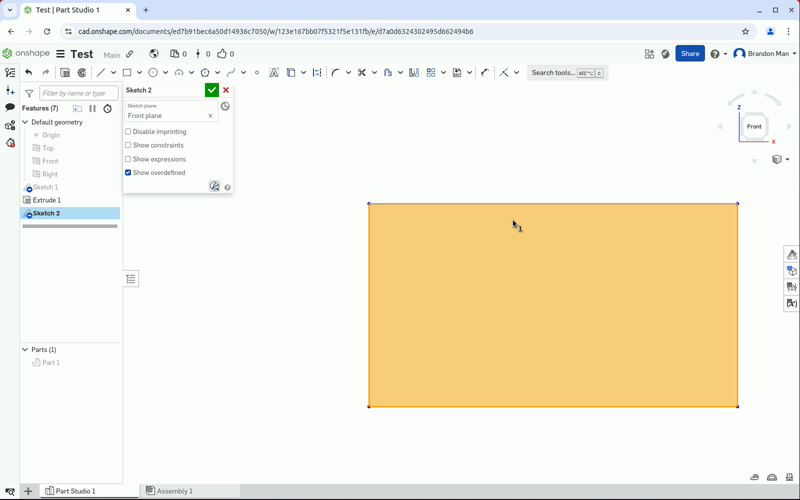
scroll(-6)
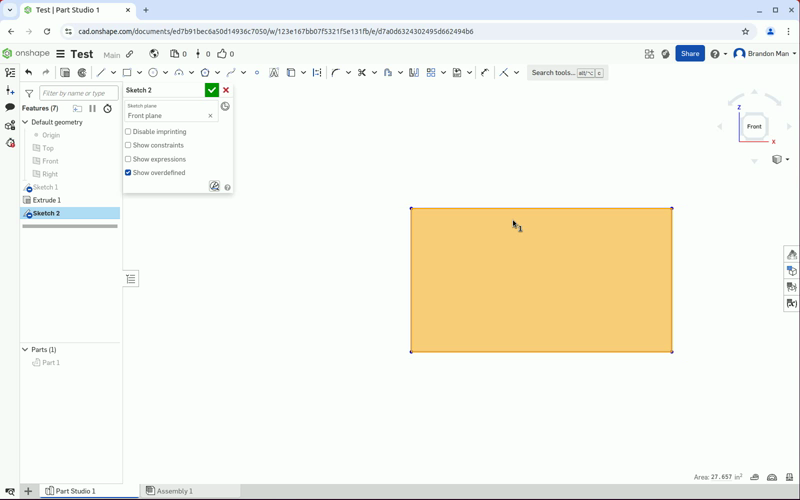
scroll(-6)
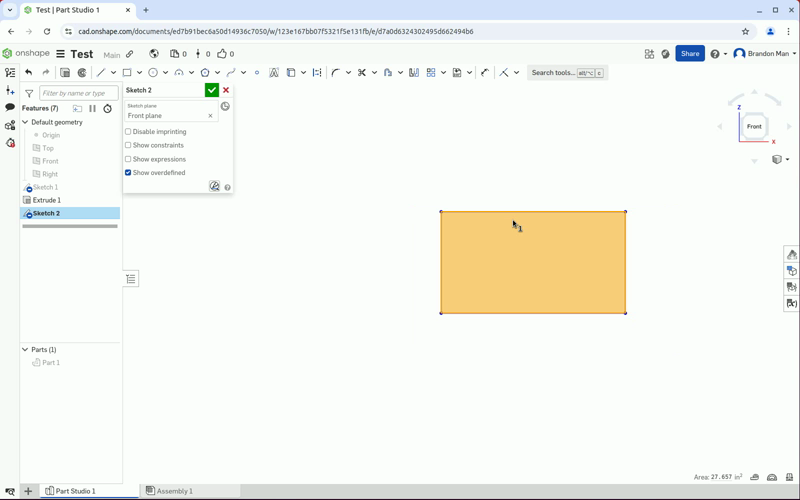
scroll(-6)
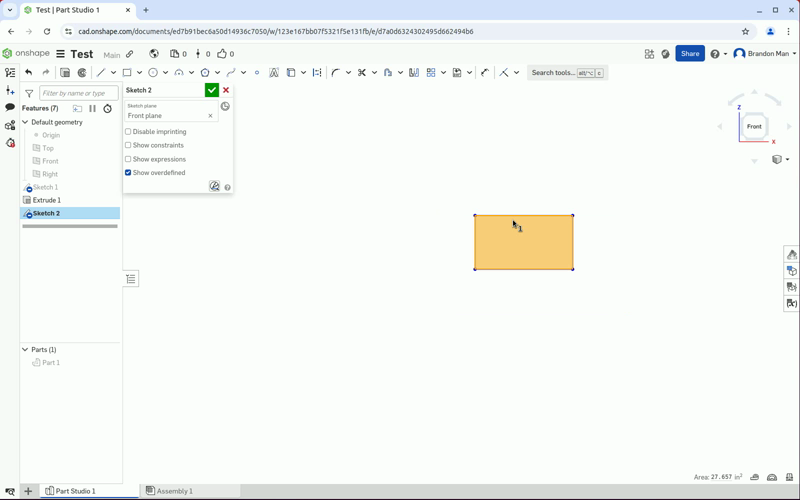
scroll(-6)
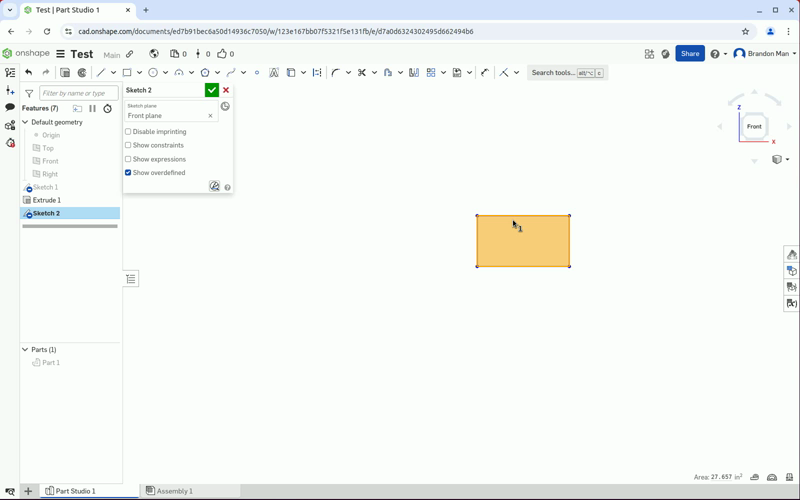
scroll(-6)
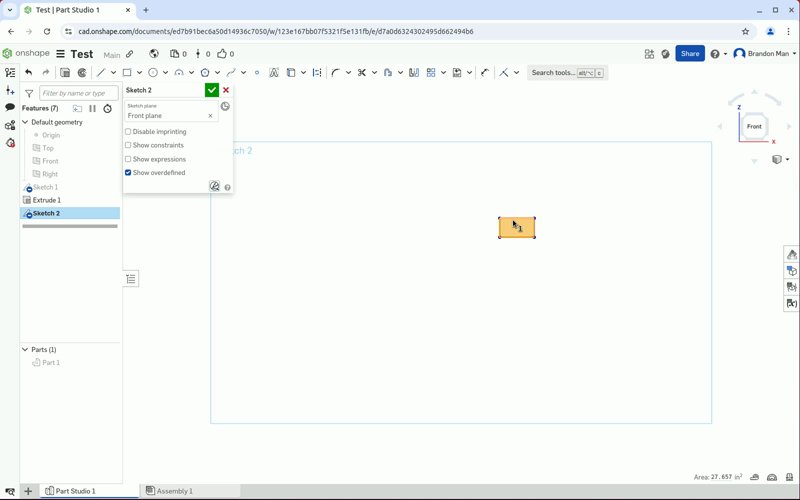
mouse_move(73, 352)
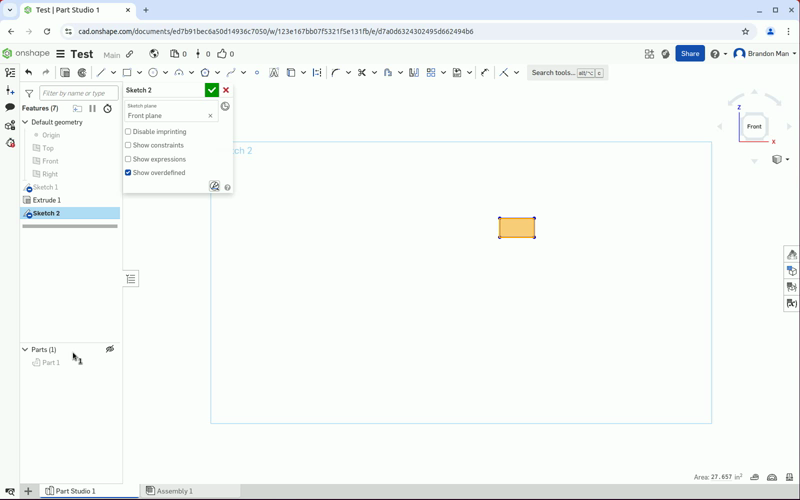
key(shift+y)
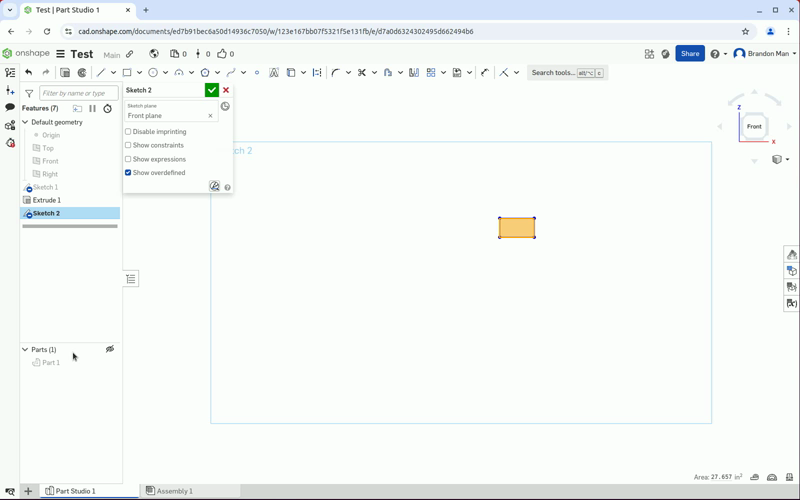
key(shift+e)
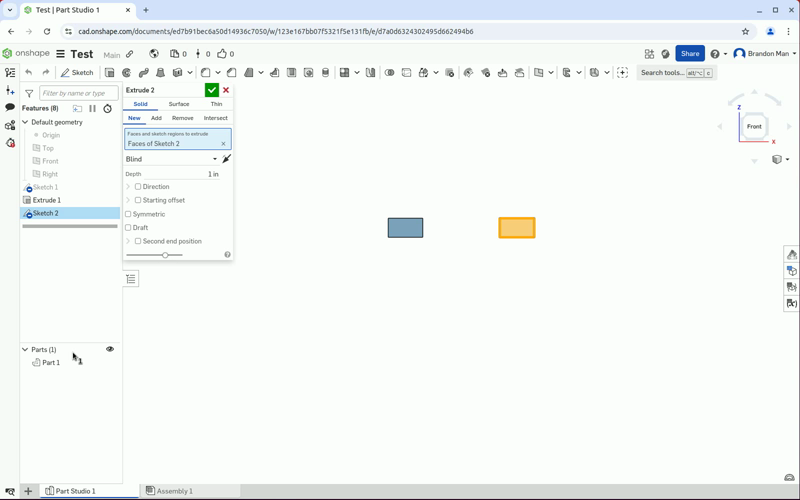
mouse_move(143, 106)
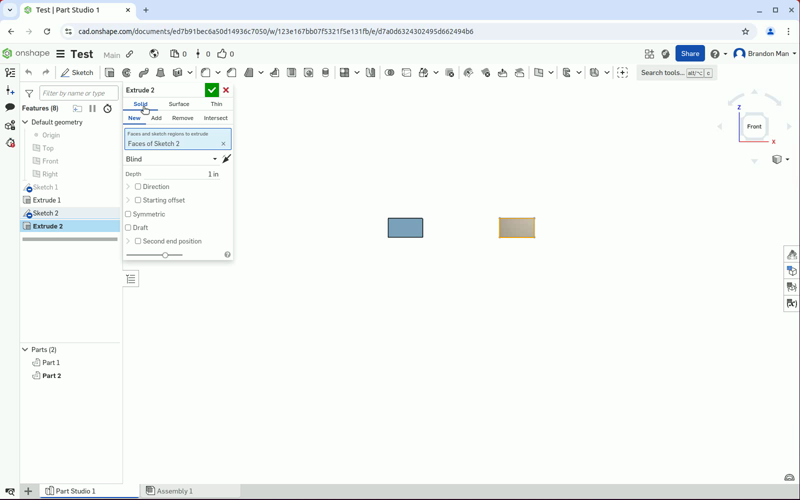
click(143, 106)
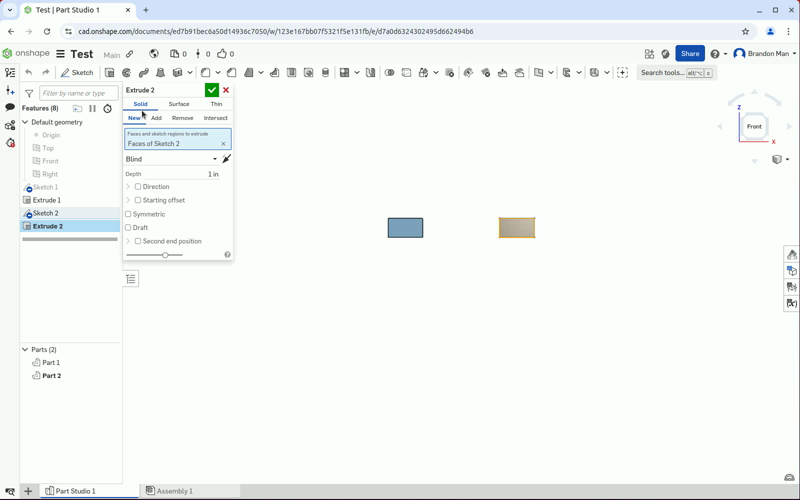
mouse_move(137, 120)
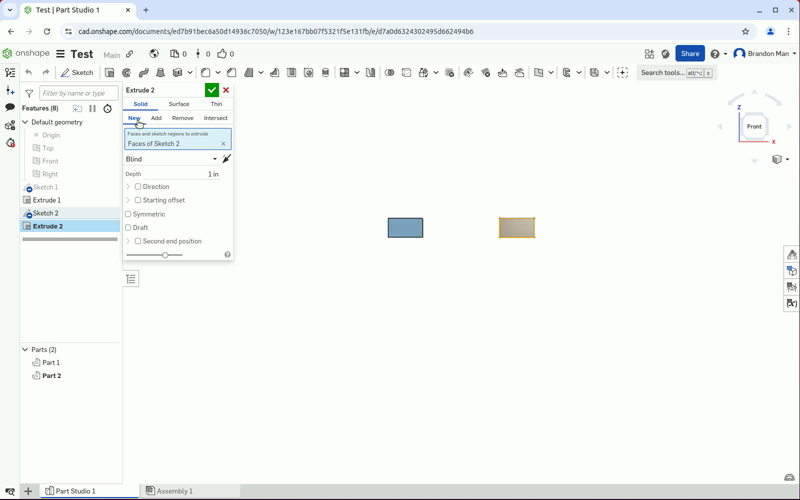
click(137, 120)
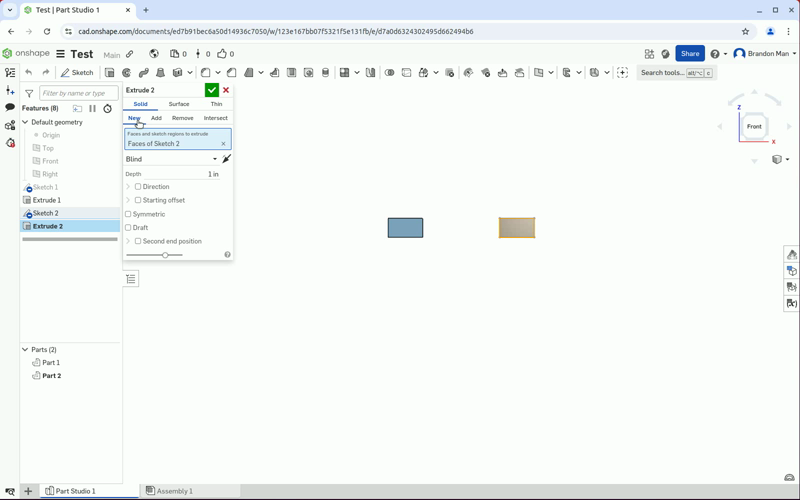
key(tab, 4)
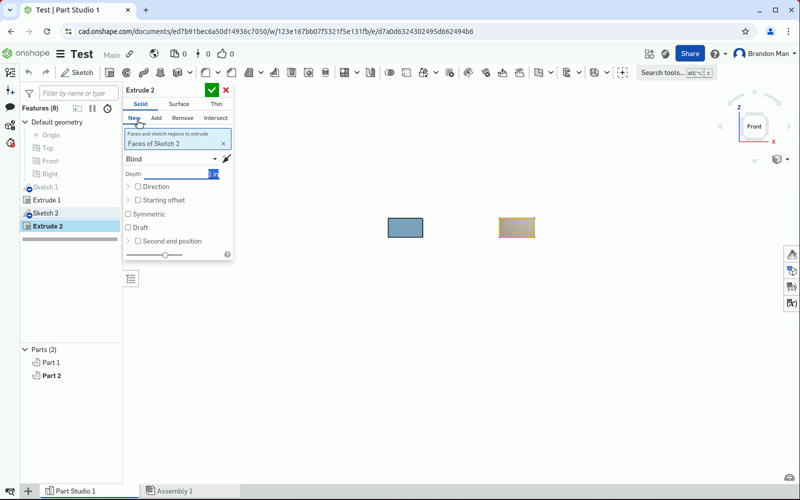
text(18.294)
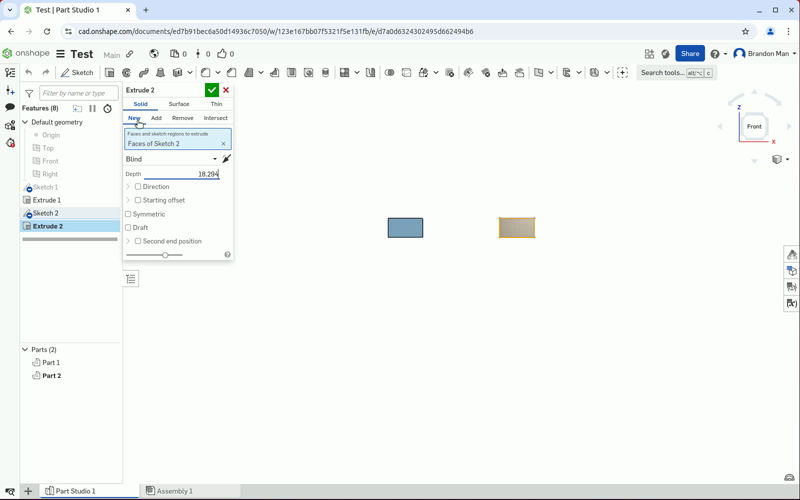
key(enter)
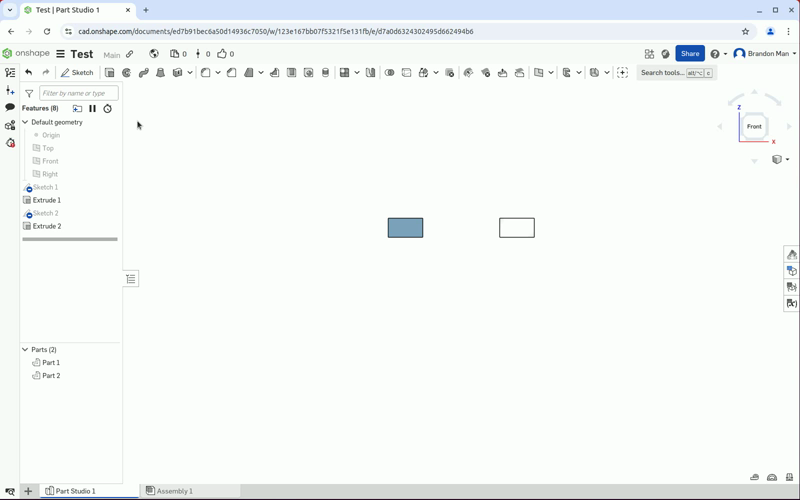
key(shift+h)
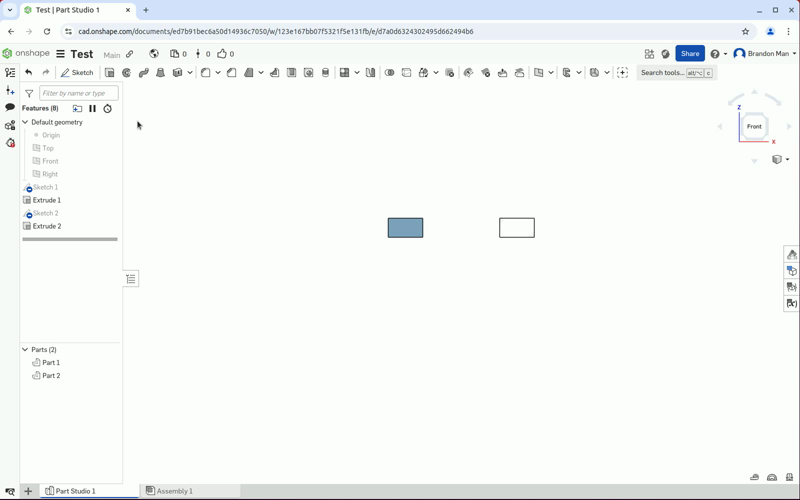
key(shift+h)
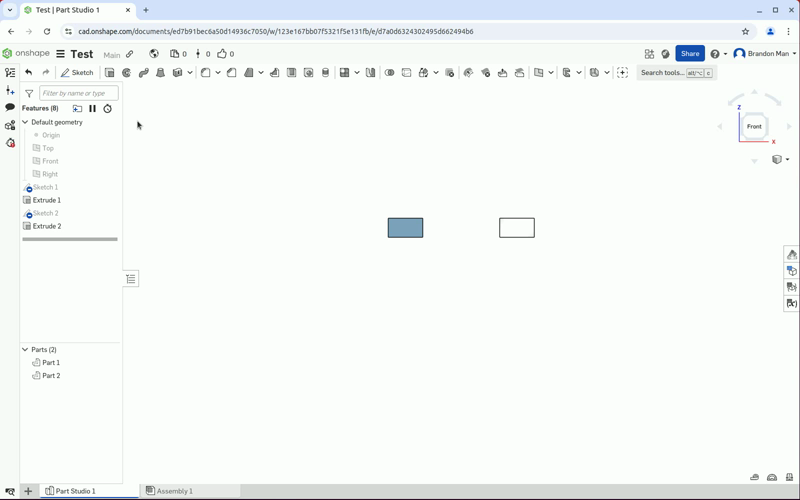
mouse_move(73, 189)
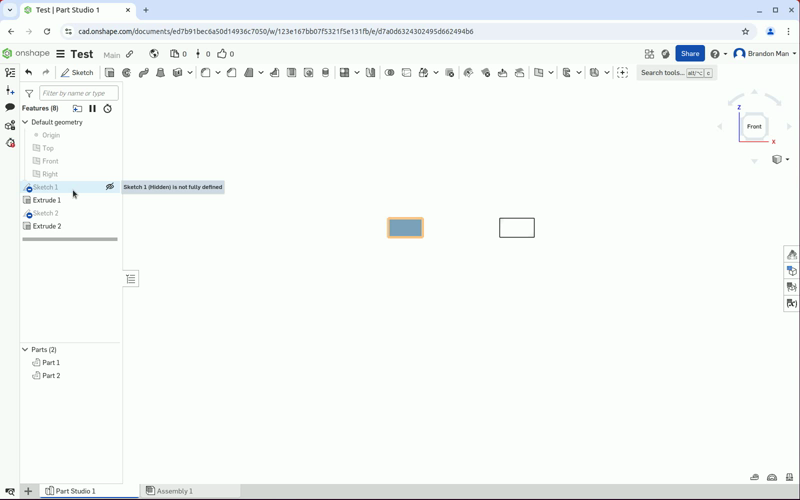
click(73, 189)
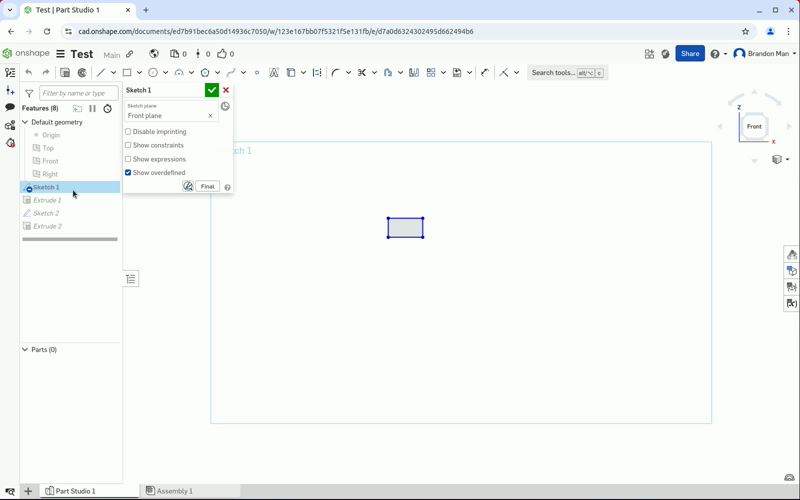
mouse_move(229, 92)
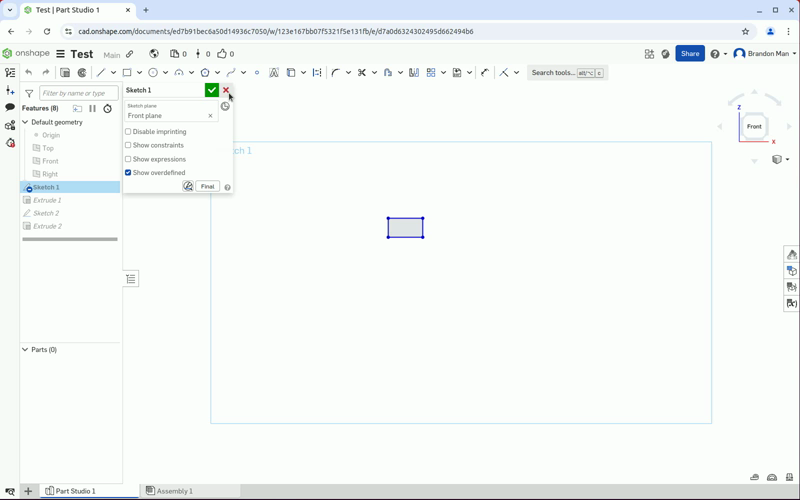
click(229, 92)
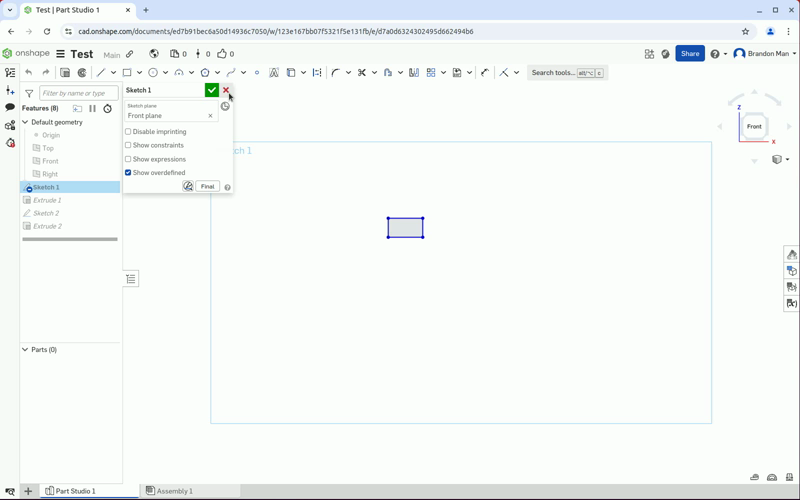
key(shift+s)
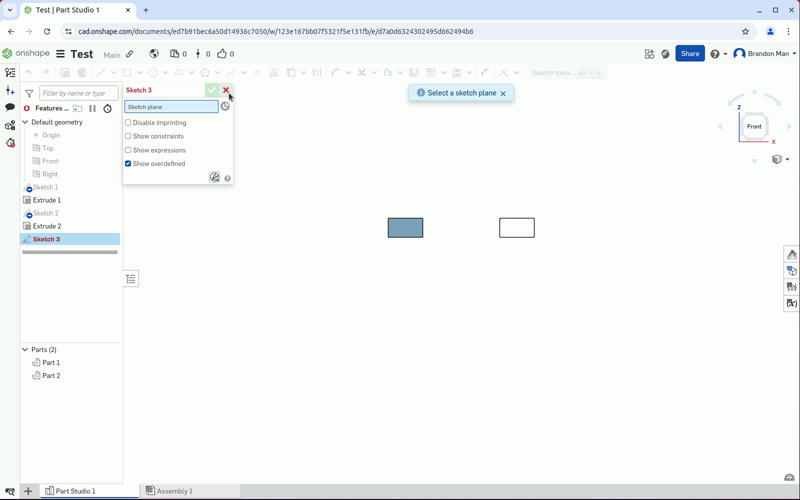
mouse_move(73, 163)
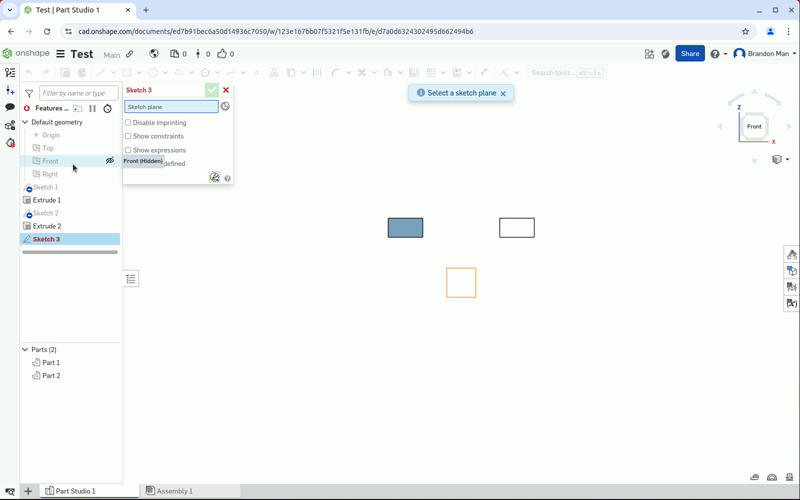
click(73, 163)
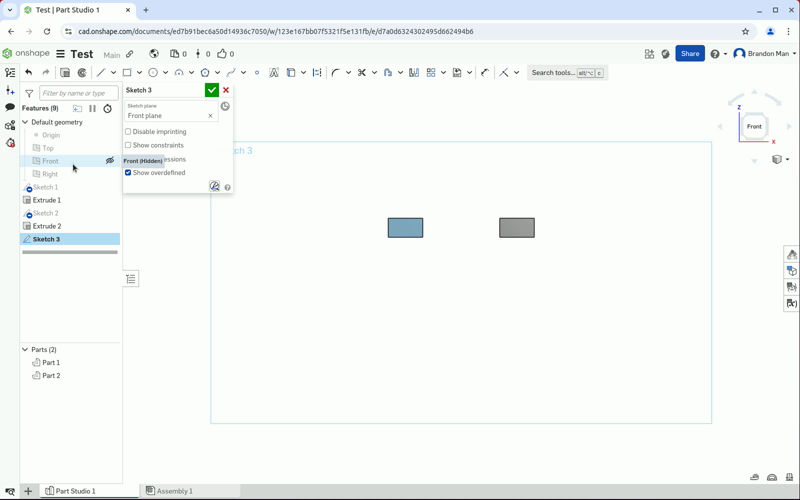
mouse_move(73, 352)
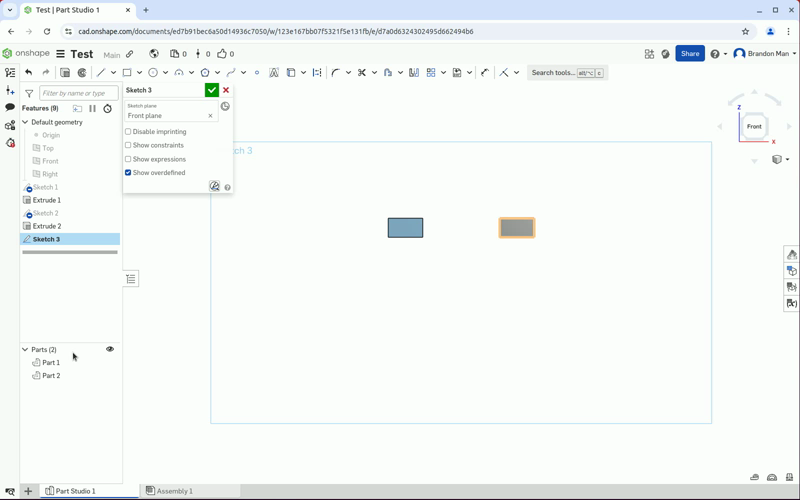
key(y)
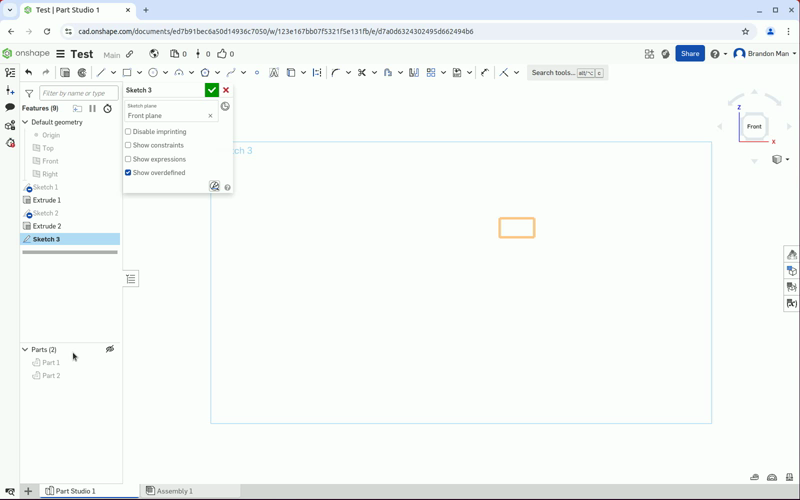
key(l)
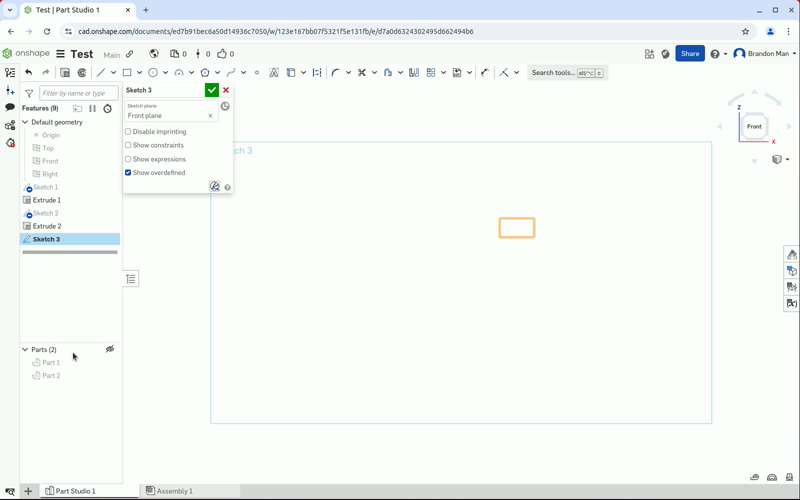
key_down(shift)
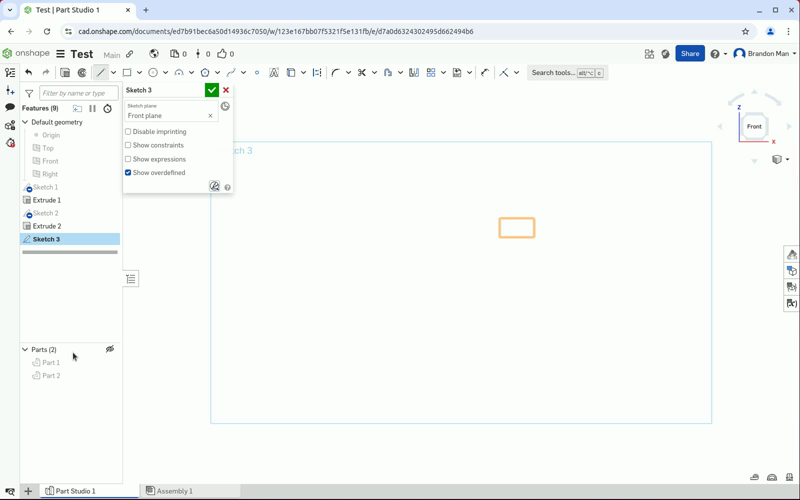
mouse_move(348, 328)
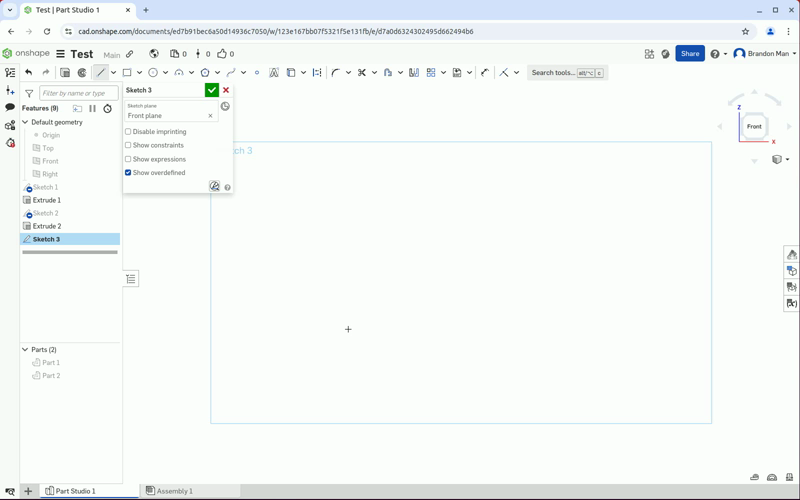
click(348, 328)
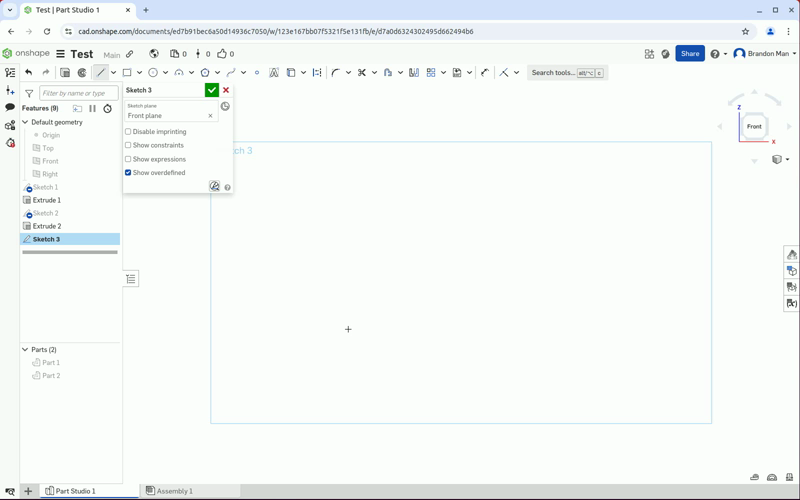
key_up(shift)
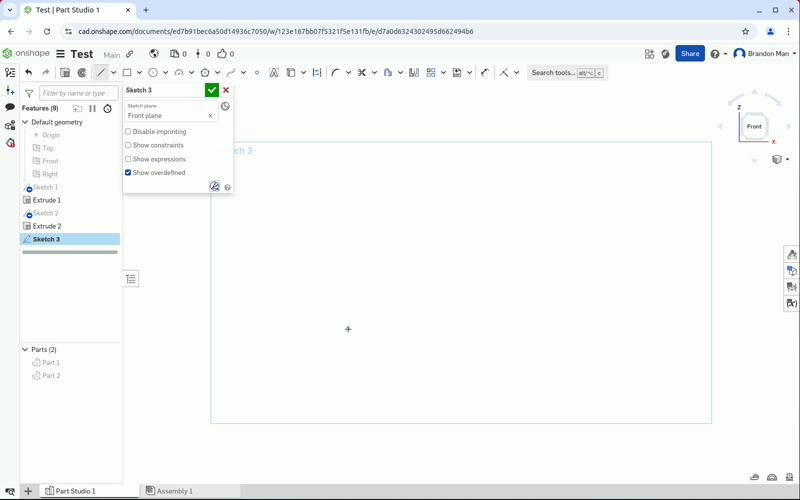
key_down(shift)
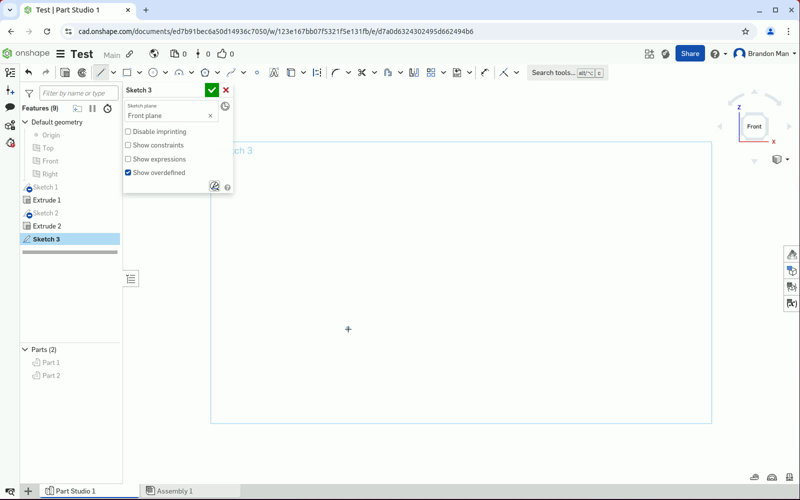
mouse_move(572, 328)
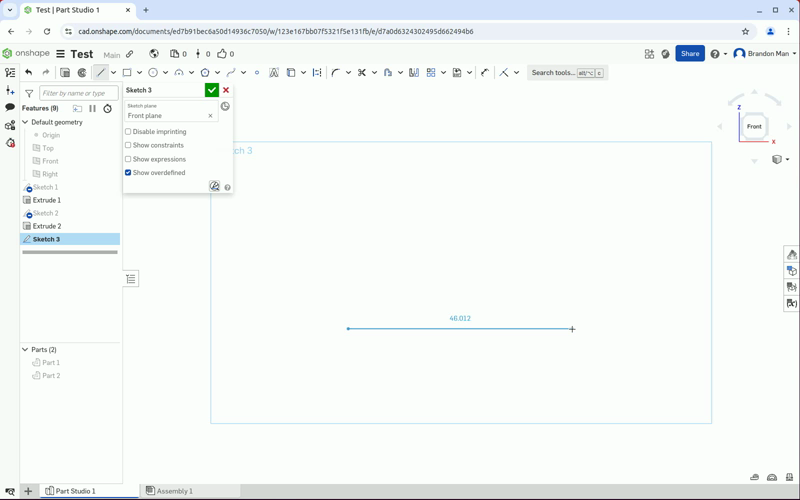
click(572, 328)
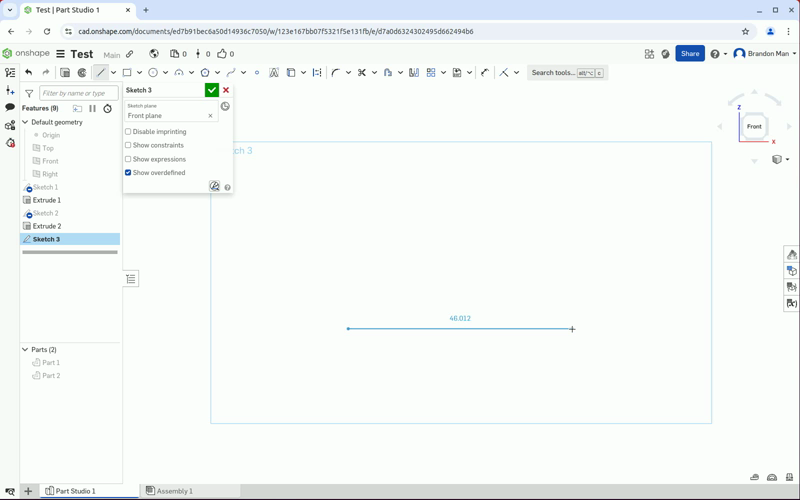
key_up(shift)
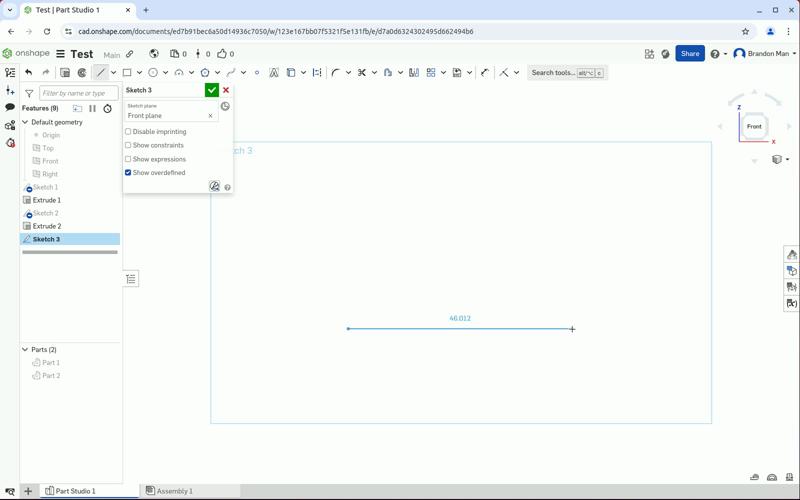
key_down(shift)
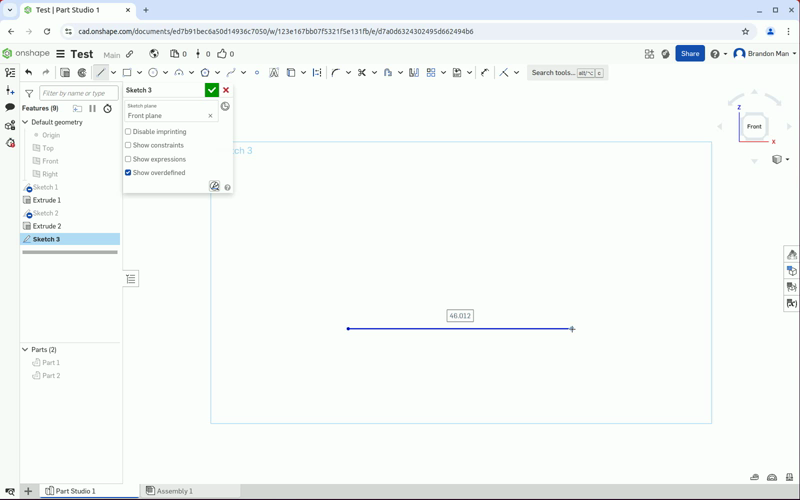
mouse_move(572, 236)
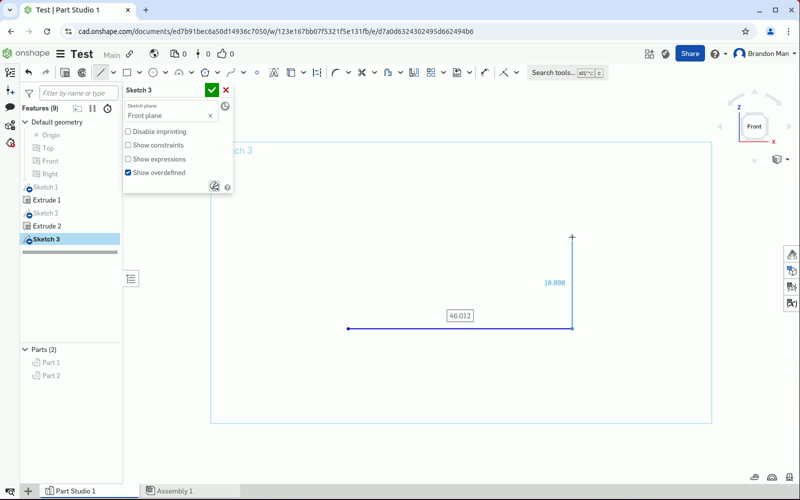
click(572, 236)
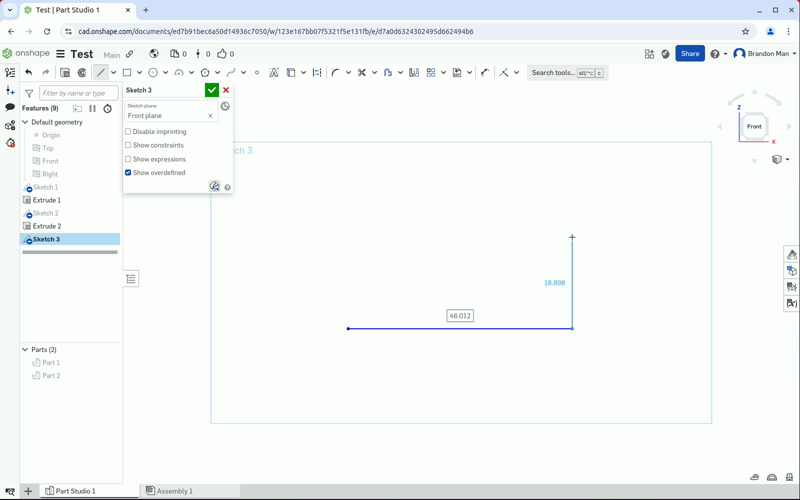
key_up(shift)
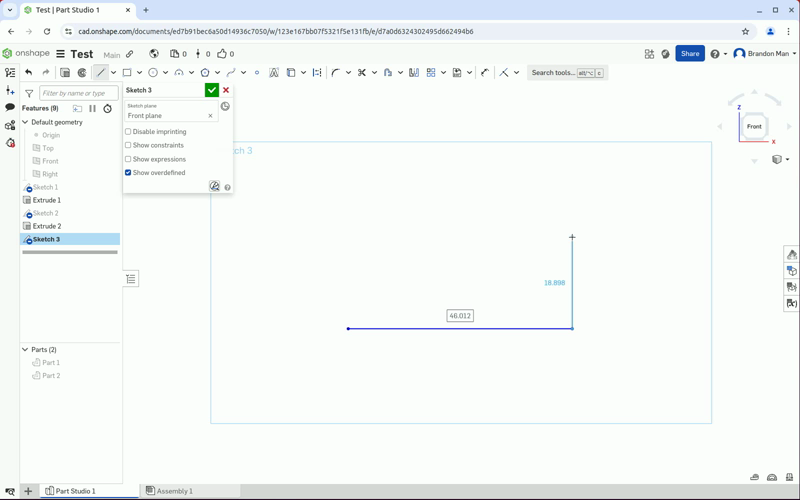
key_down(shift)
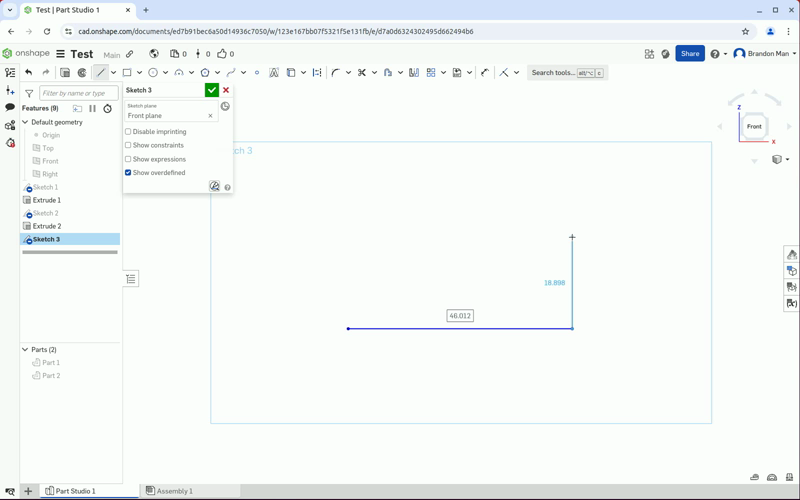
mouse_move(589, 236)
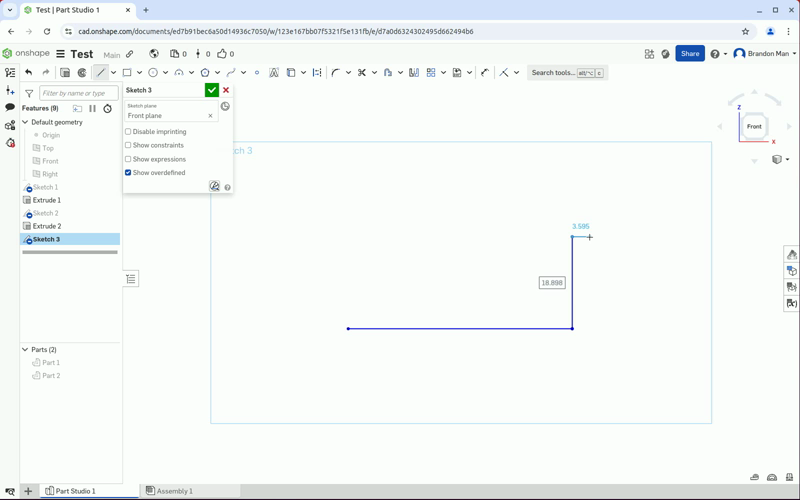
mouse_move(532, 236)
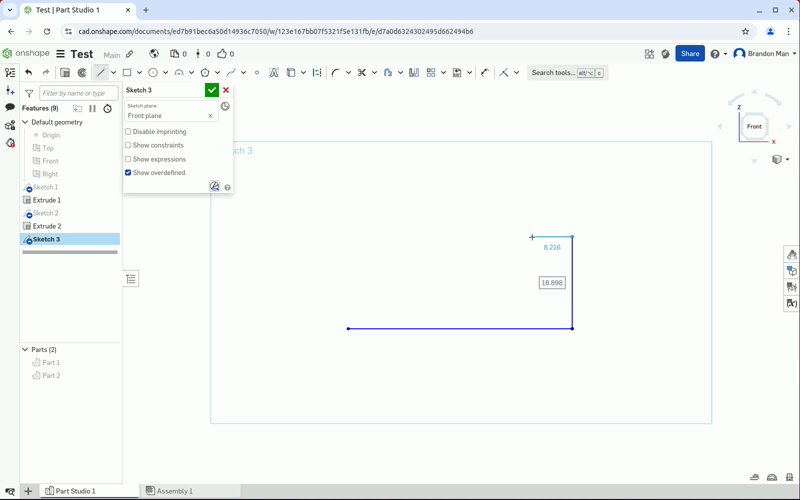
click(532, 236)
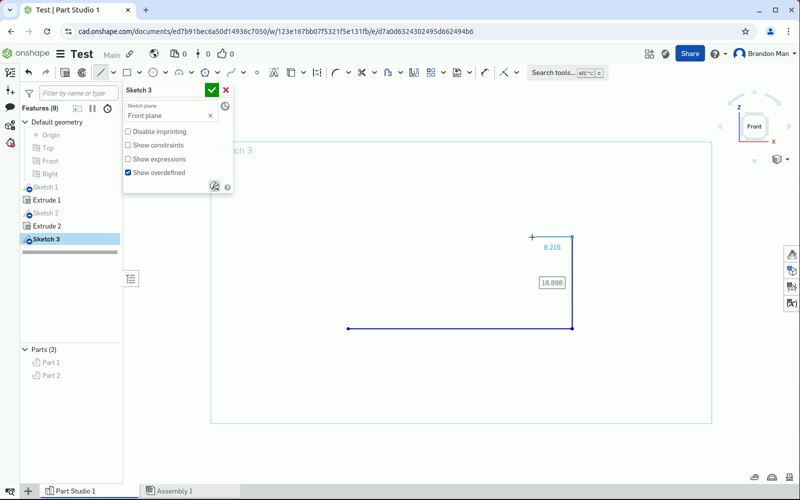
key_up(shift)
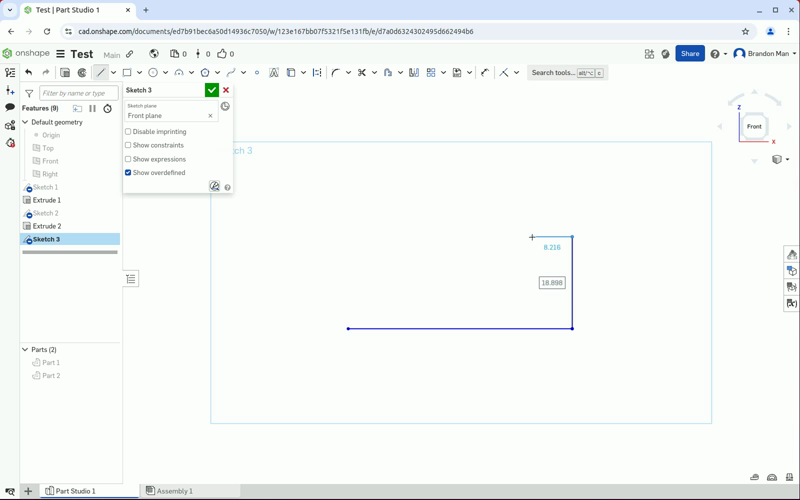
key_down(shift)
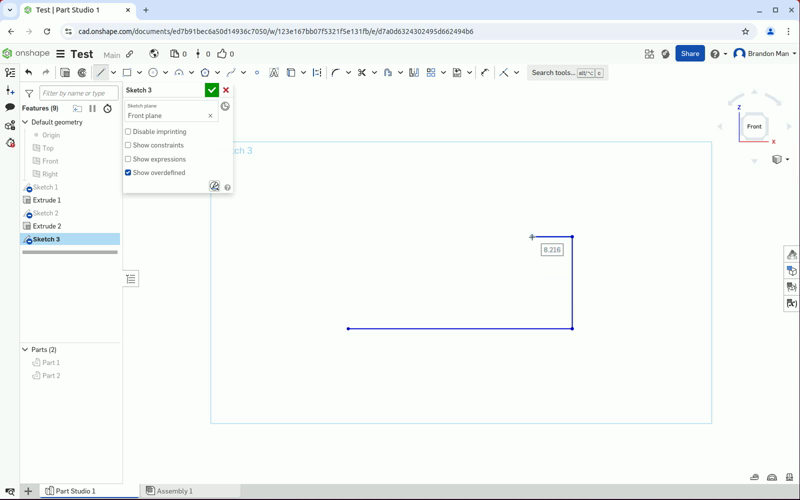
mouse_move(562, 236)
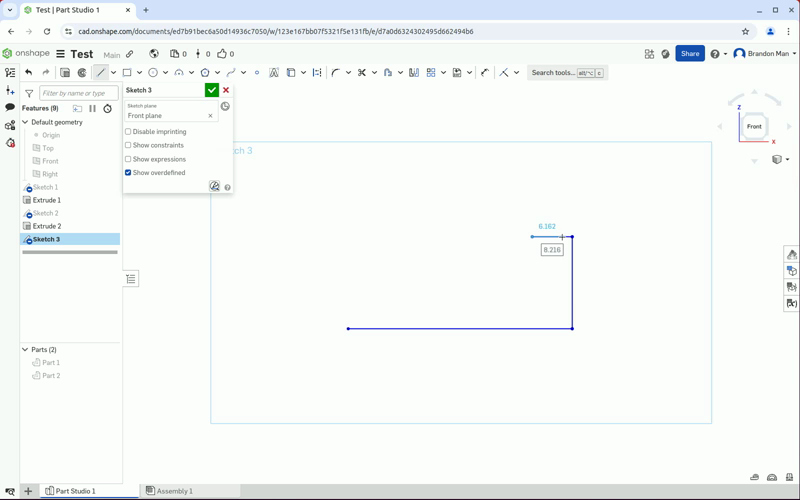
mouse_move(499, 236)
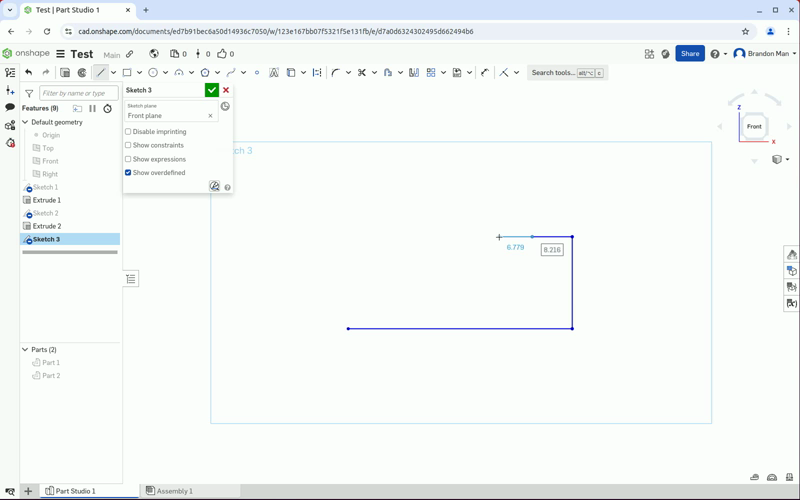
click(499, 236)
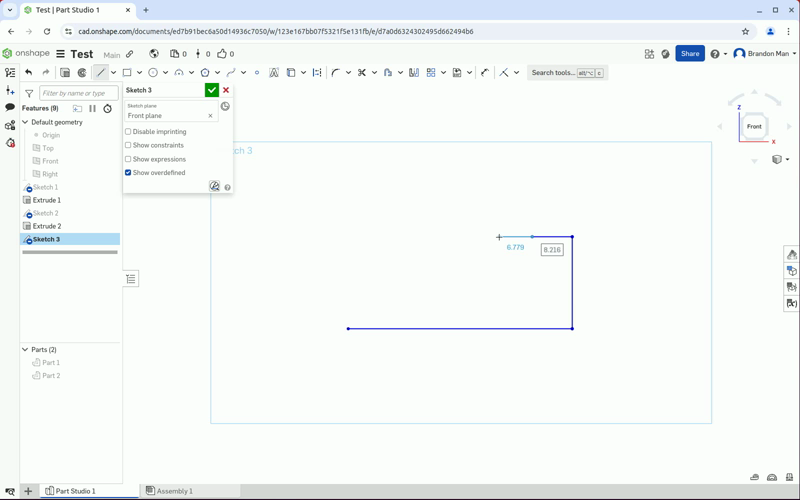
key_up(shift)
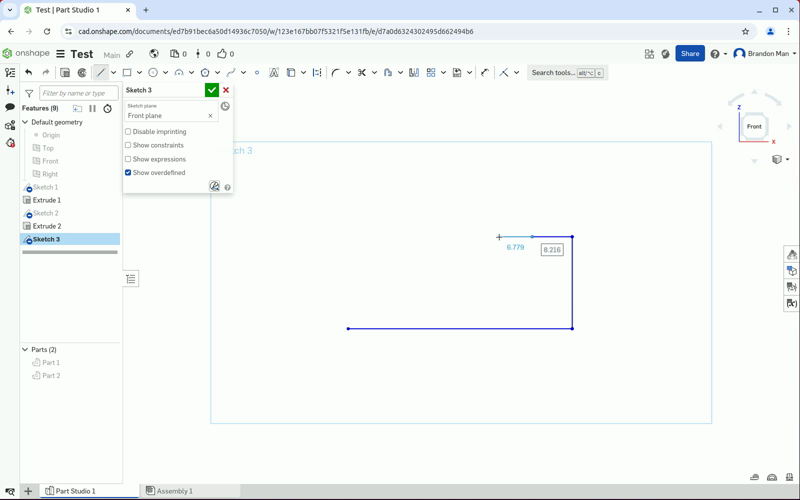
key_down(shift)
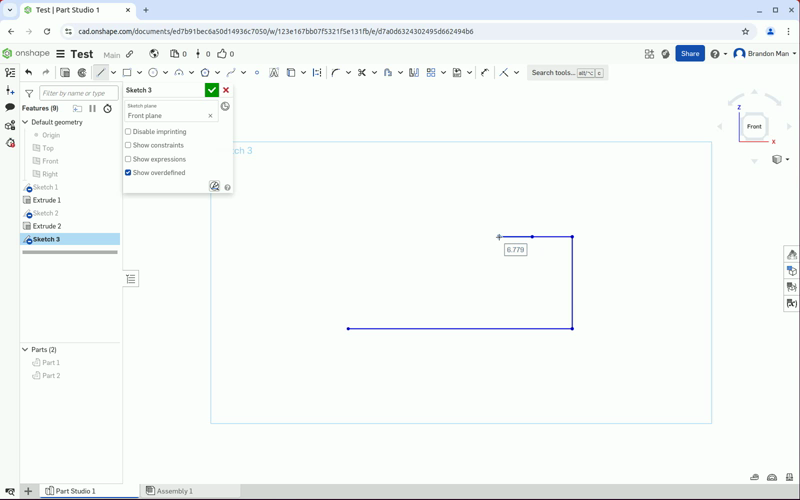
mouse_move(421, 236)
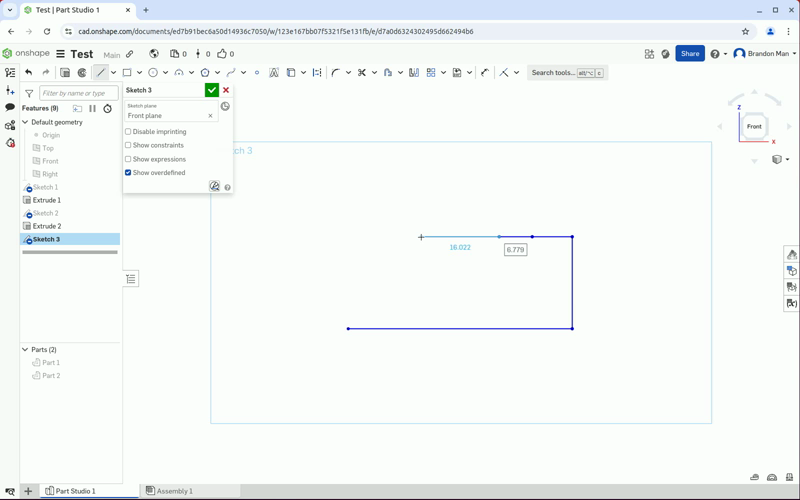
click(421, 236)
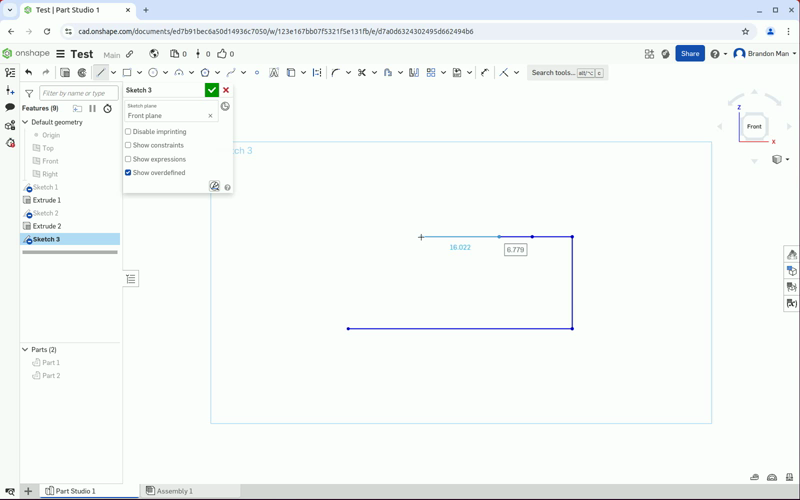
key_up(shift)
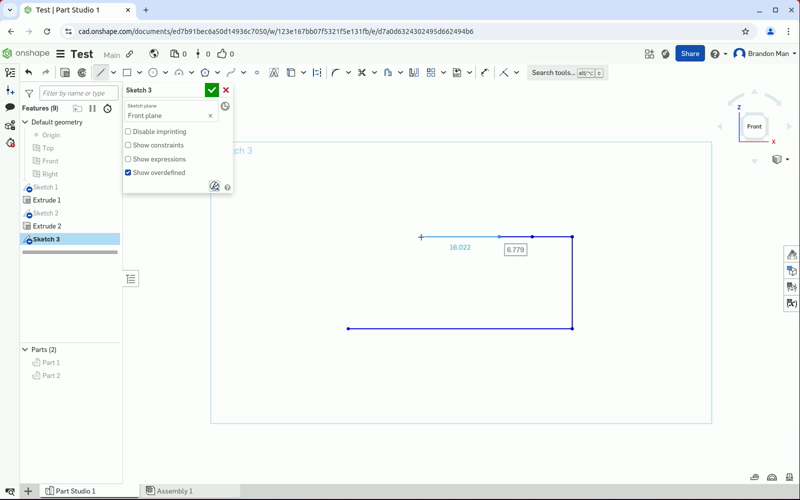
key_down(shift)
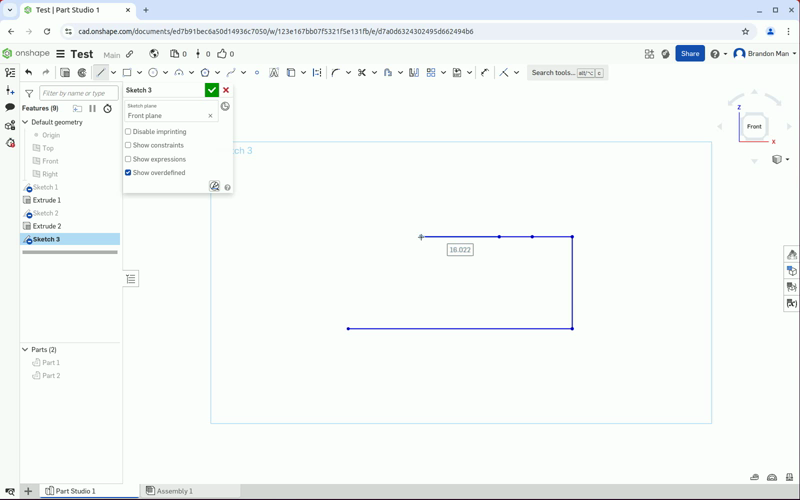
mouse_move(451, 236)
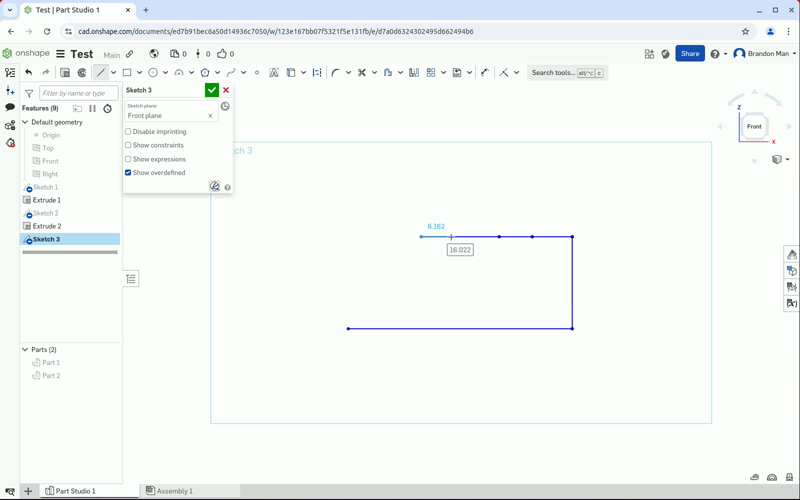
mouse_move(388, 236)
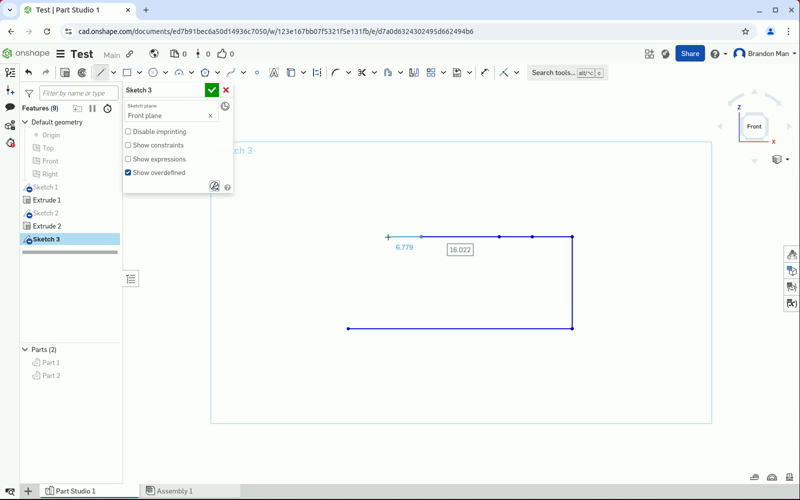
click(388, 236)
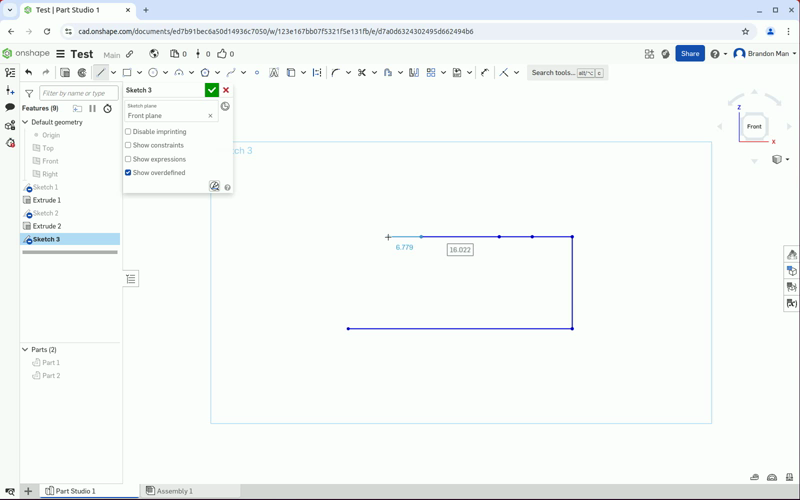
key_up(shift)
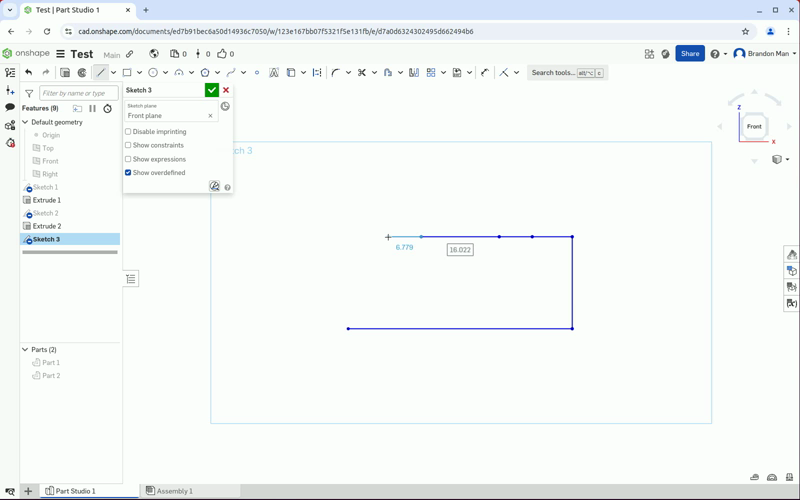
key_down(shift)
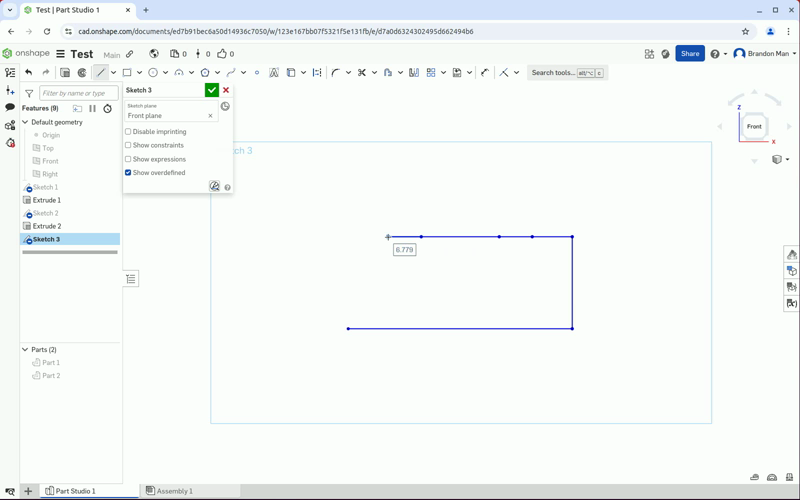
mouse_move(418, 236)
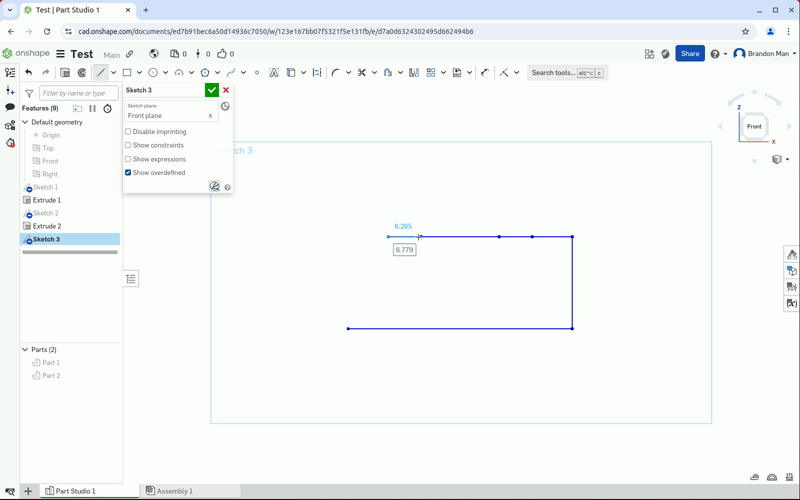
mouse_move(348, 236)
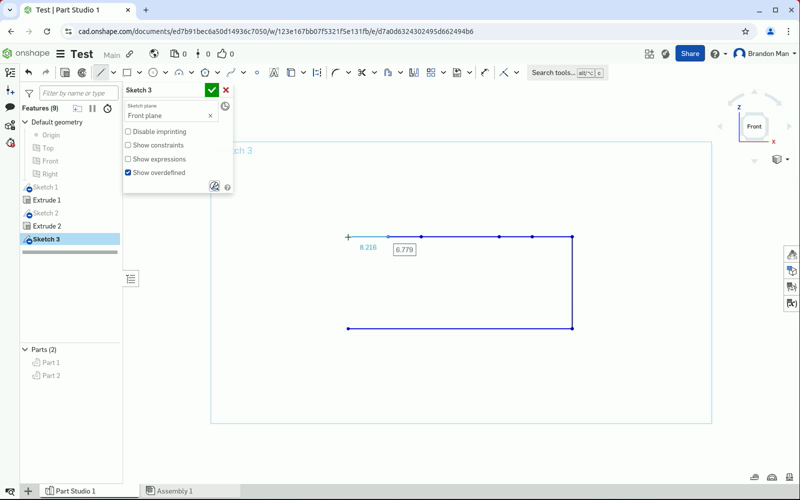
click(348, 236)
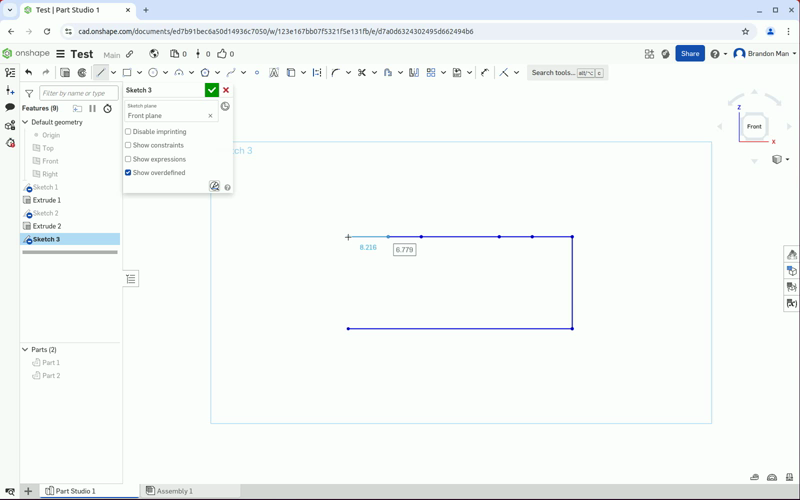
key_up(shift)
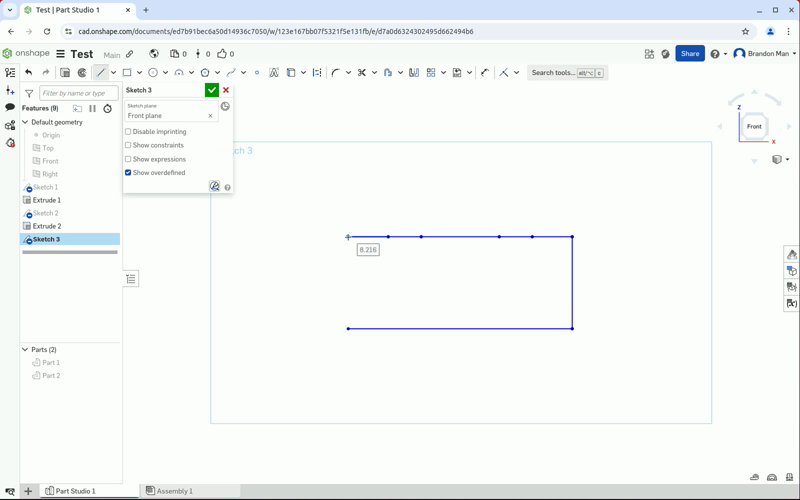
key_down(shift)
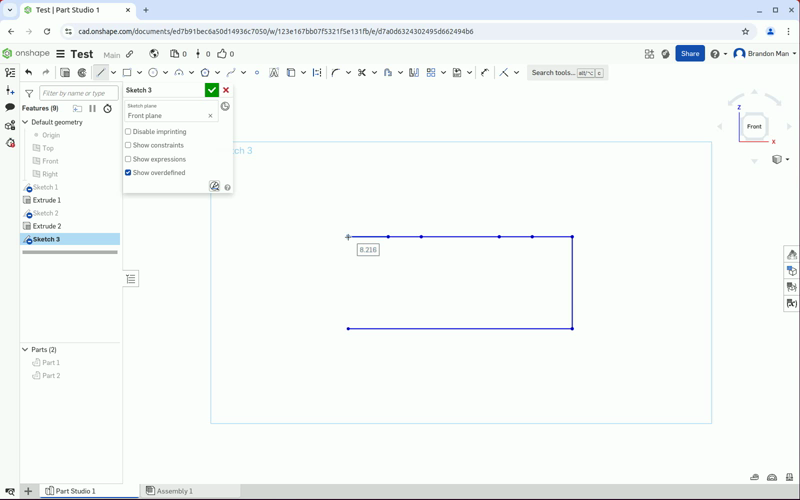
mouse_move(348, 328)
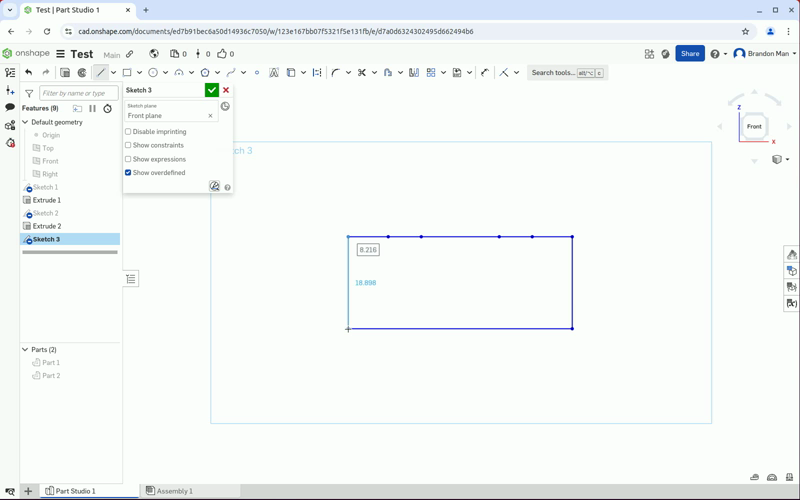
key_up(shift)
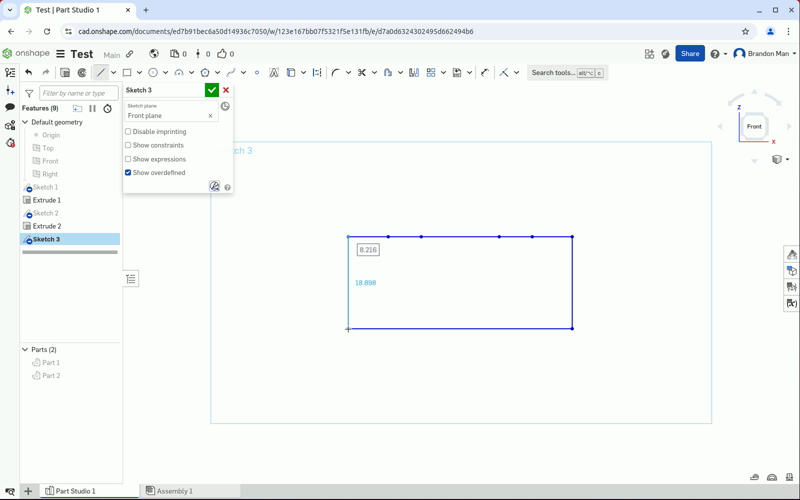
click(348, 328)
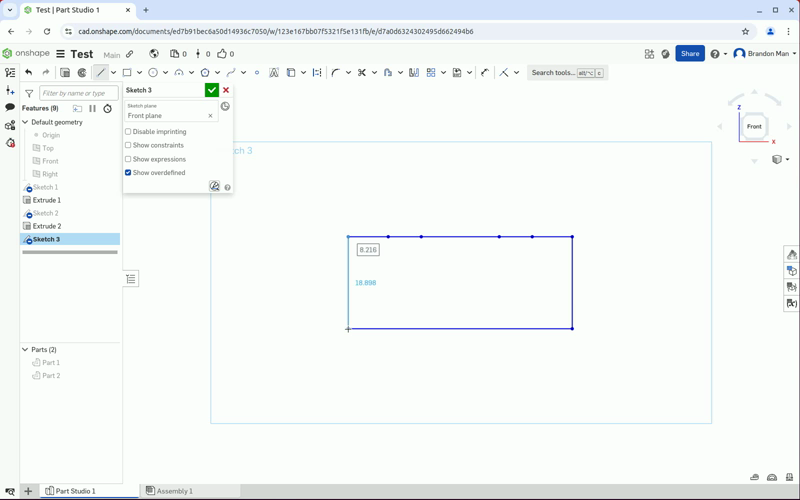
key(esc)
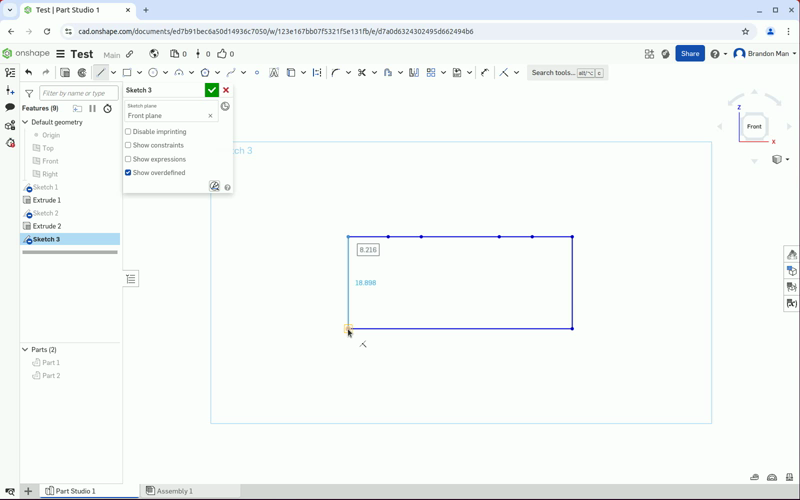
key(c)
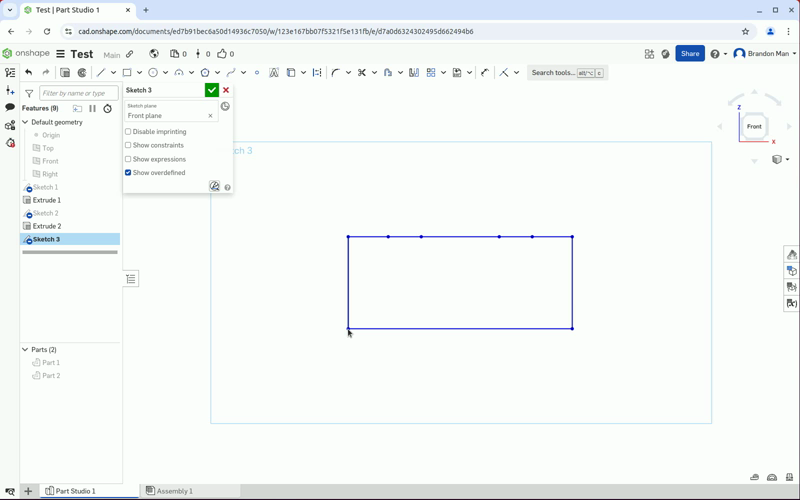
key_down(shift)
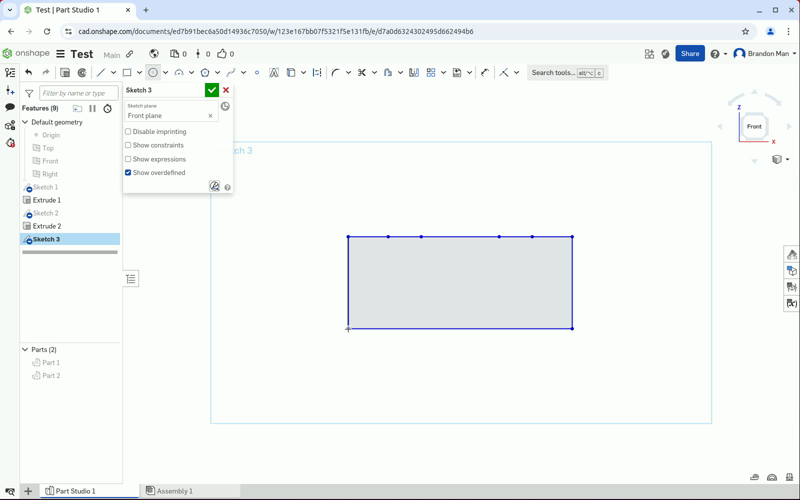
mouse_move(397, 302)
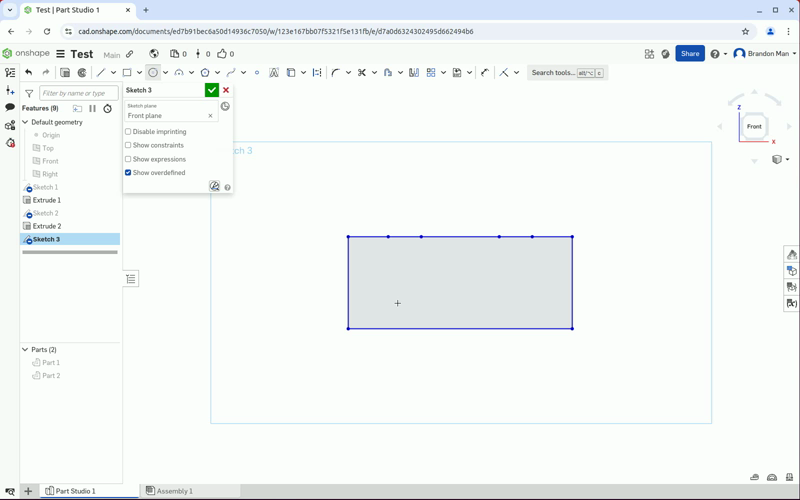
click(397, 302)
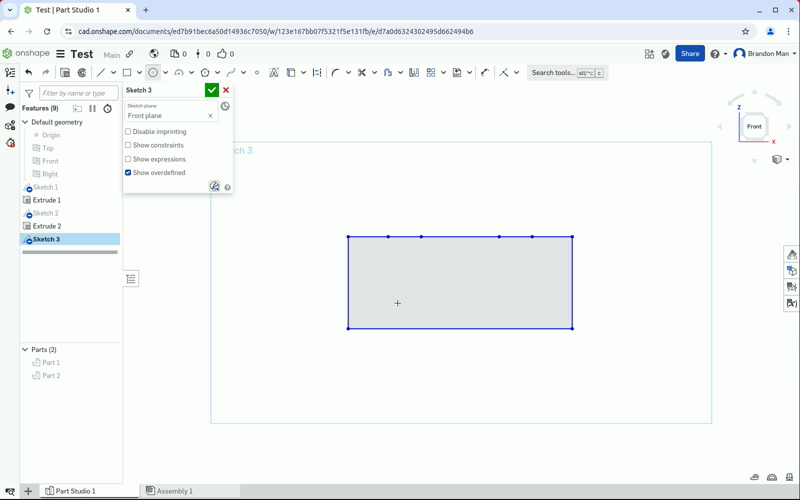
key_up(shift)
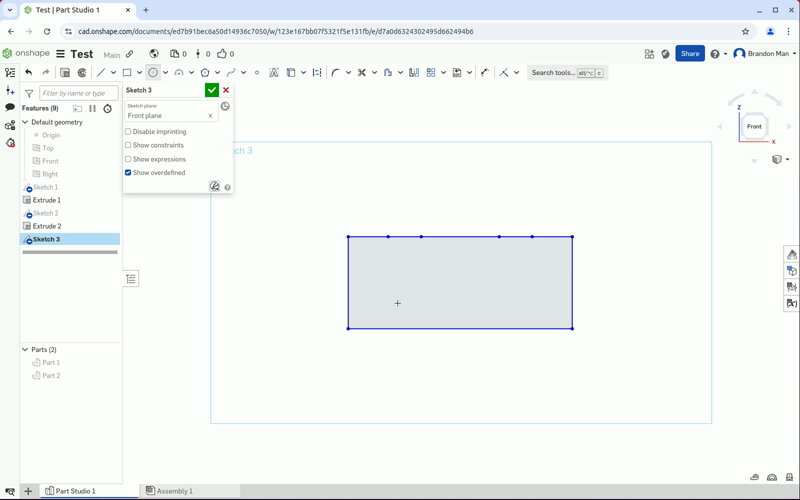
mouse_move(407, 302)
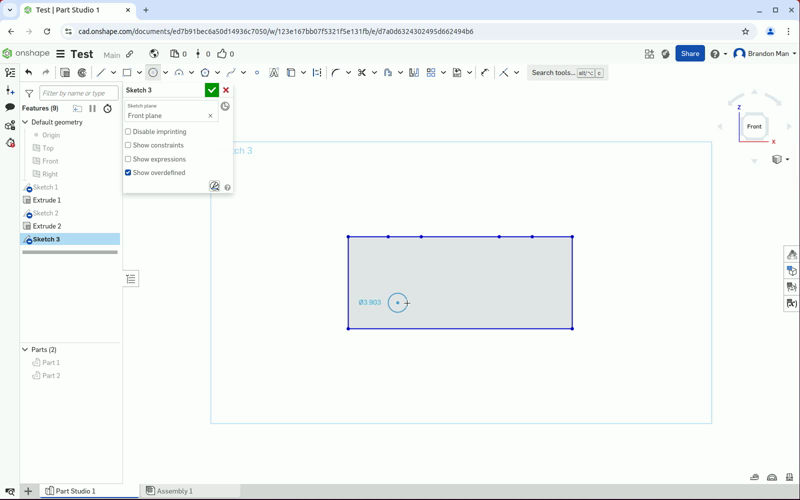
click(407, 302)
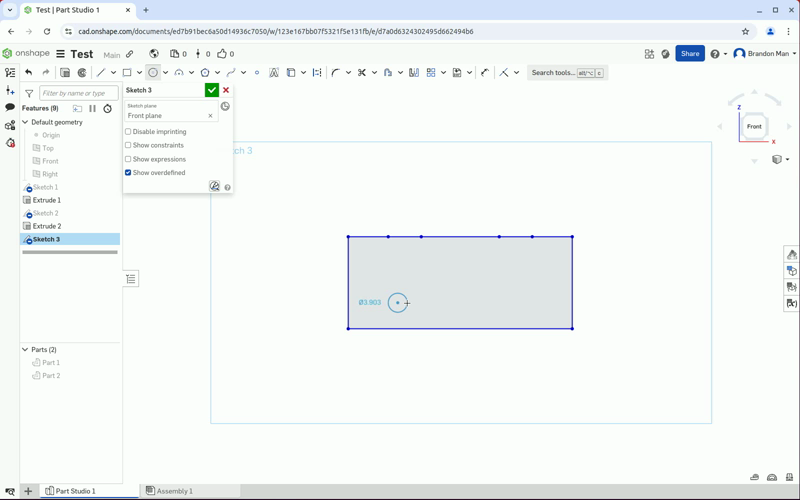
key(esc)
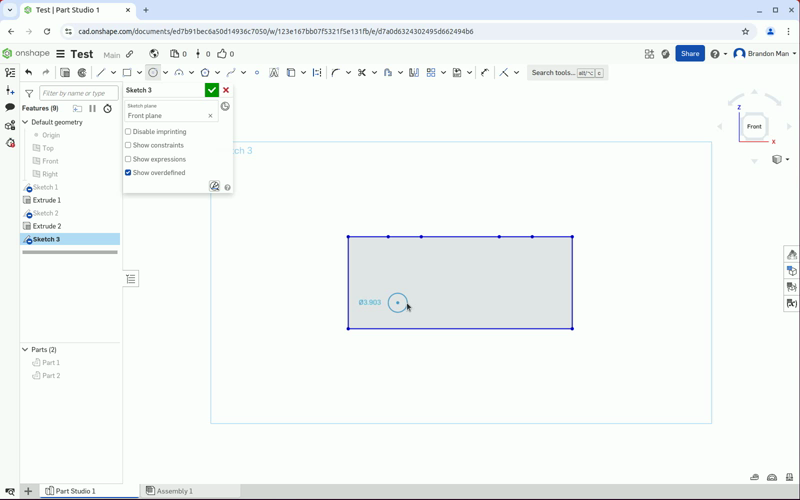
key(c)
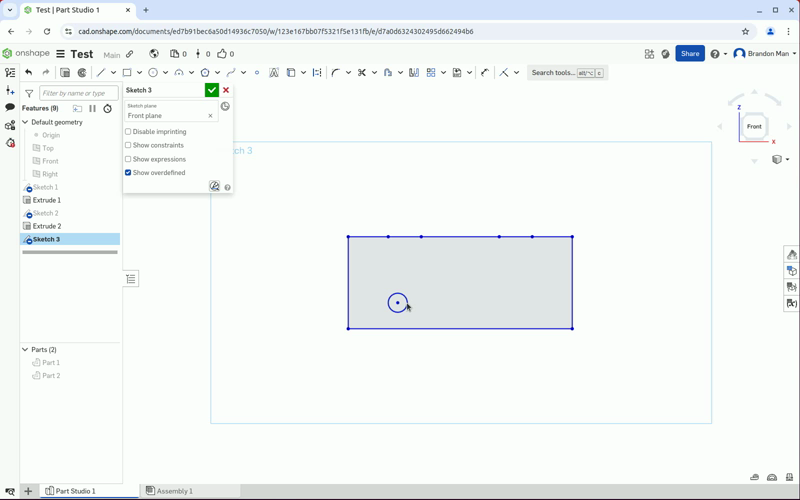
key_down(shift)
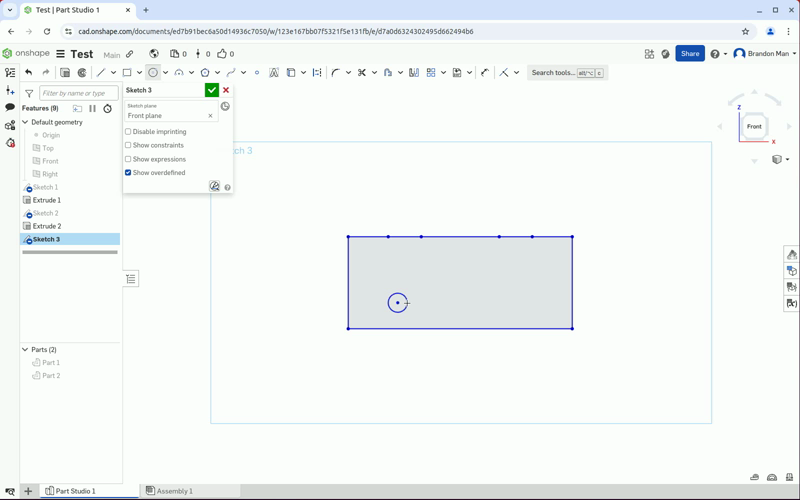
mouse_move(461, 283)
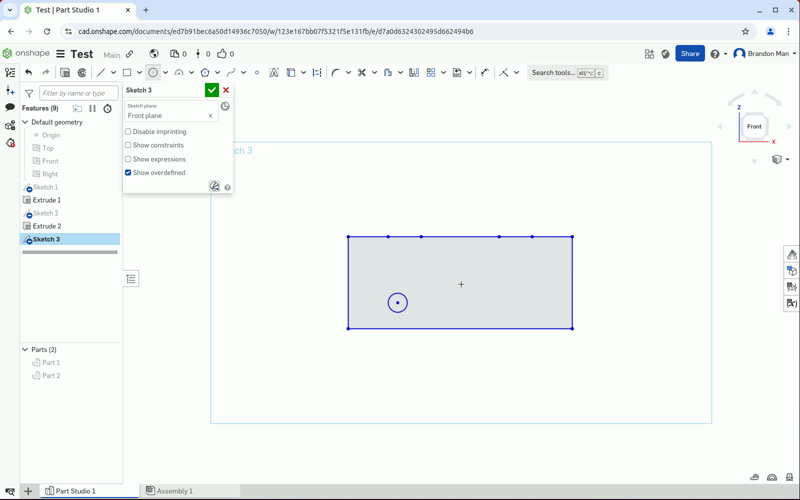
click(461, 283)
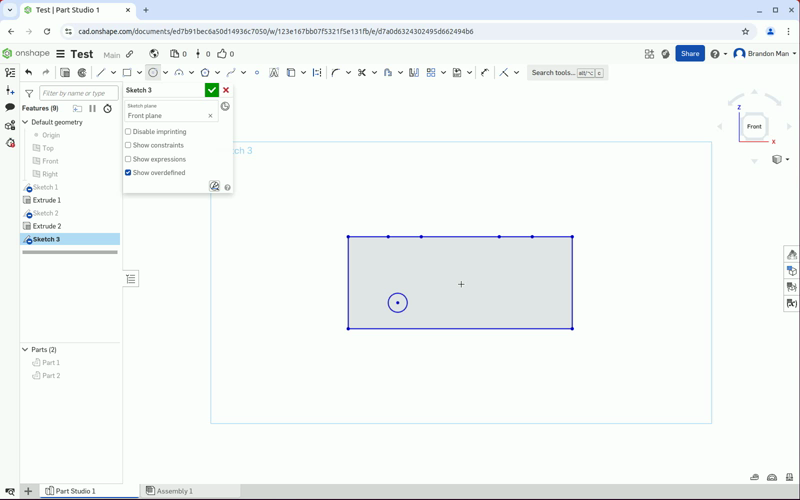
key_up(shift)
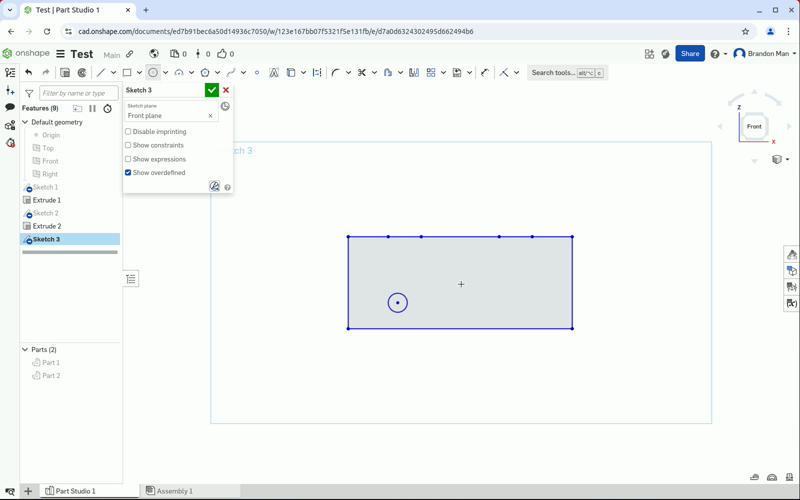
mouse_move(470, 283)
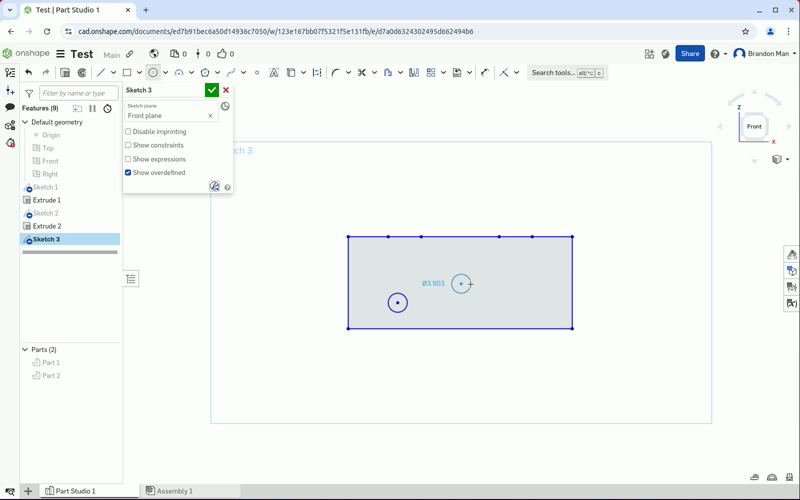
click(470, 283)
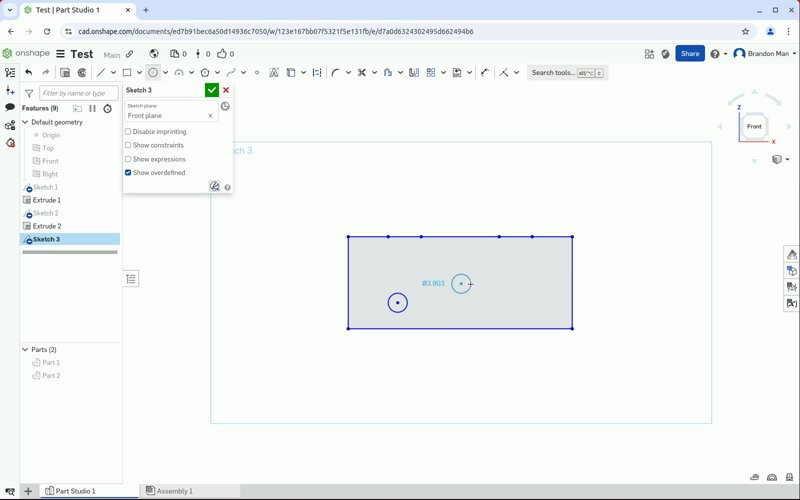
key(esc)
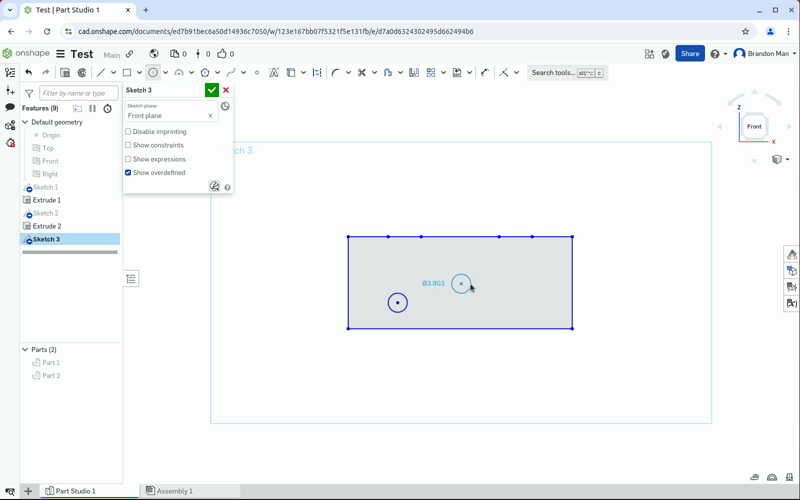
key(c)
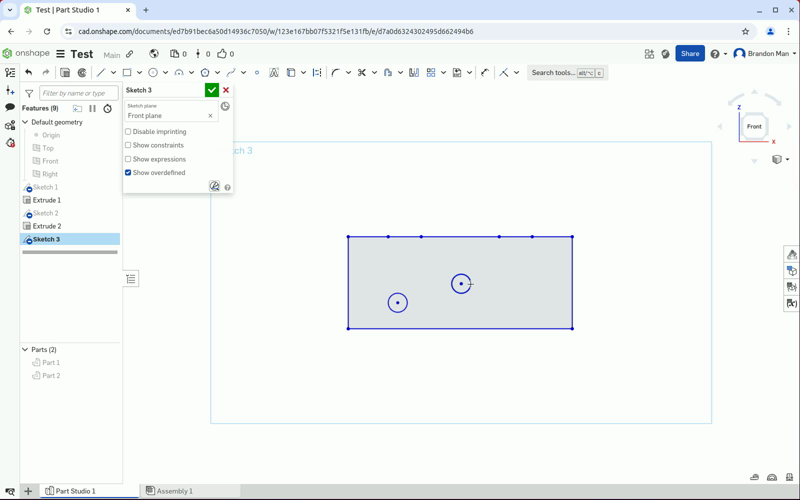
key_down(shift)
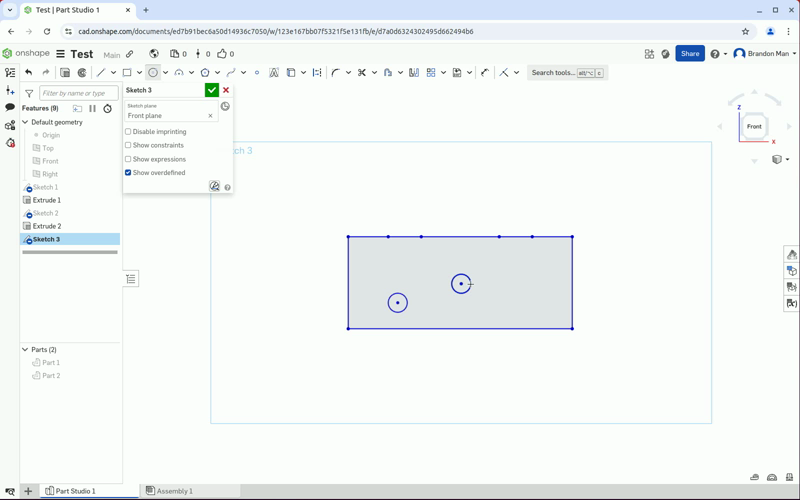
mouse_move(517, 302)
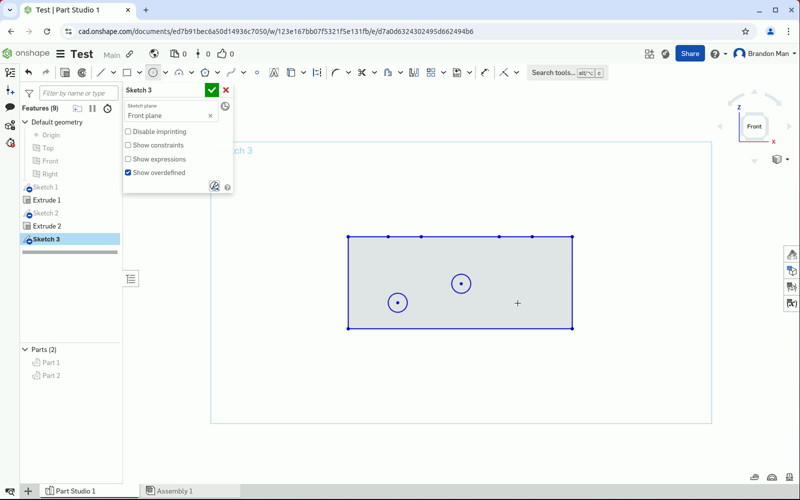
click(517, 302)
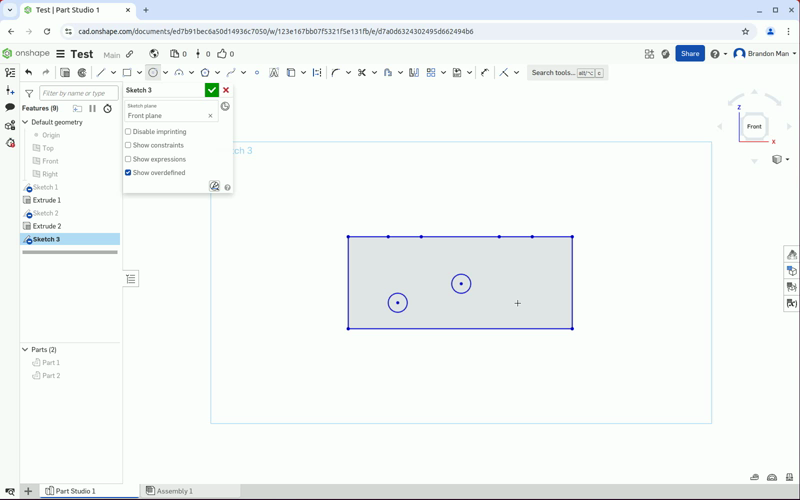
key_up(shift)
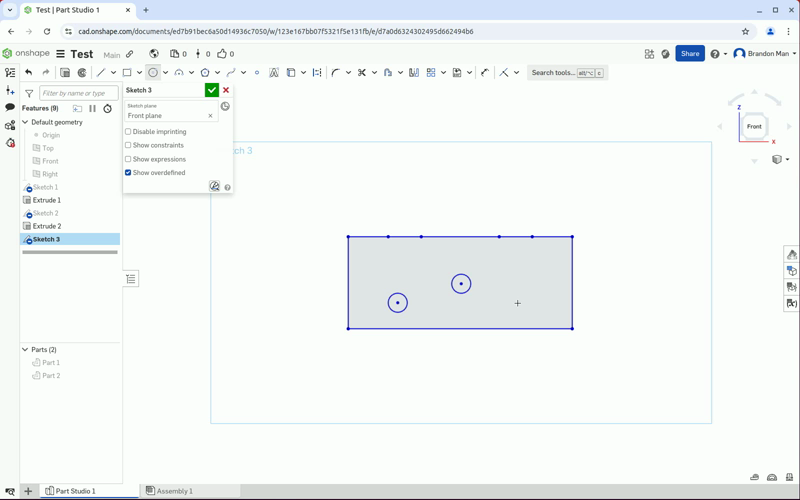
mouse_move(527, 302)
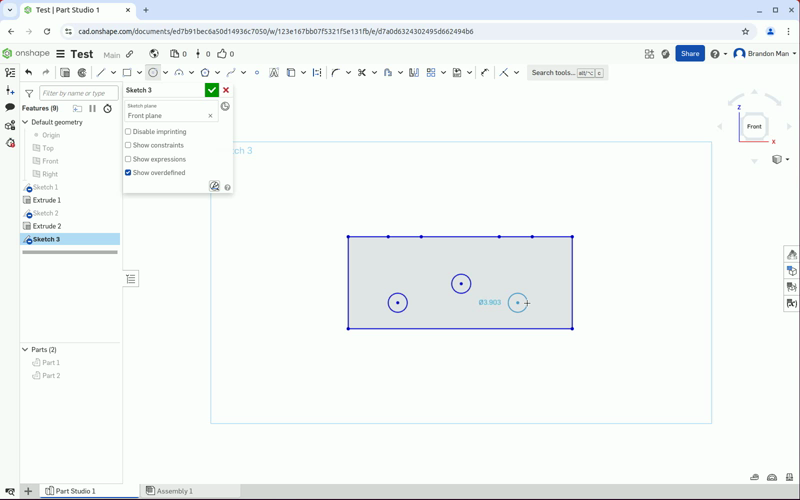
click(527, 302)
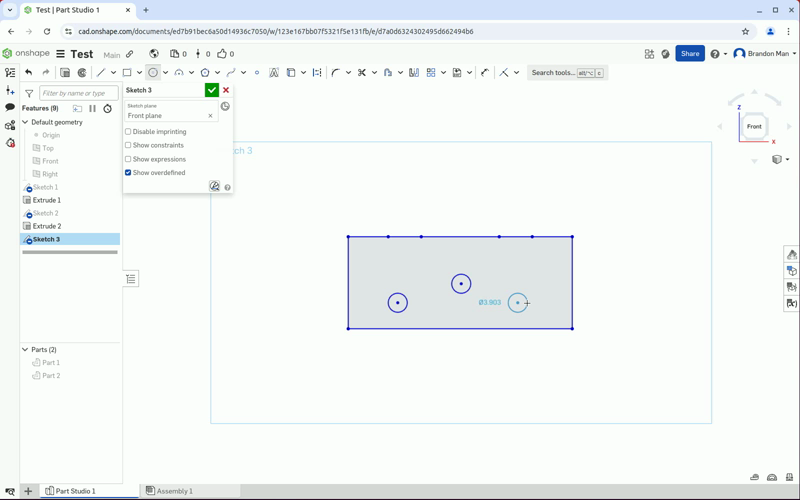
key(esc)
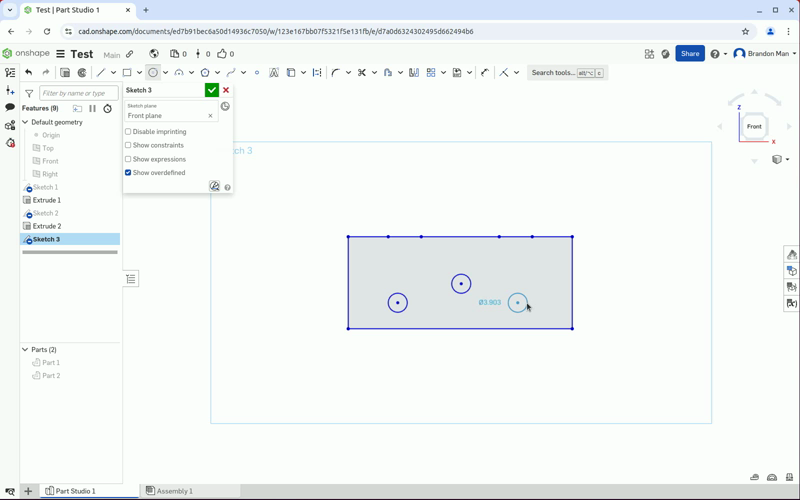
mouse_move(479, 299)
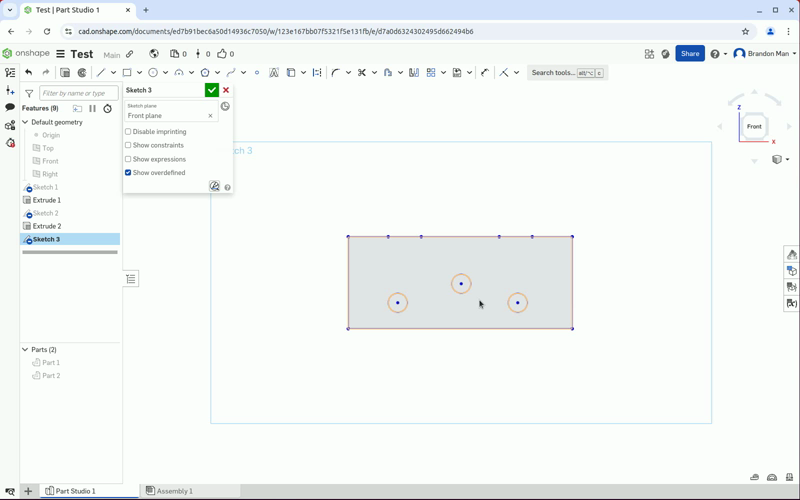
click(479, 299)
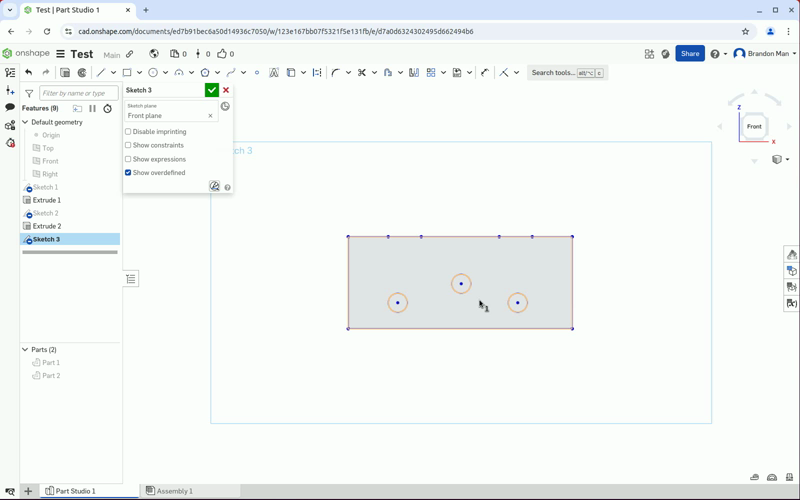
mouse_move(73, 352)
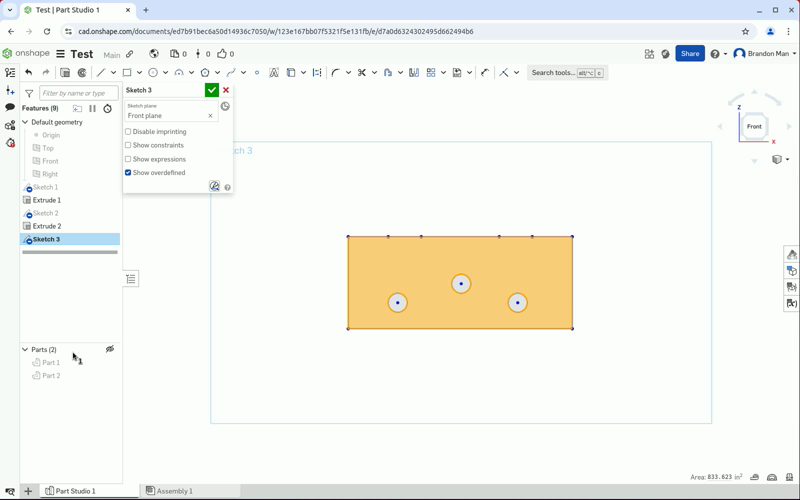
key(shift+y)
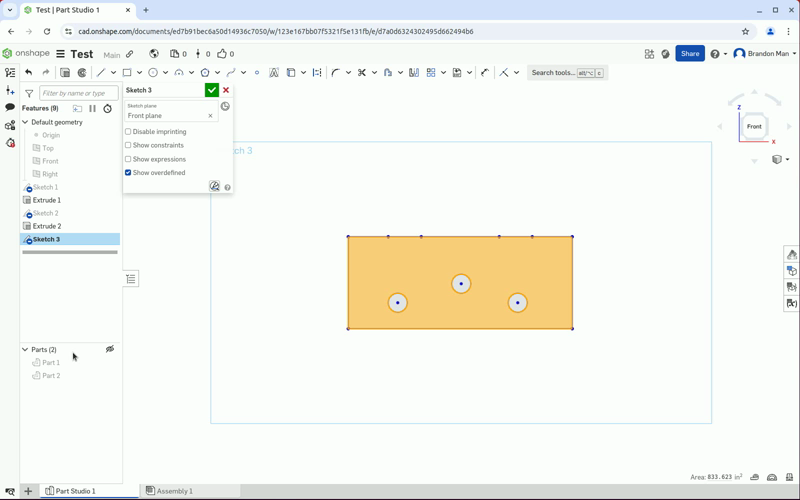
key(shift+e)
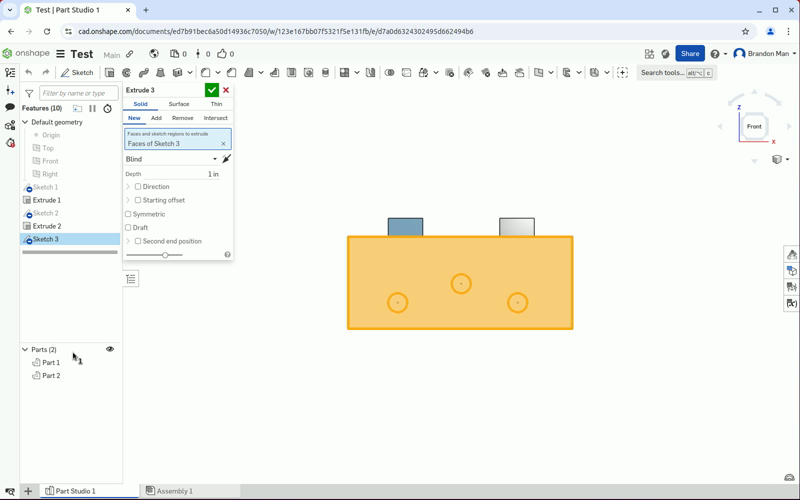
mouse_move(143, 106)
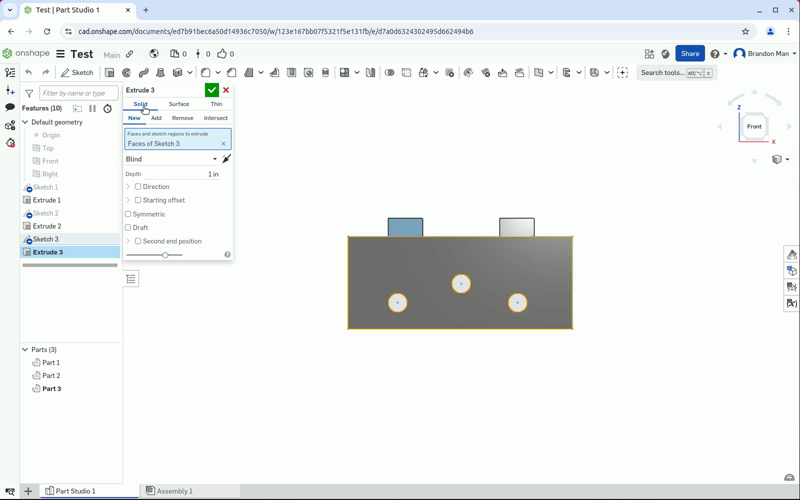
click(143, 106)
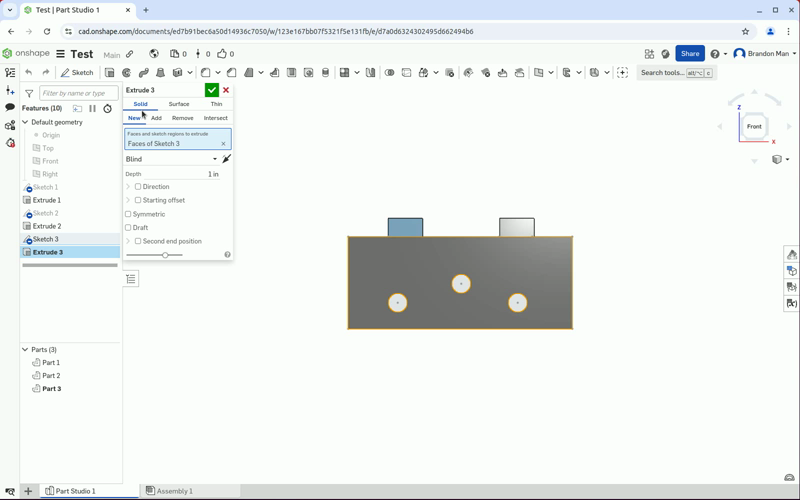
mouse_move(137, 120)
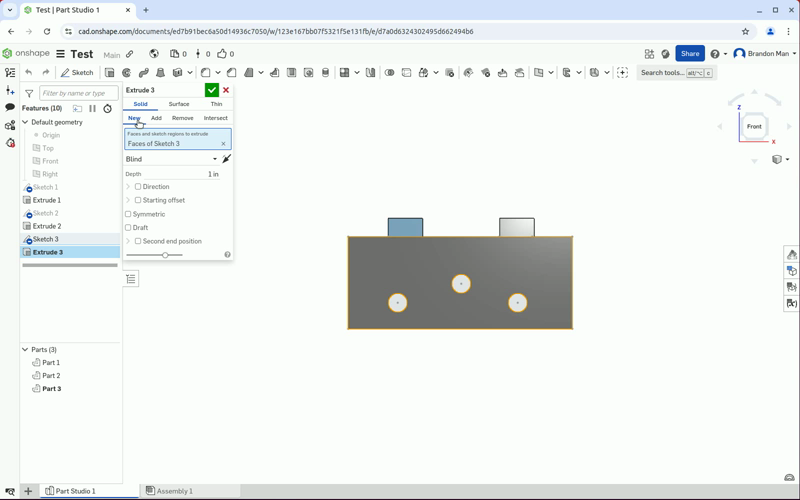
click(137, 120)
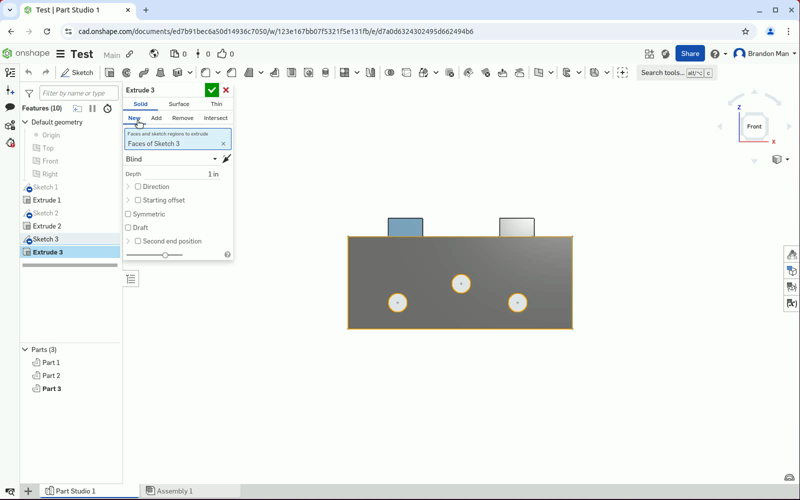
key(tab, 4)
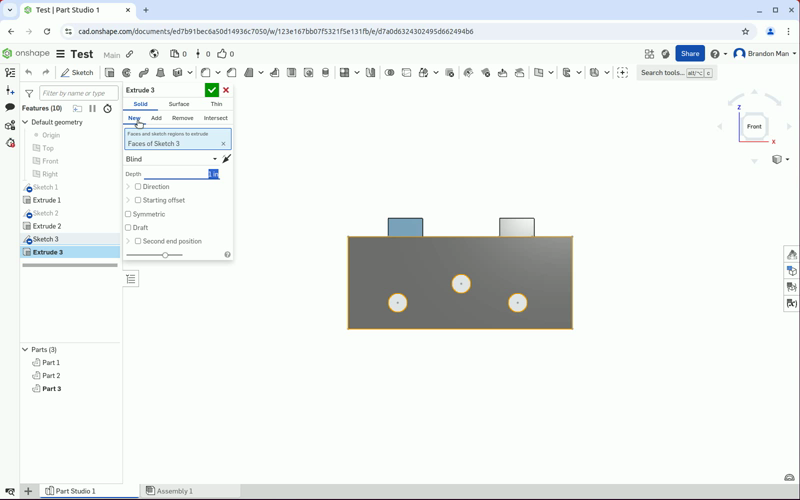
text(18.294)
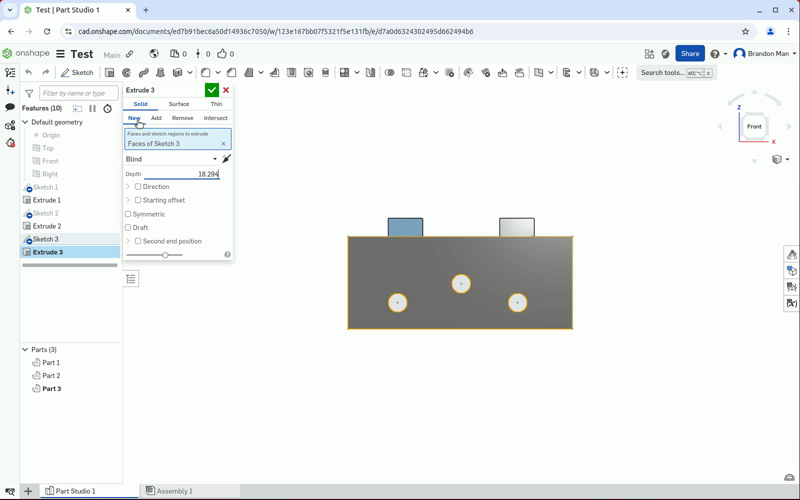
key(enter)
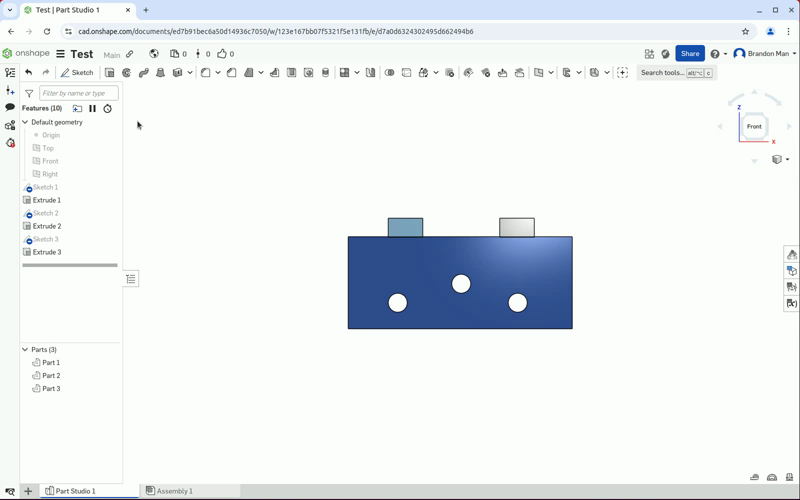
key(shift+h)
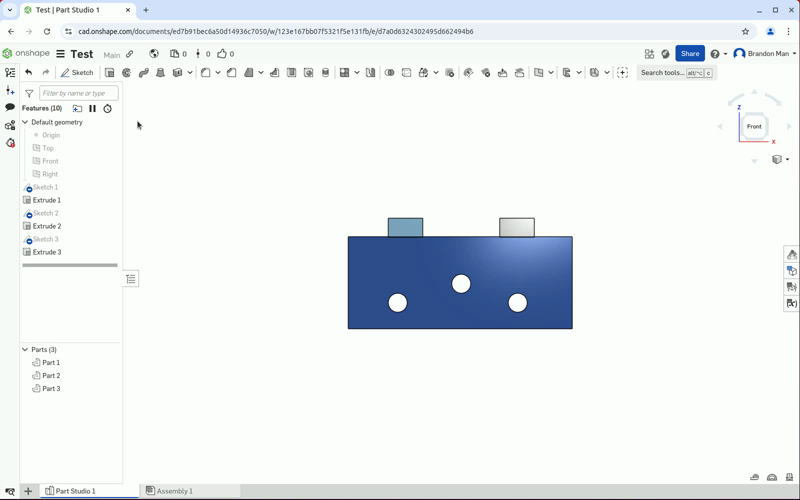
key(shift+h)
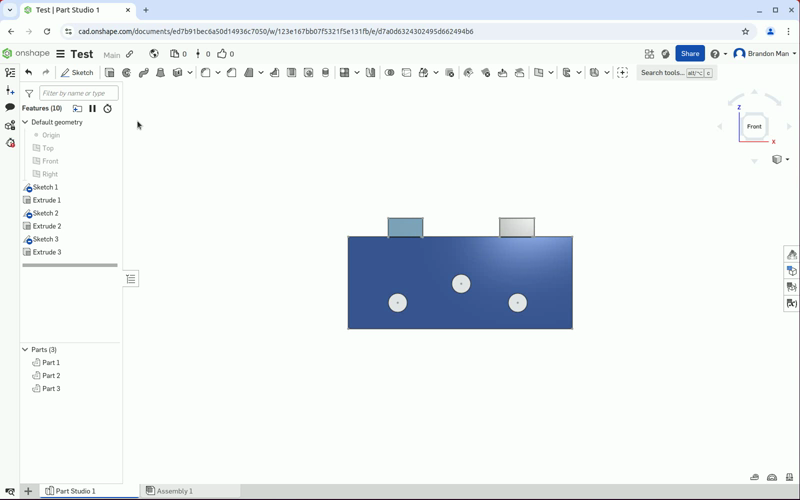
key(shift+7)
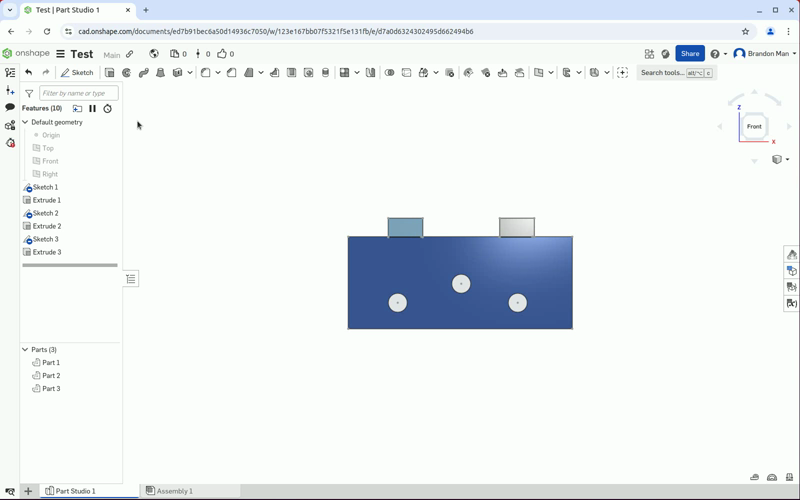
key(left, 2)
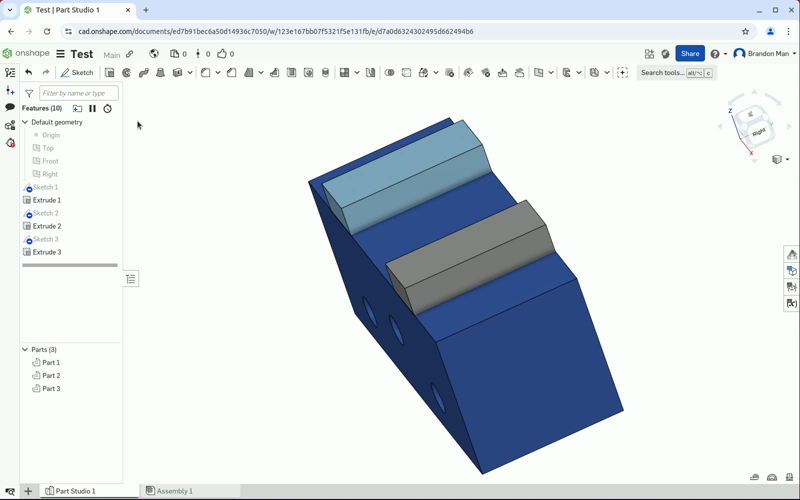
key(down, 2)
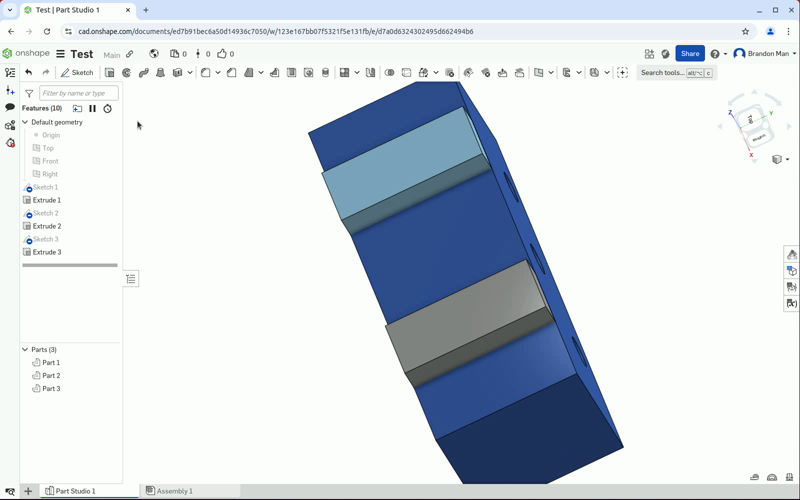
key(up, 2)
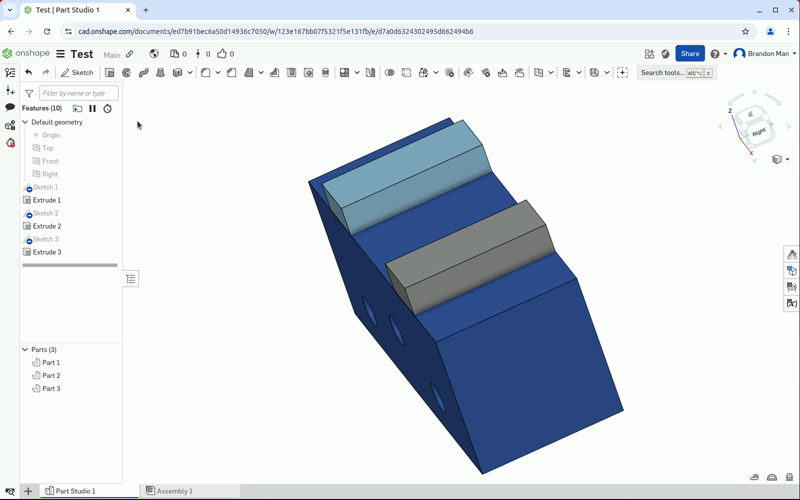
key(right, 2)
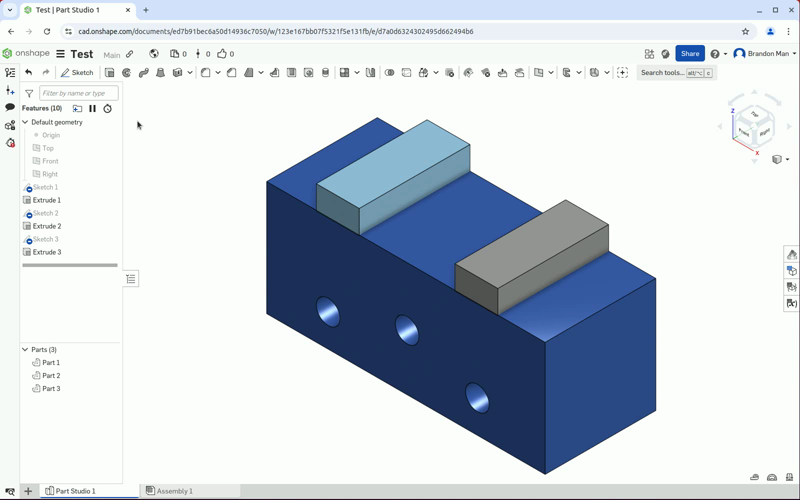
mouse_move(73, 189)
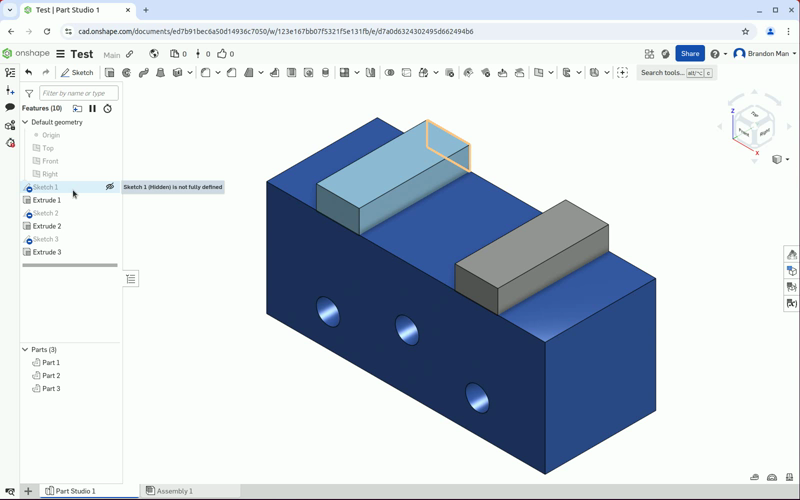
click(73, 189)